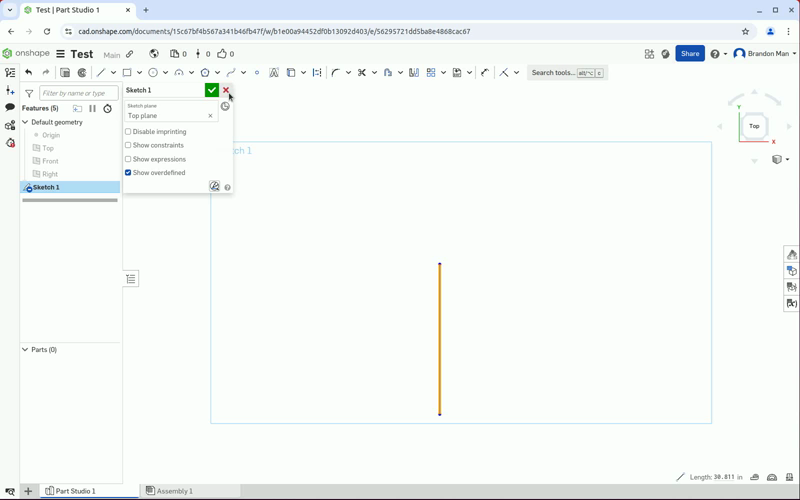
key(shift+h)
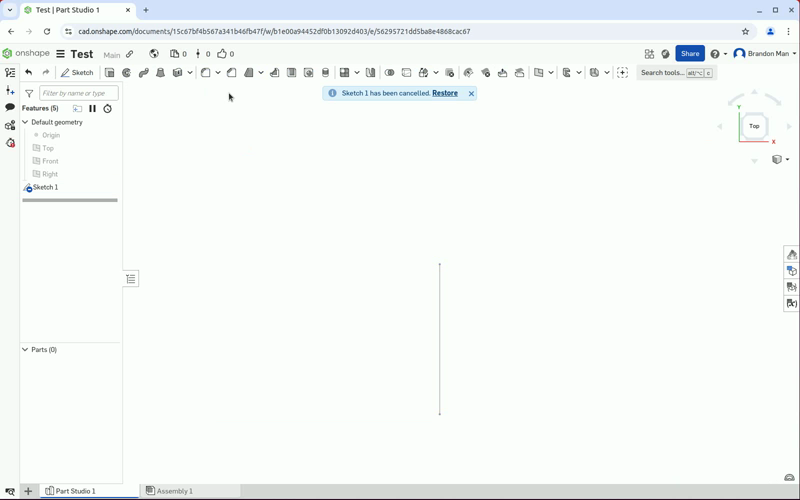
key(shift+s)
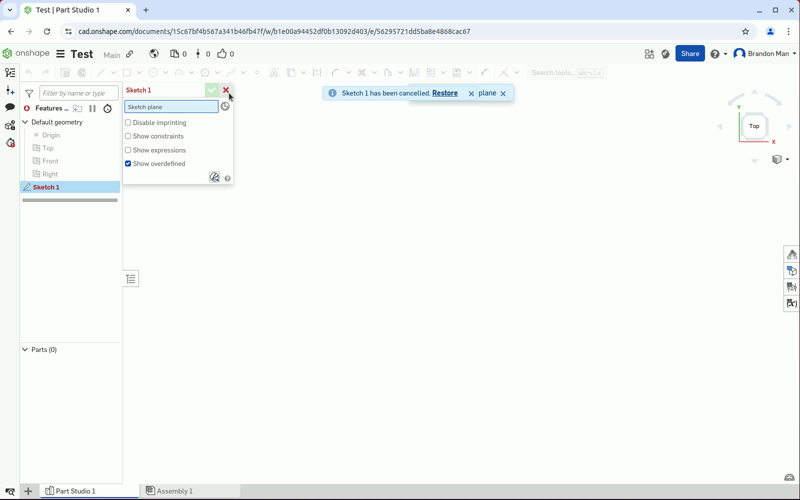
mouse_move(73, 150)
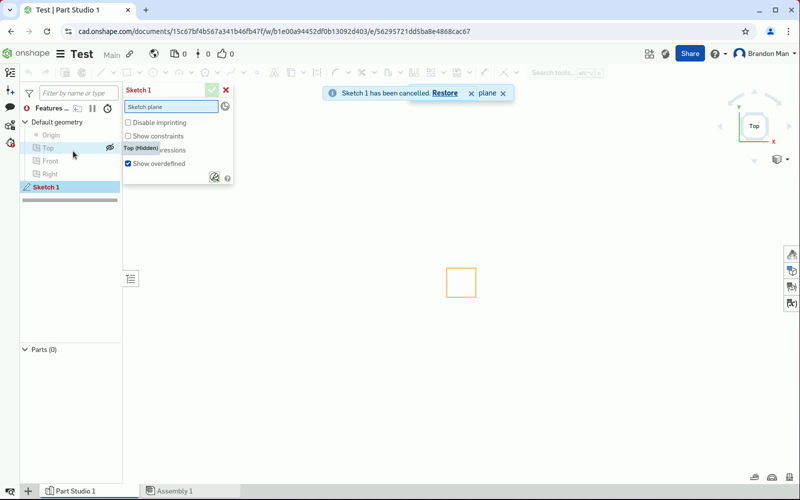
click(73, 150)
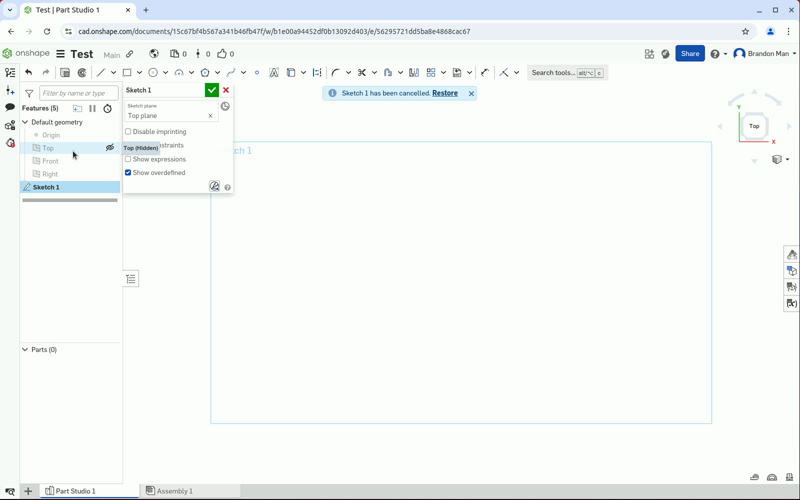
mouse_move(73, 352)
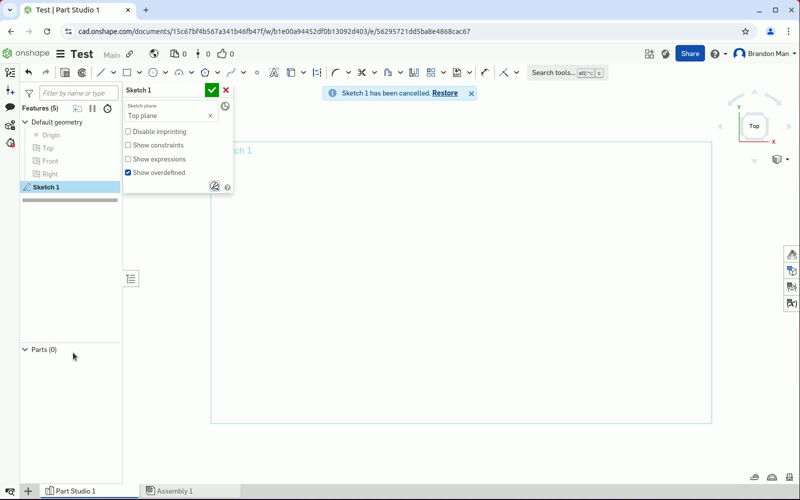
key(y)
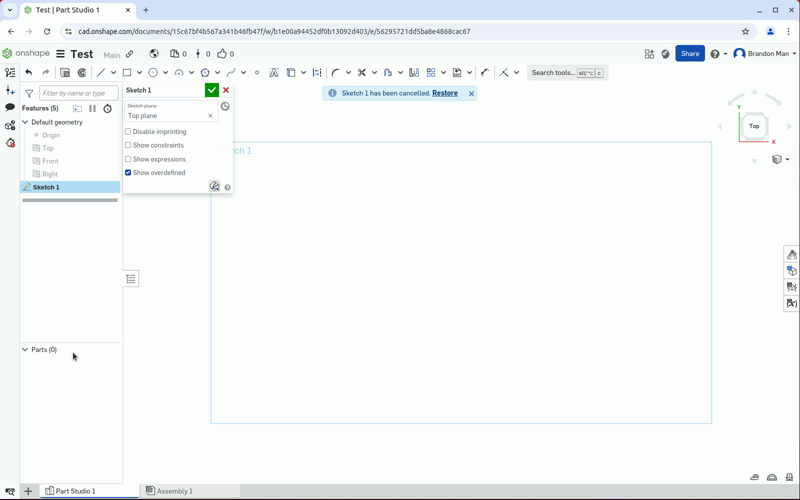
key(l)
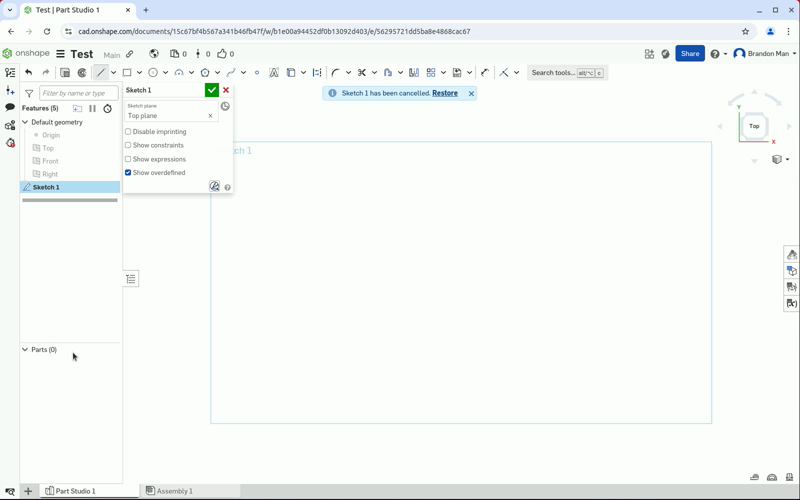
key_down(shift)
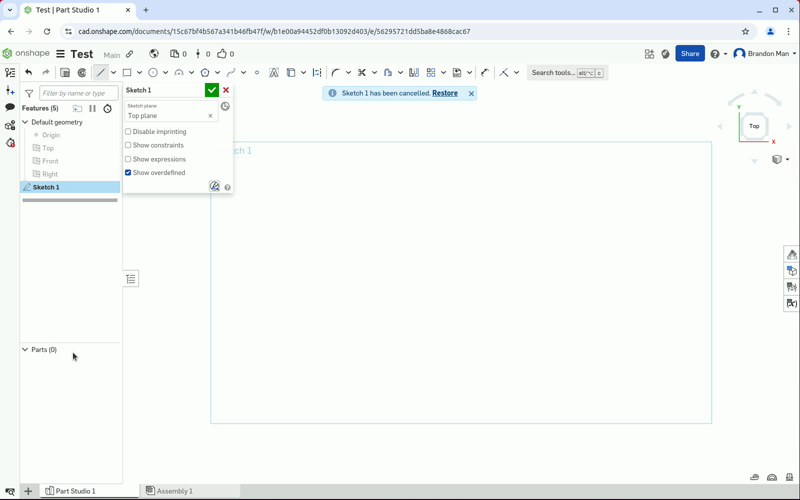
mouse_move(348, 288)
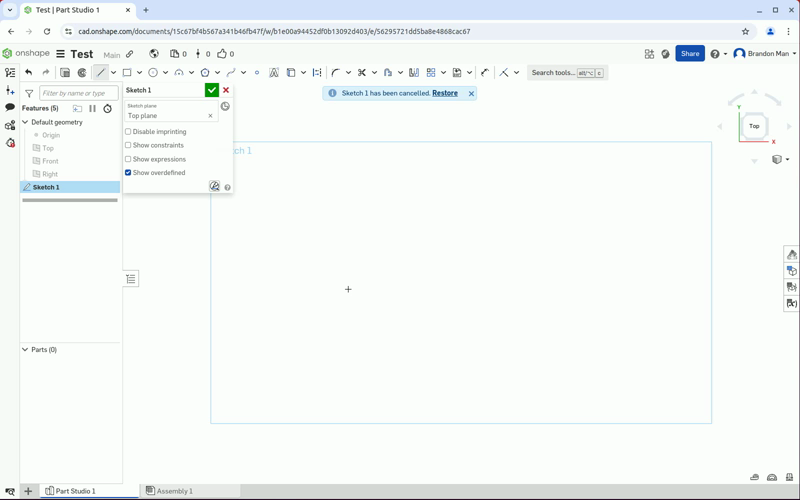
click(348, 288)
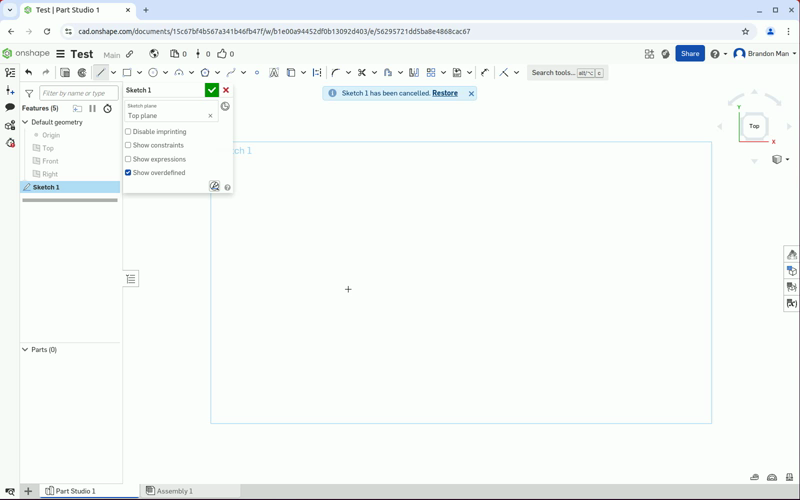
key_up(shift)
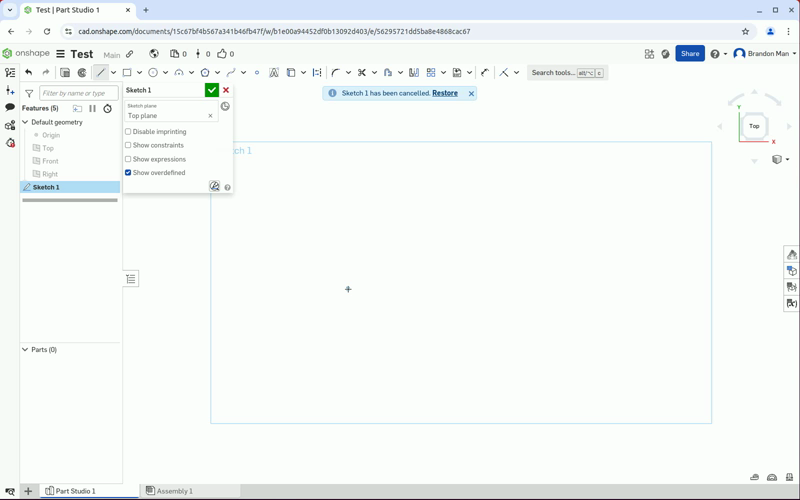
key_down(shift)
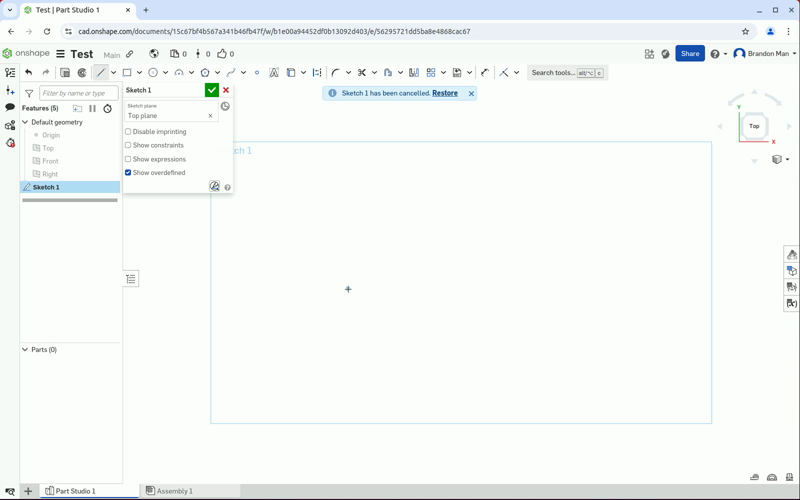
mouse_move(572, 288)
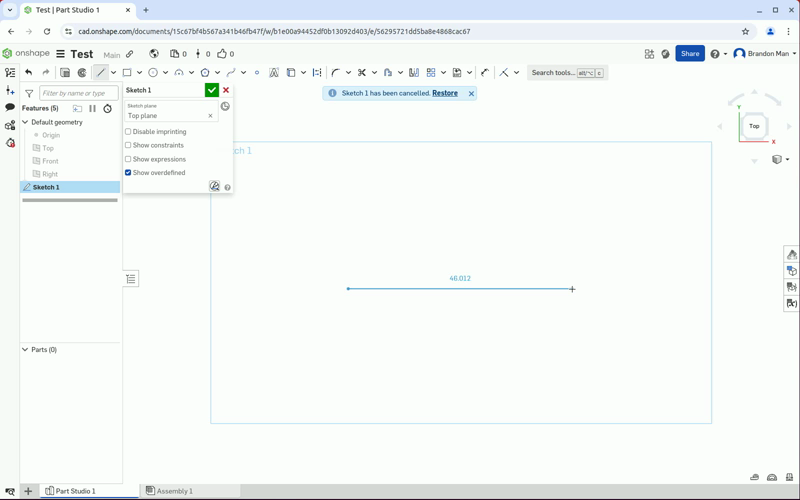
click(572, 288)
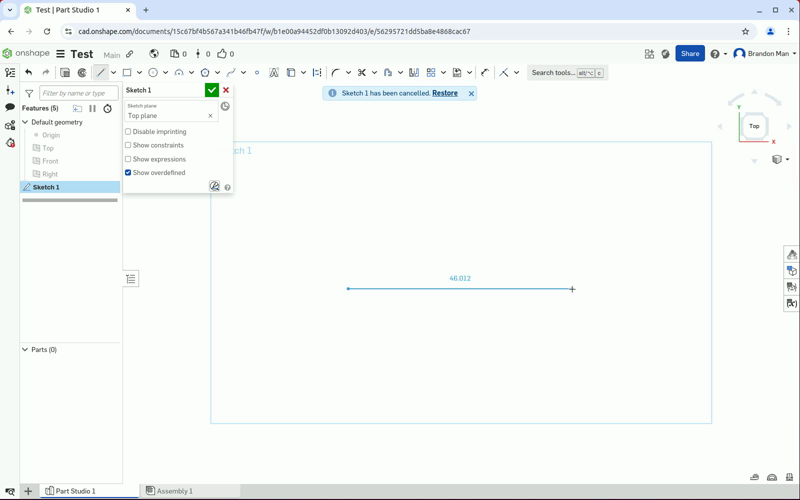
key_up(shift)
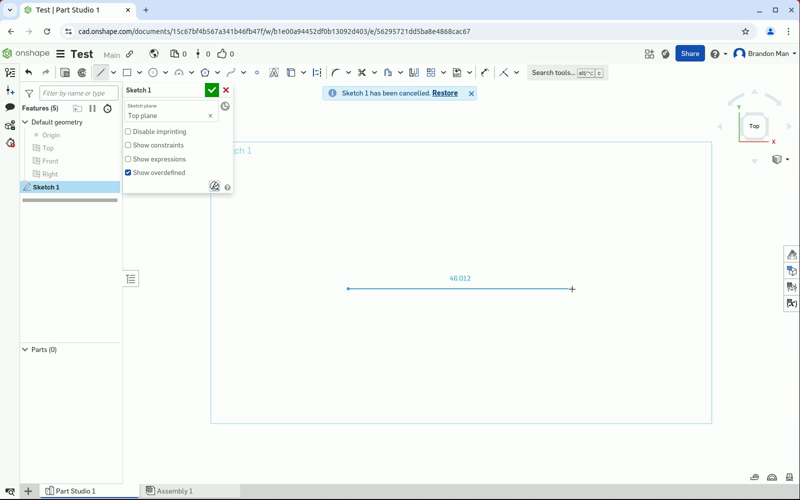
key_down(shift)
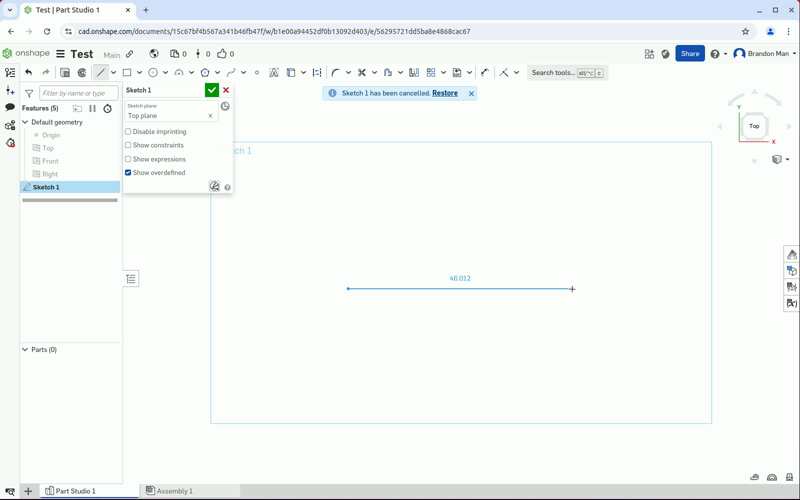
mouse_move(589, 288)
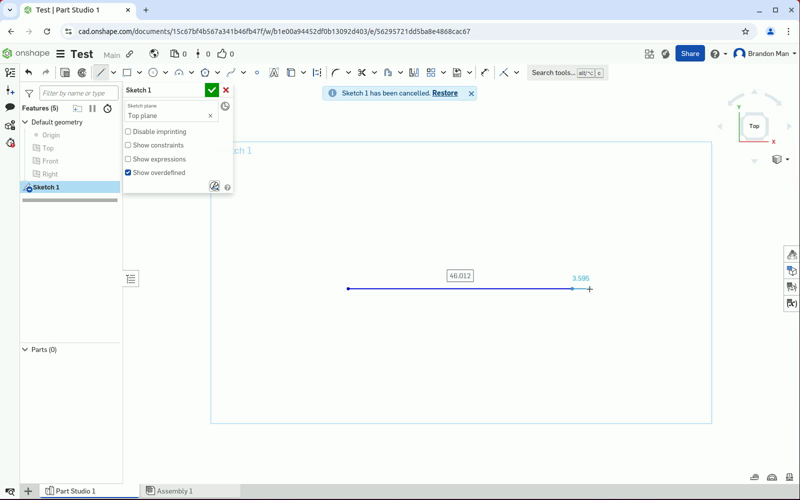
mouse_move(560, 276)
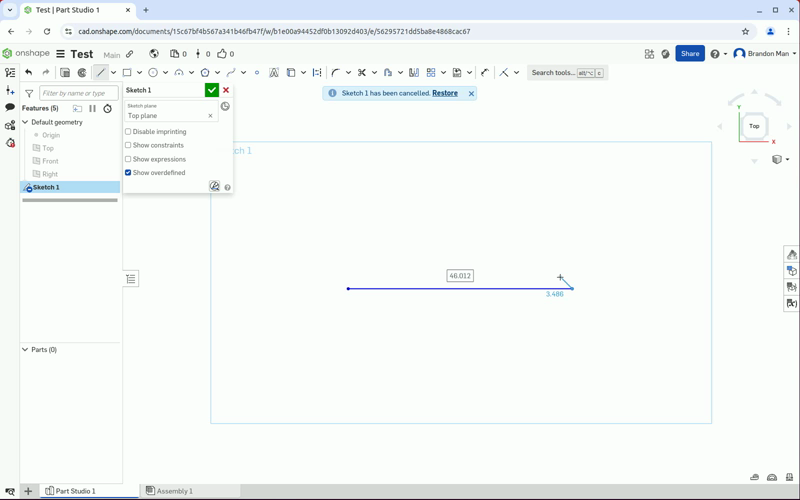
click(560, 276)
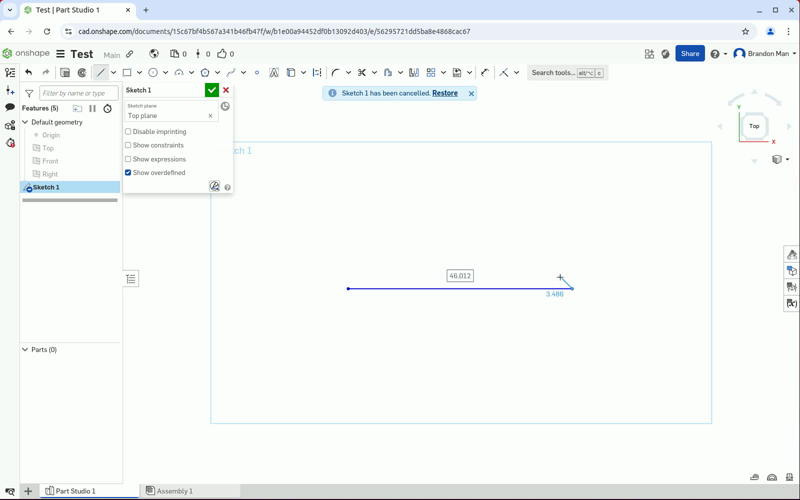
key_up(shift)
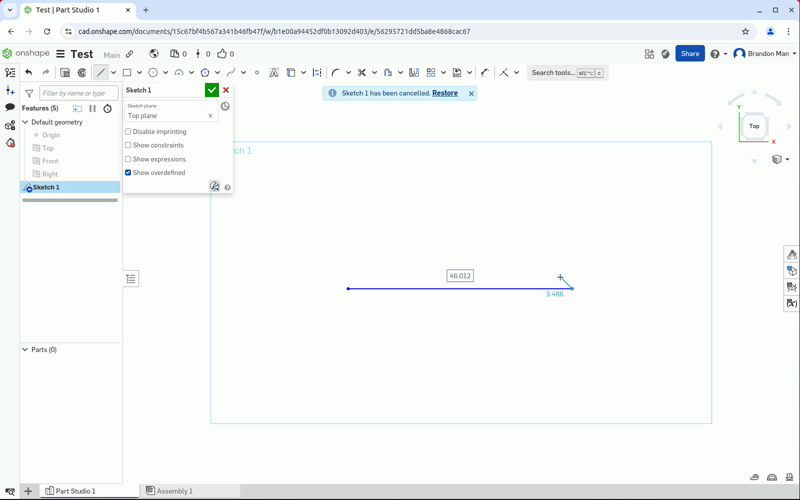
key_down(shift)
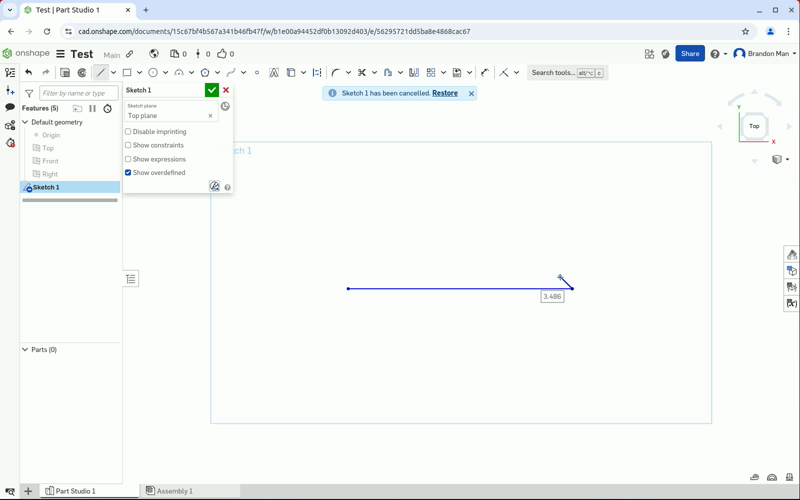
mouse_move(359, 276)
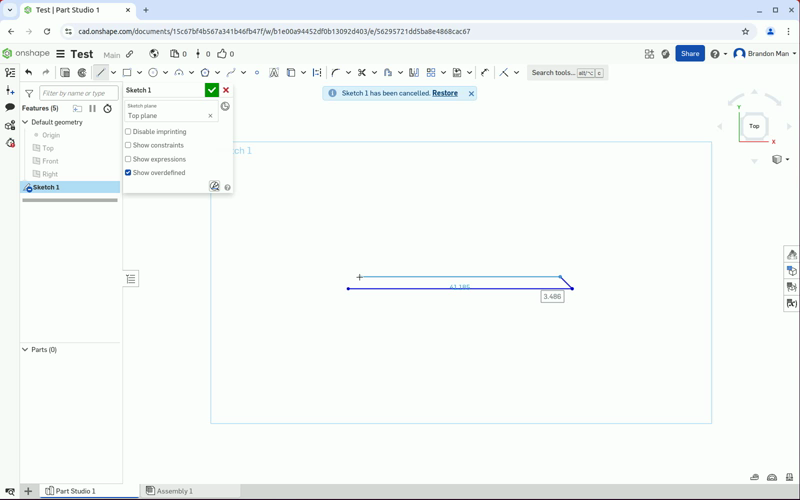
click(359, 276)
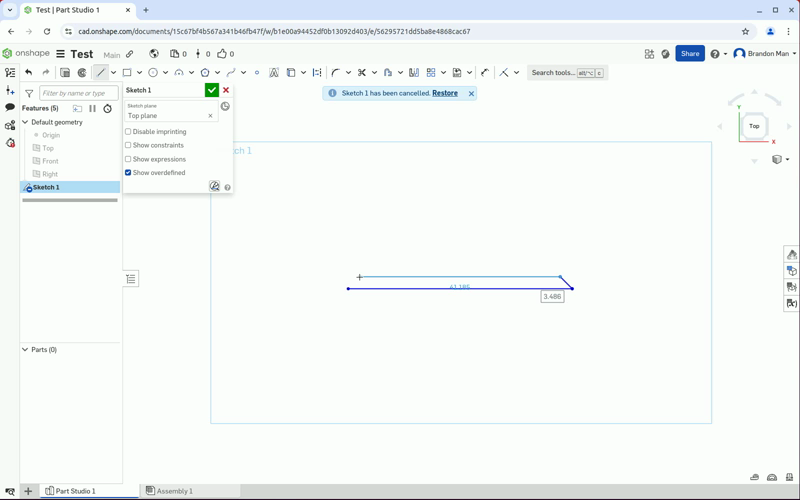
key_up(shift)
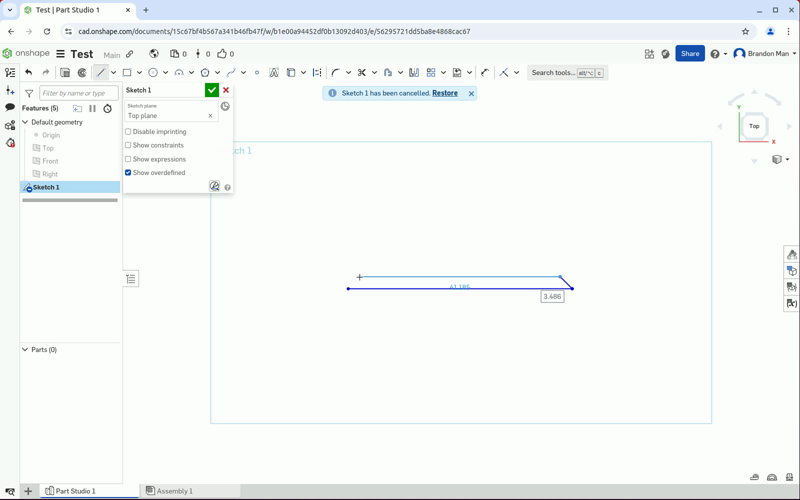
mouse_move(389, 276)
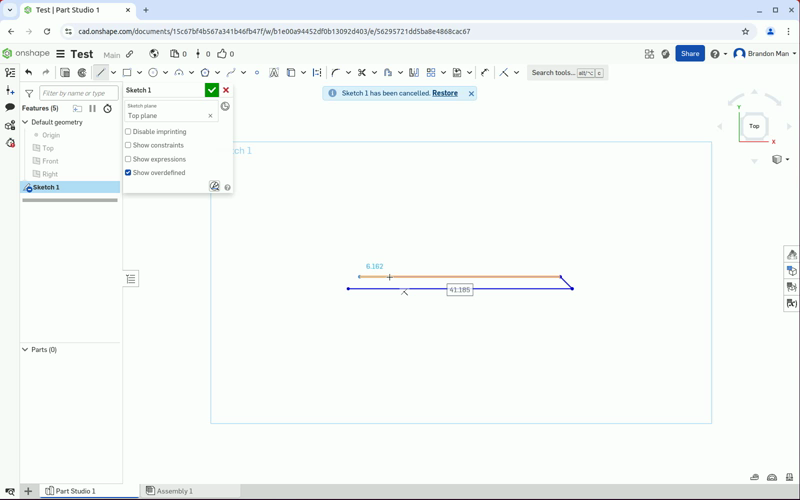
key_down(shift)
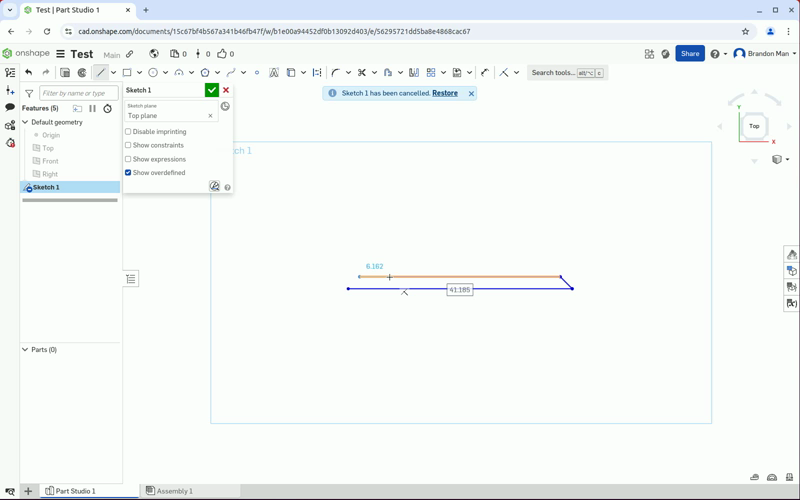
mouse_move(348, 288)
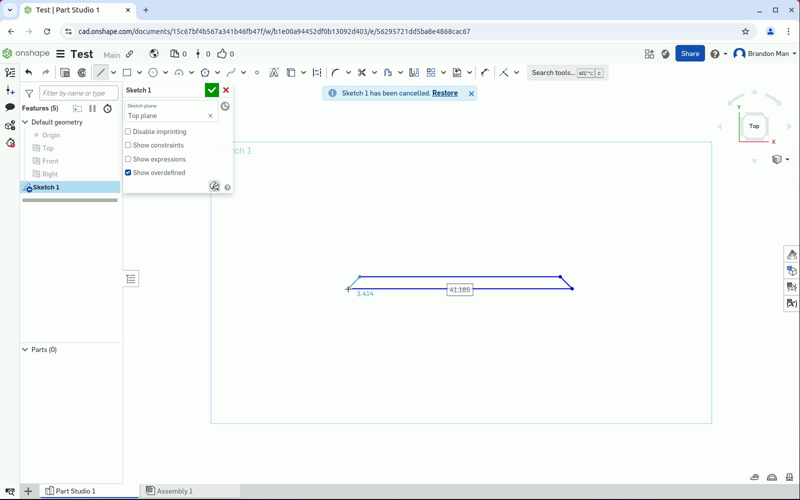
key_up(shift)
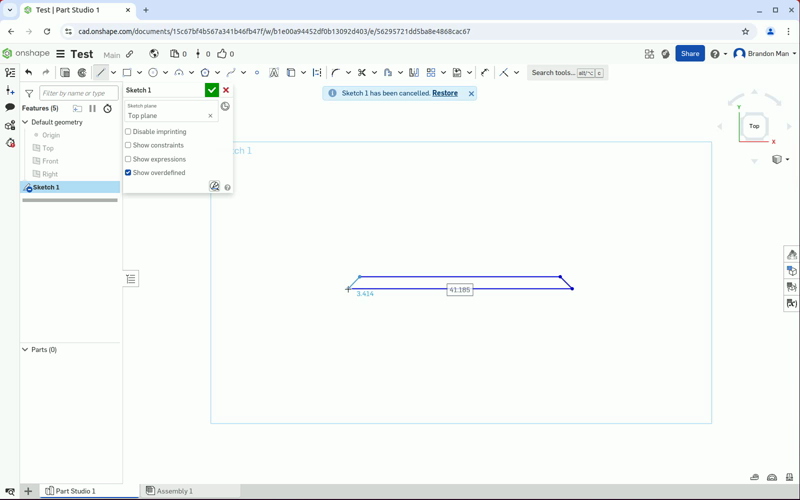
click(348, 288)
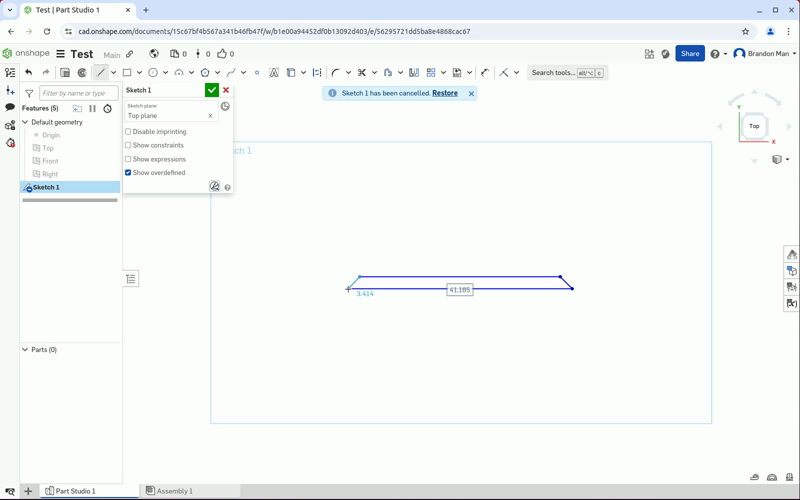
key(esc)
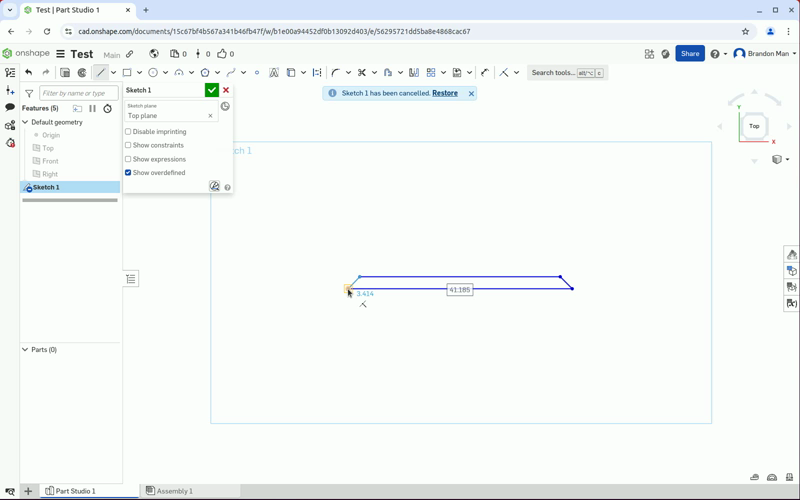
mouse_move(440, 281)
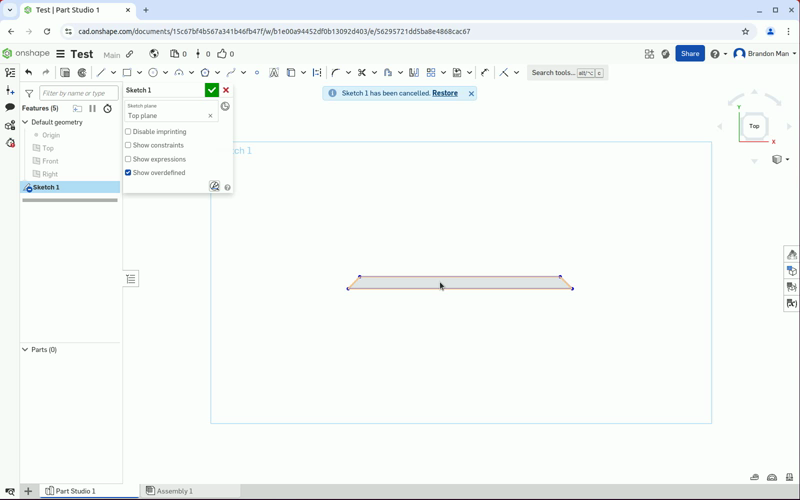
click(440, 281)
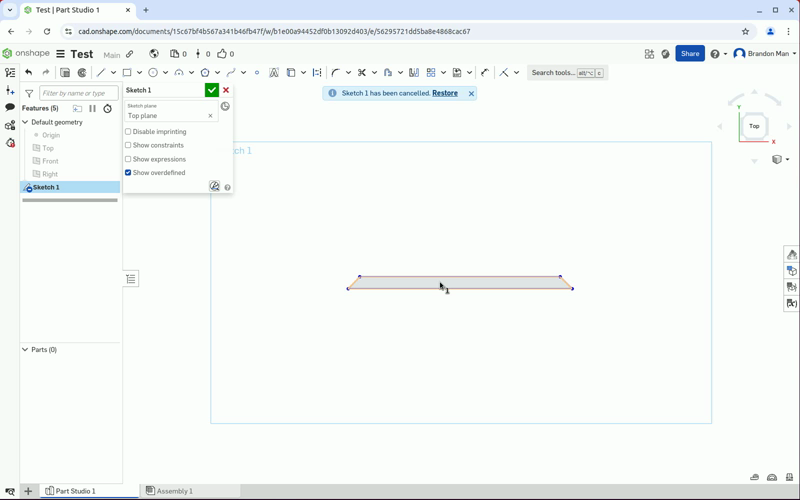
mouse_move(73, 352)
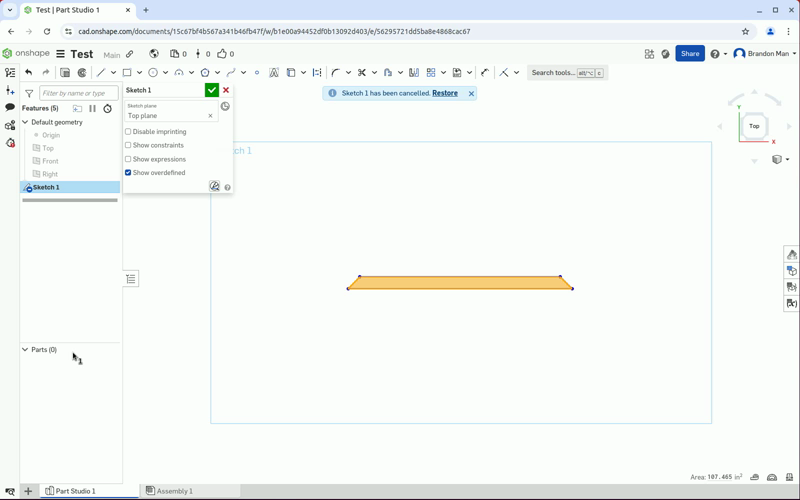
key(shift+y)
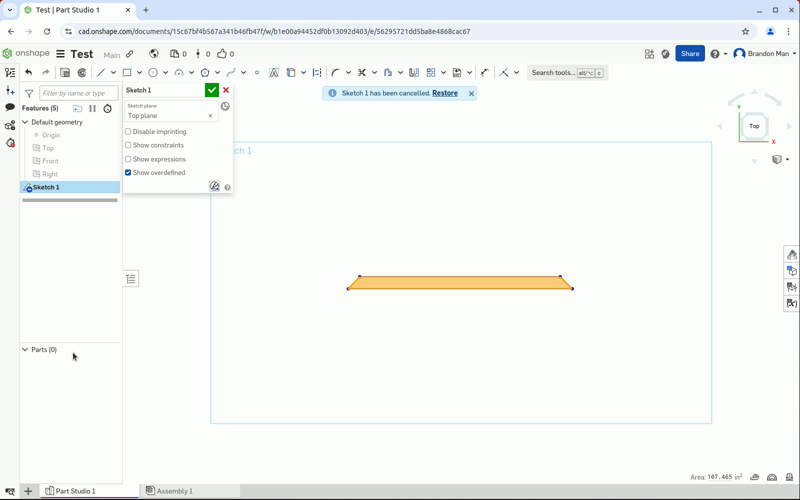
key(shift+e)
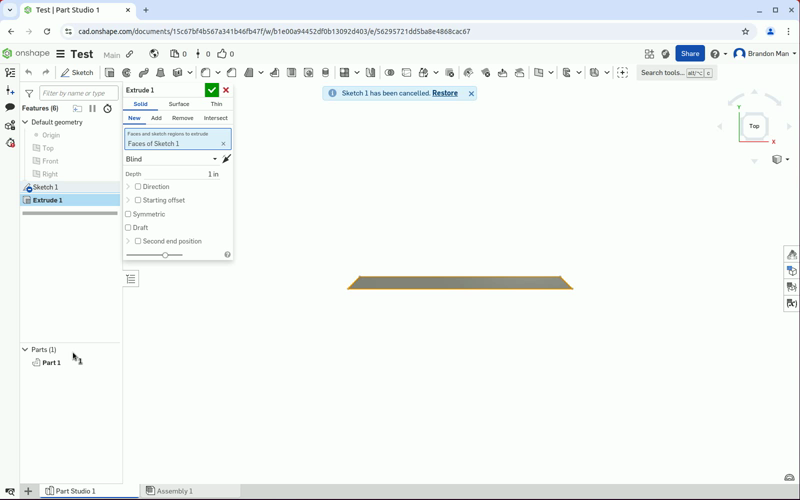
mouse_move(143, 106)
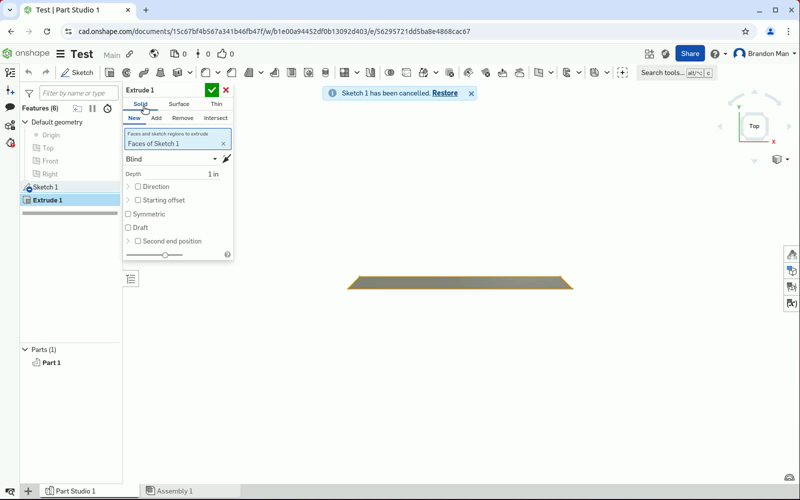
click(143, 106)
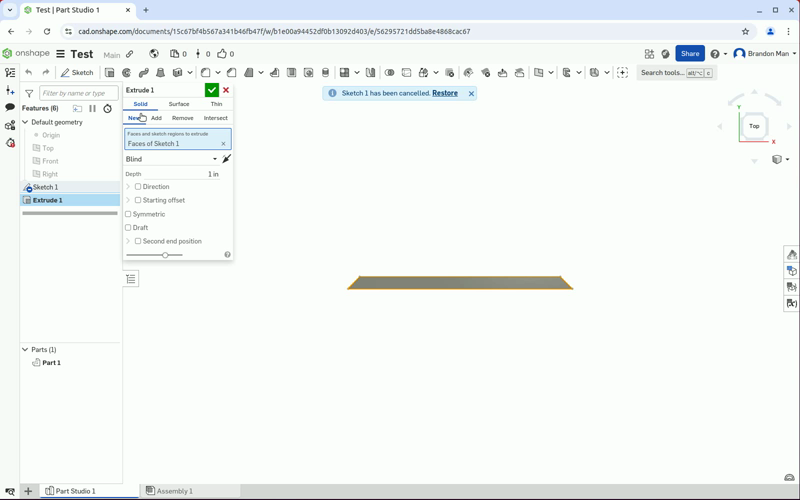
mouse_move(137, 120)
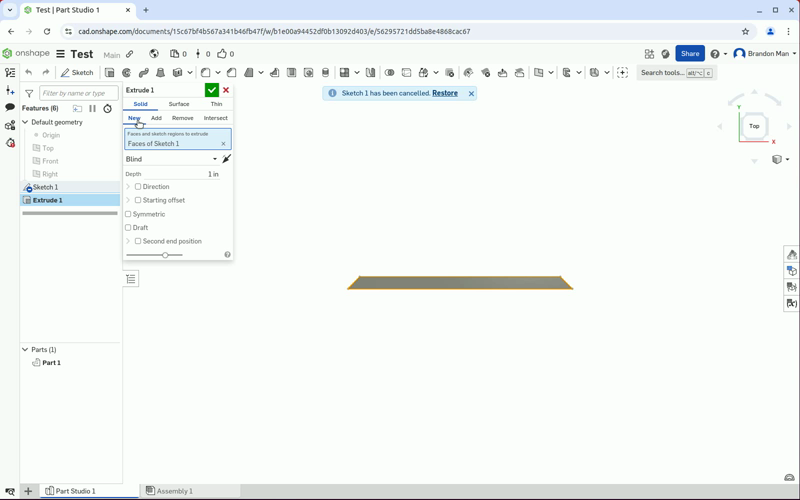
click(137, 120)
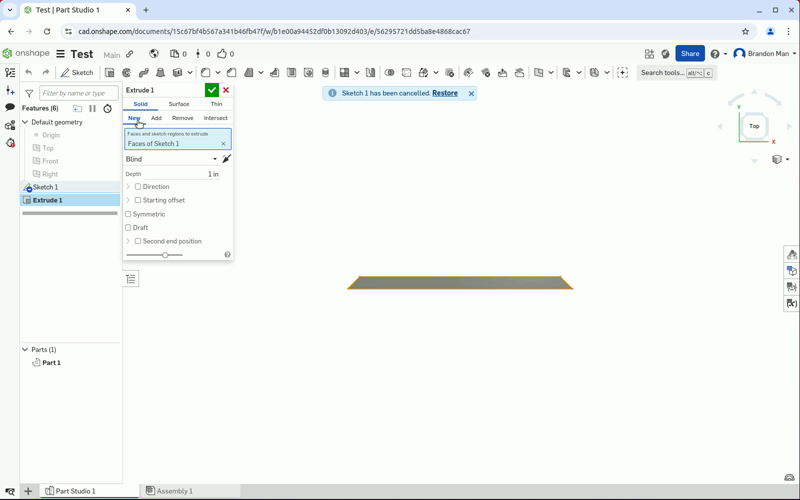
key(tab, 4)
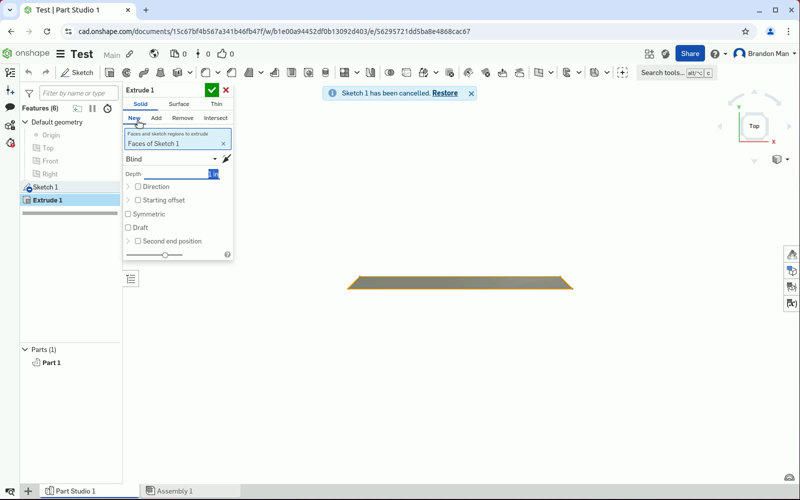
text(15.405)
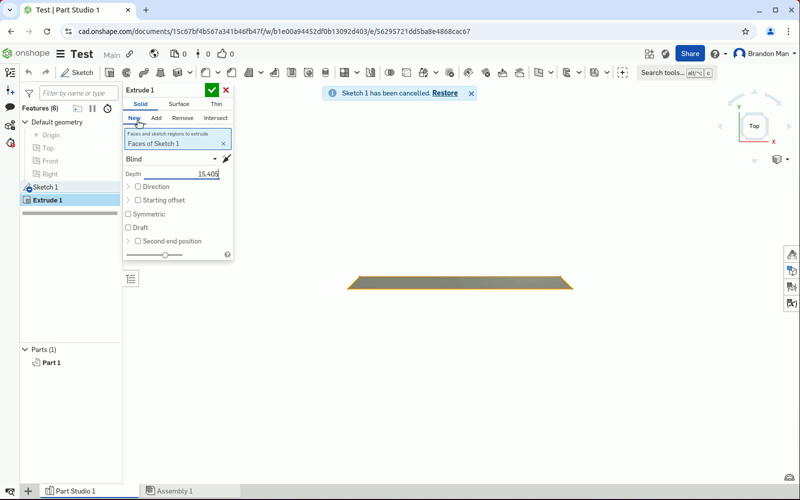
key(enter)
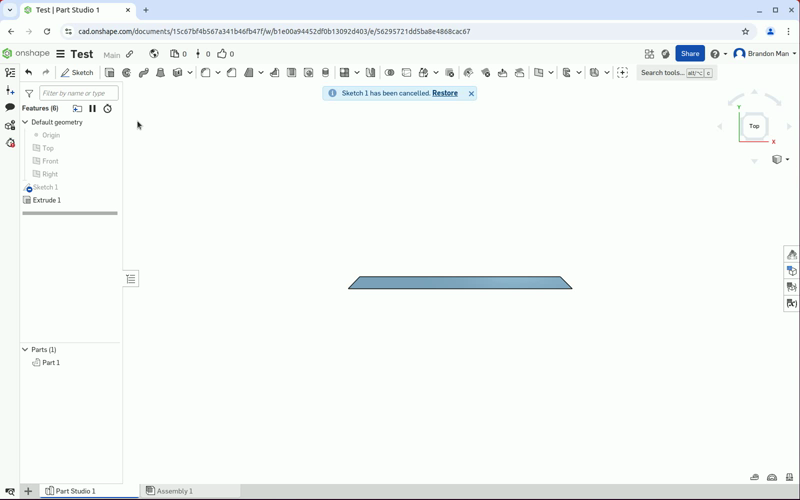
key(shift+h)
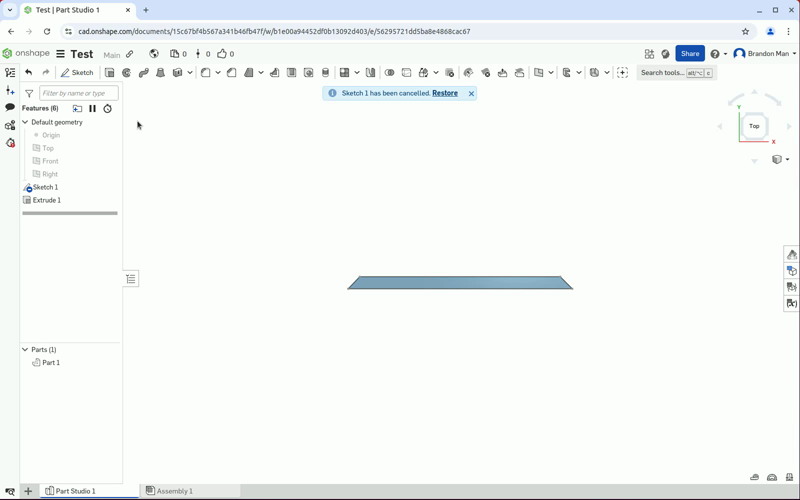
key(shift+h)
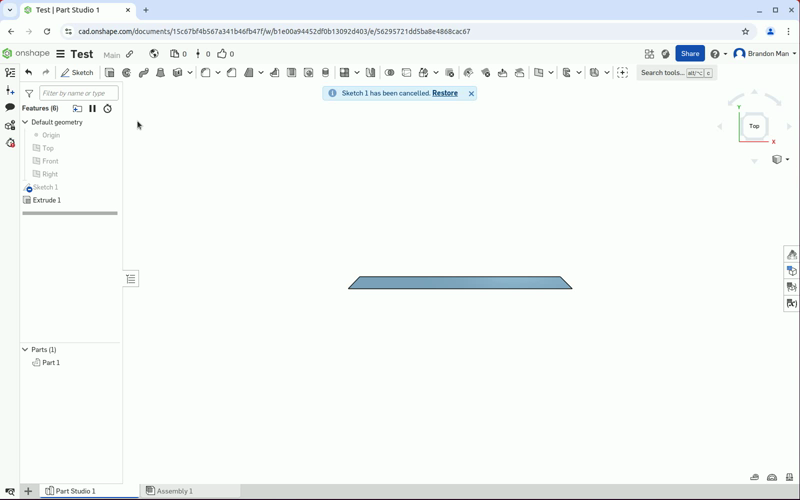
mouse_move(73, 189)
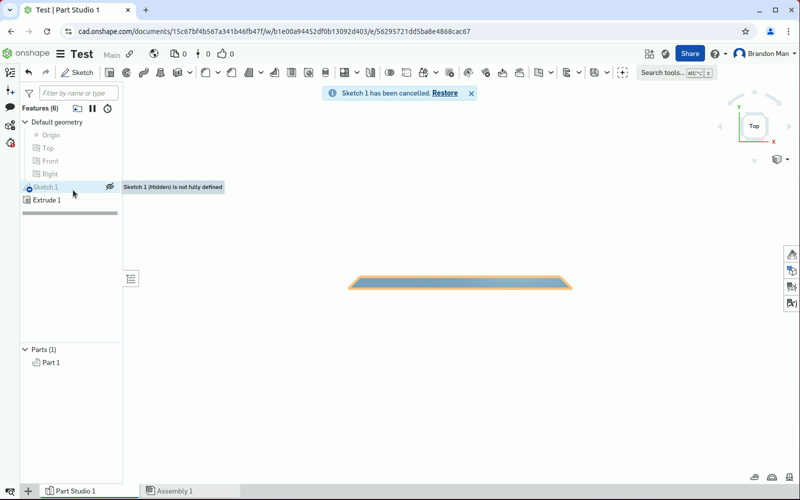
click(73, 189)
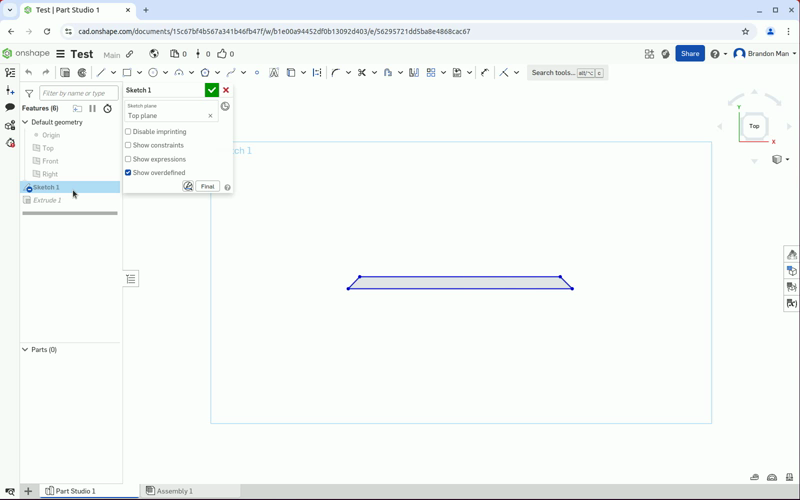
mouse_move(229, 92)
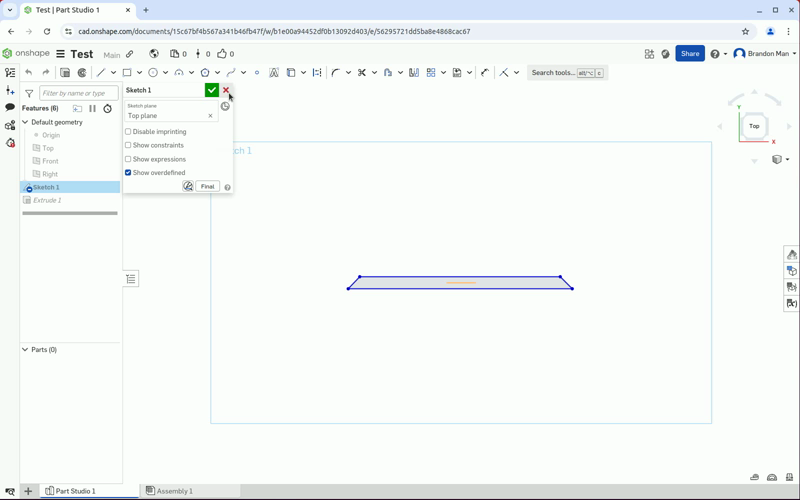
click(229, 92)
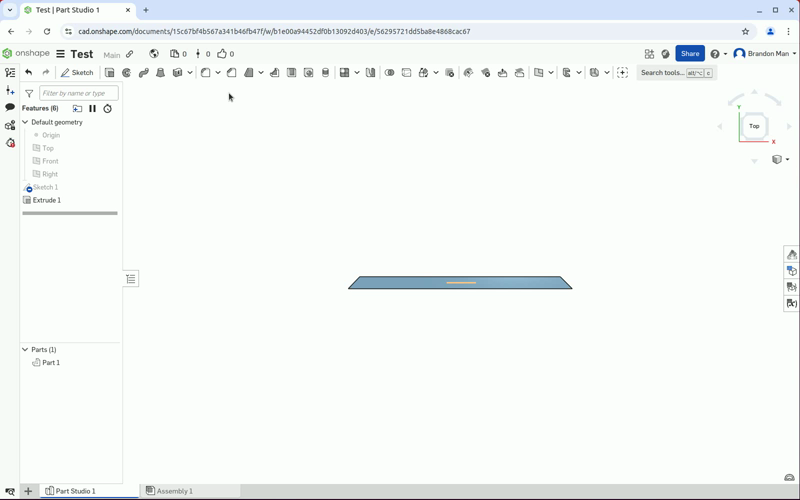
mouse_move(73, 352)
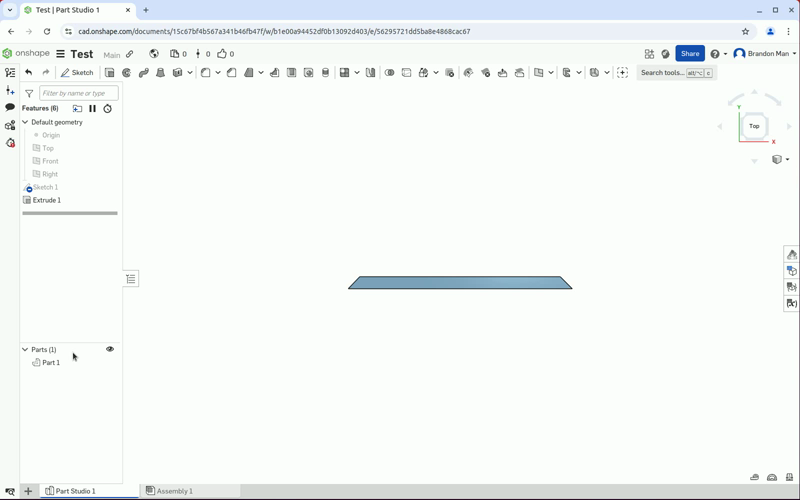
key(y)
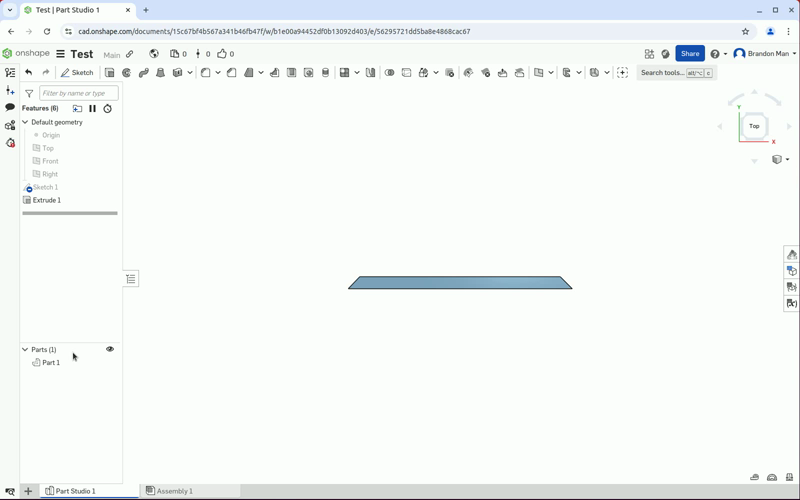
key(shift+p)
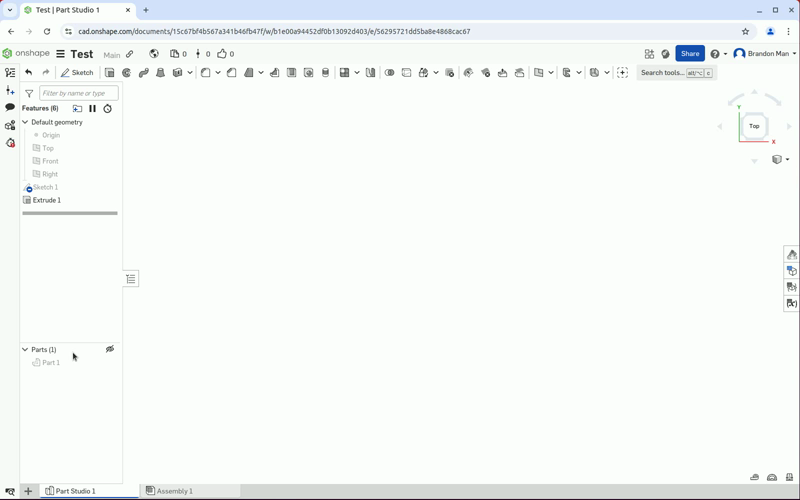
key(space)
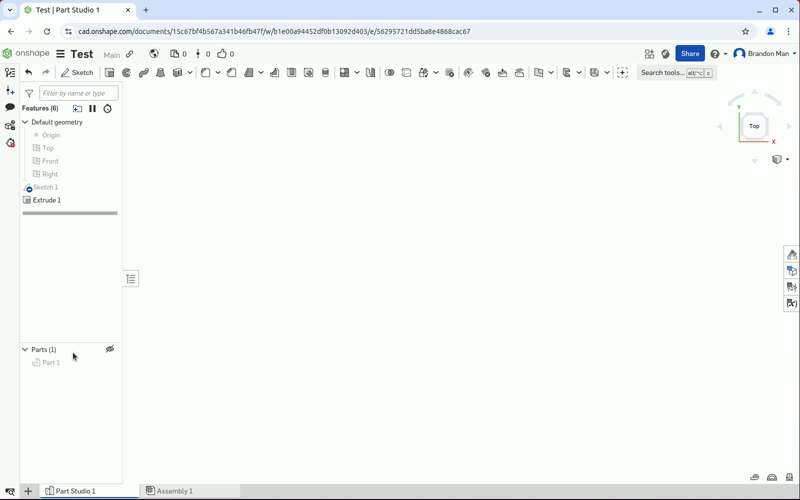
key_down(shift)
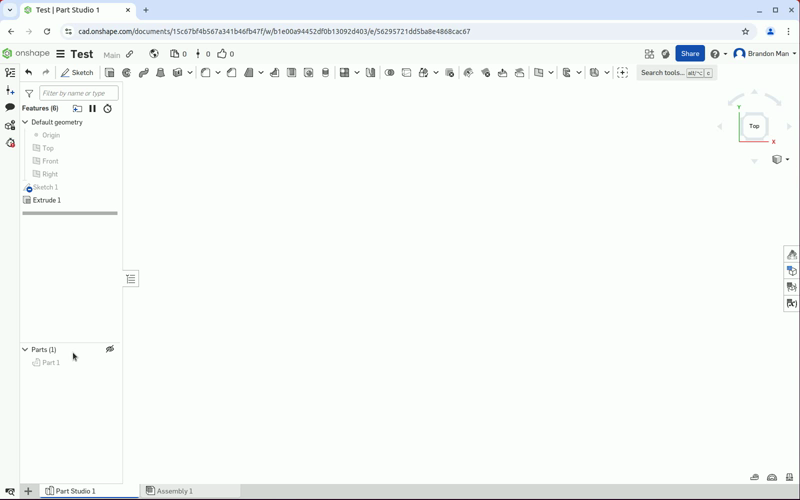
key(up)
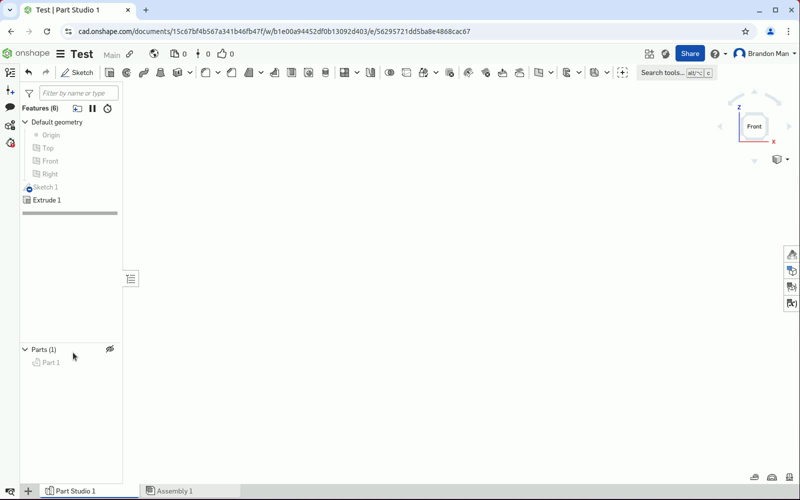
key_up(shift)
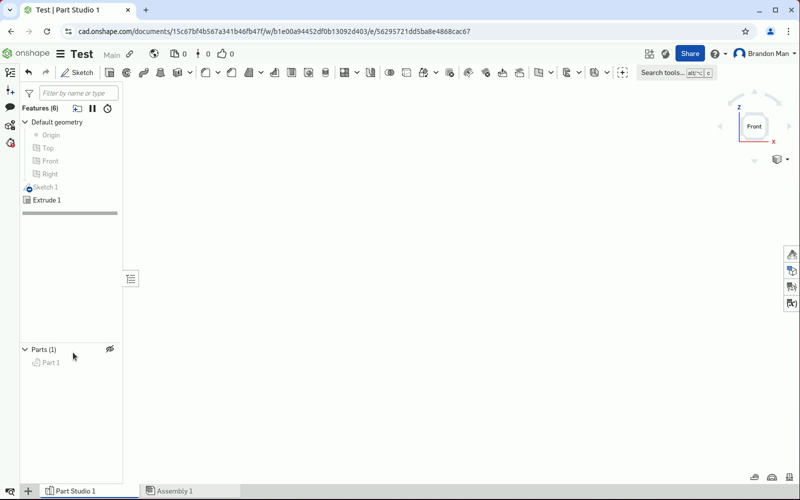
key(space)
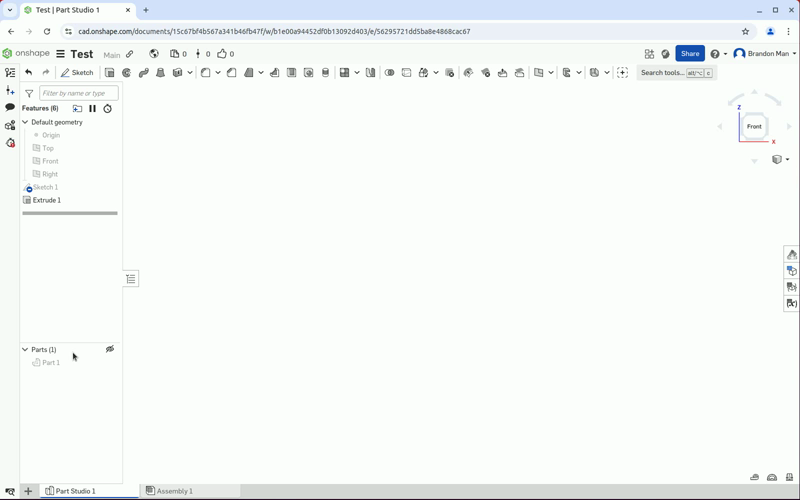
key_down(shift)
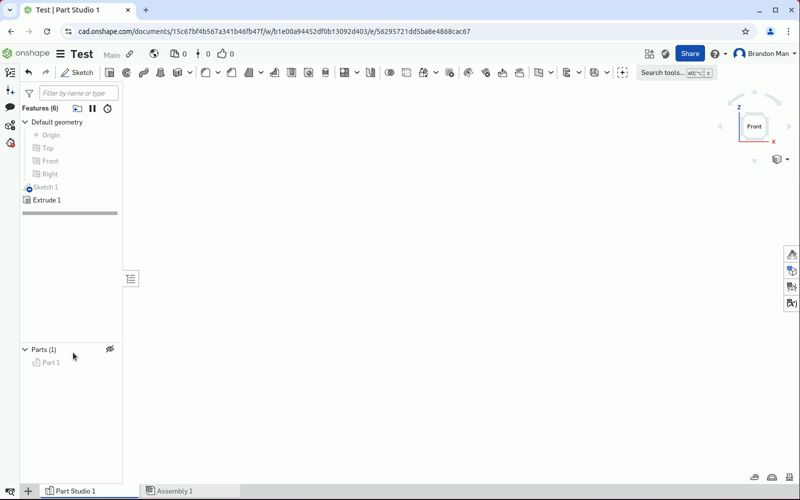
key(left)
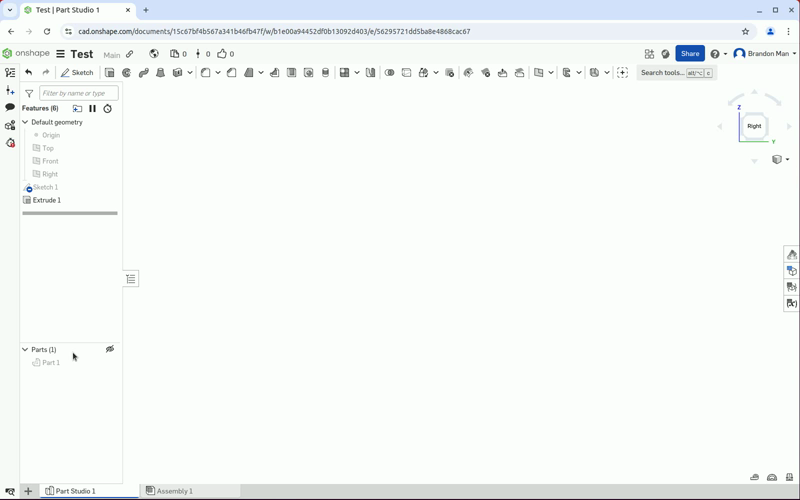
key_up(shift)
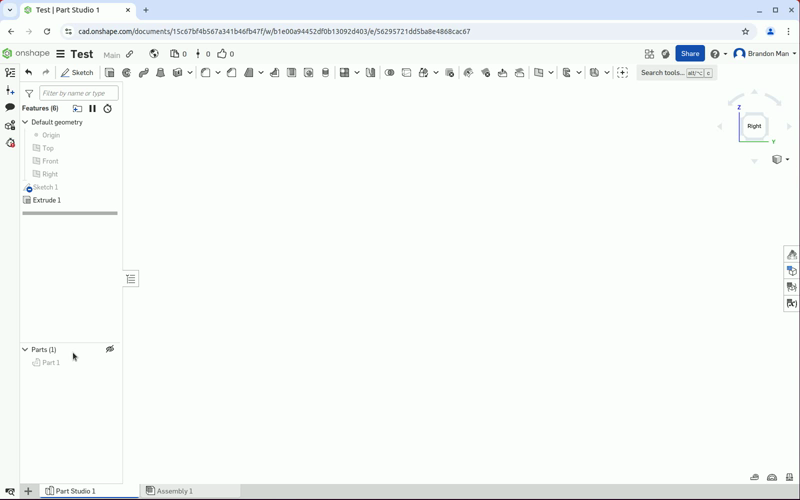
mouse_move(73, 352)
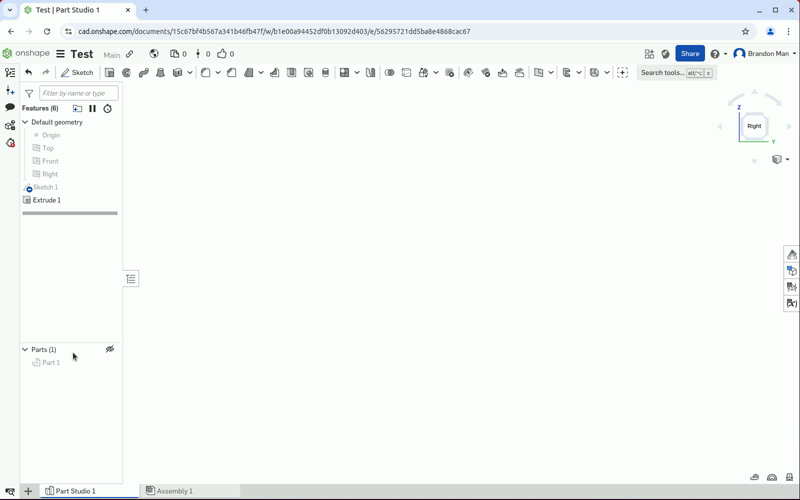
key(shift+y)
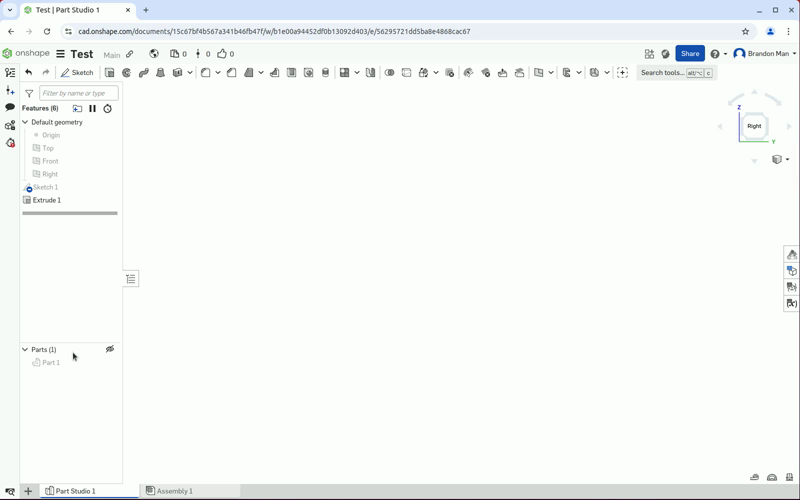
key(shift+s)
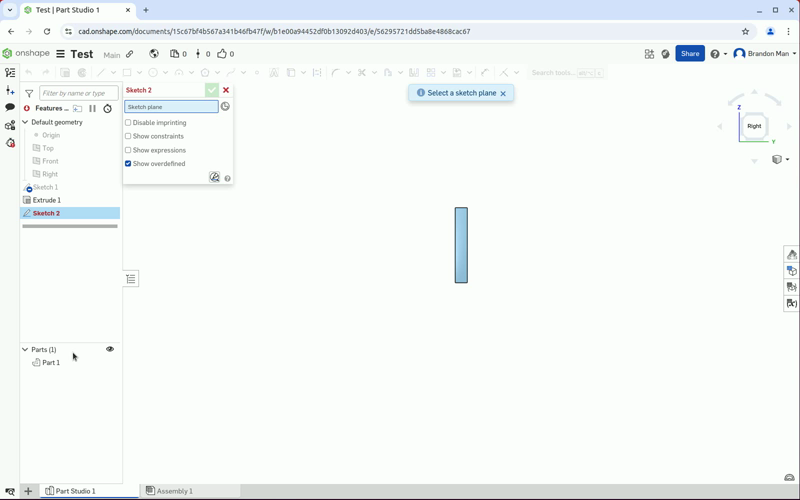
mouse_move(73, 176)
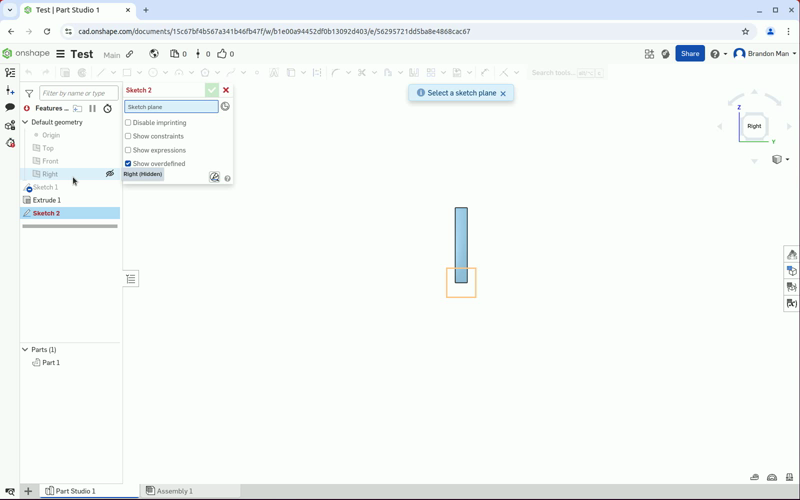
click(73, 176)
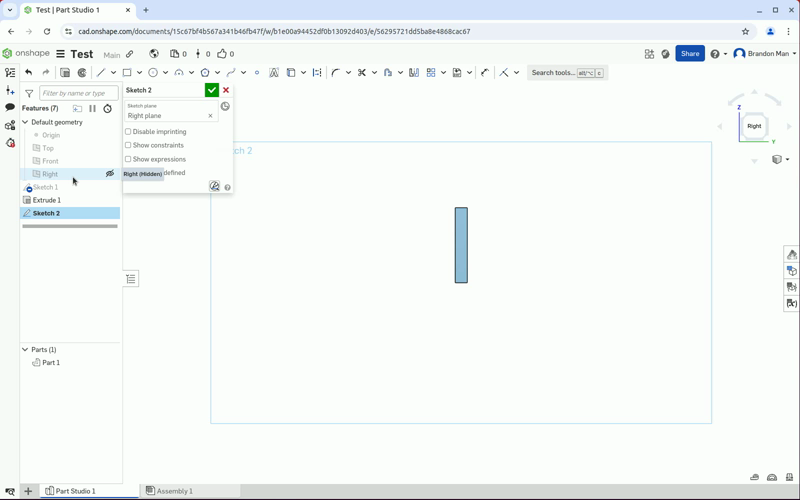
mouse_move(73, 352)
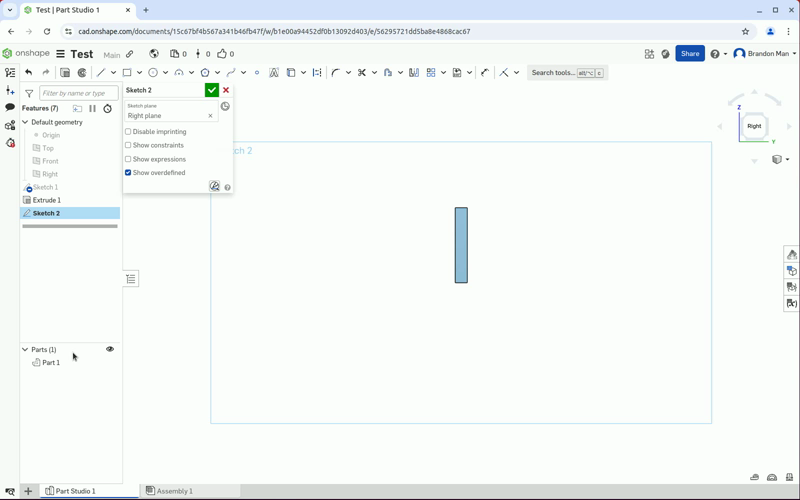
key(y)
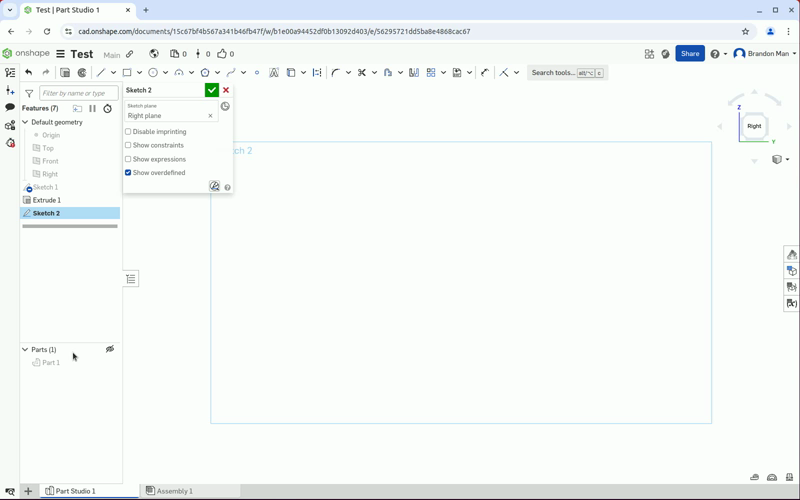
key(l)
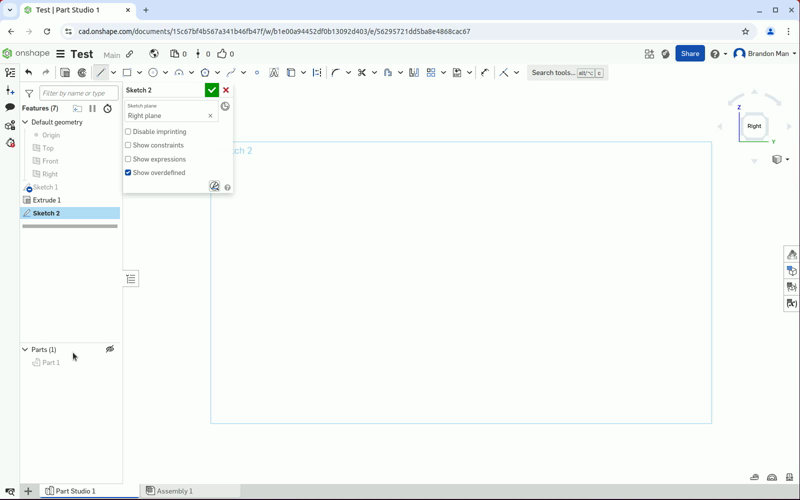
key_down(shift)
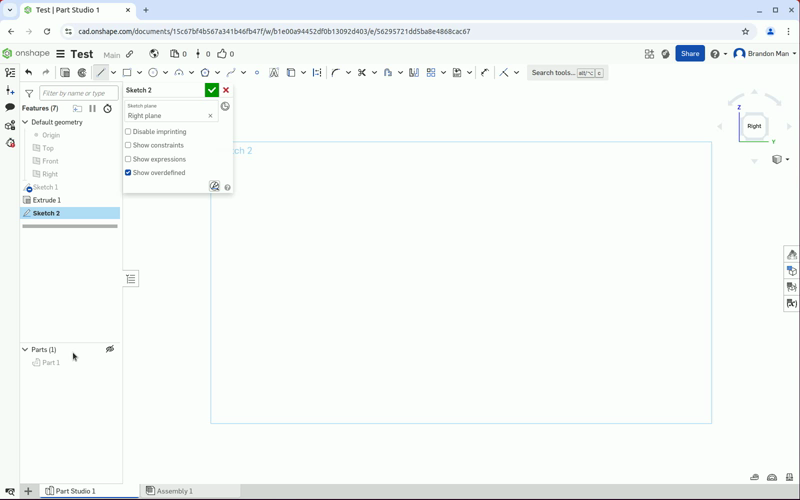
mouse_move(460, 275)
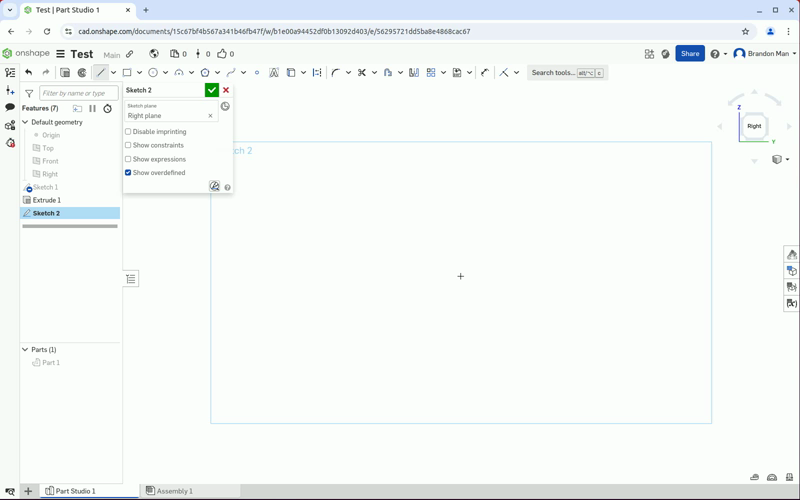
click(460, 275)
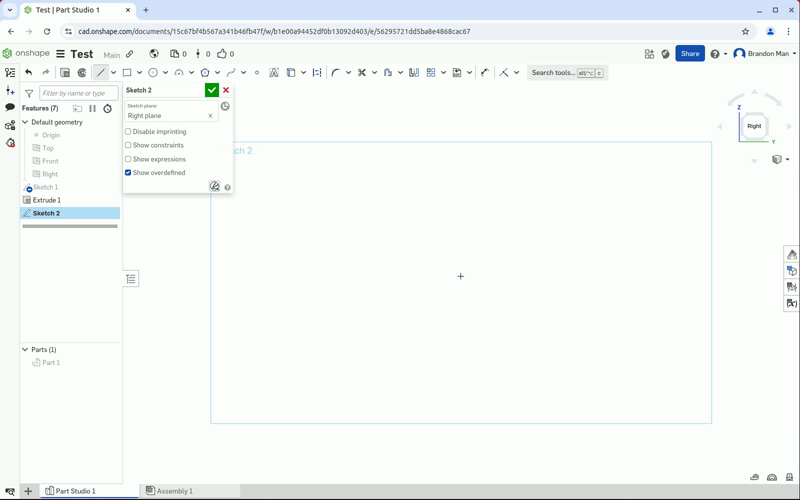
key_up(shift)
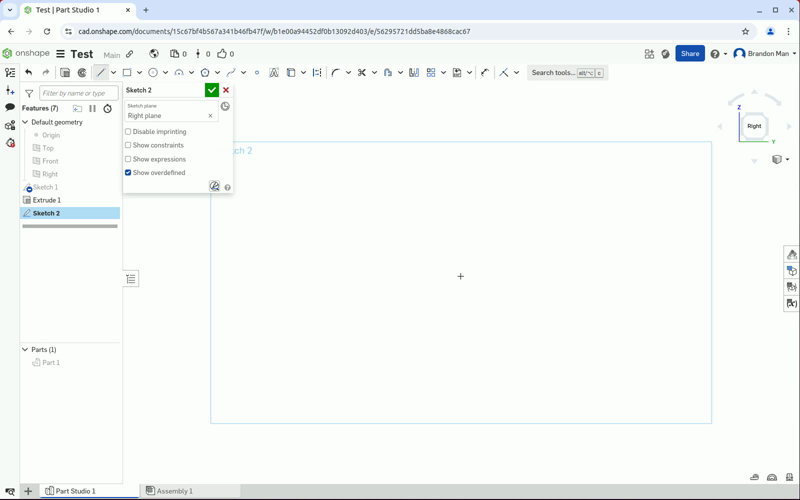
key_down(shift)
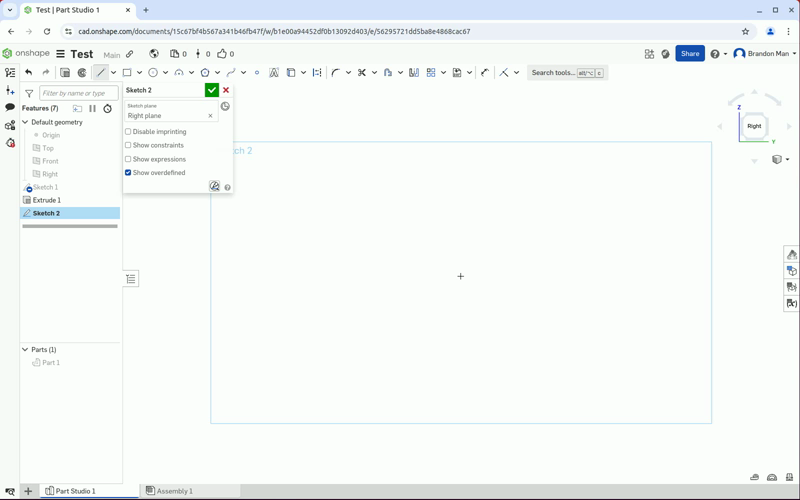
mouse_move(490, 275)
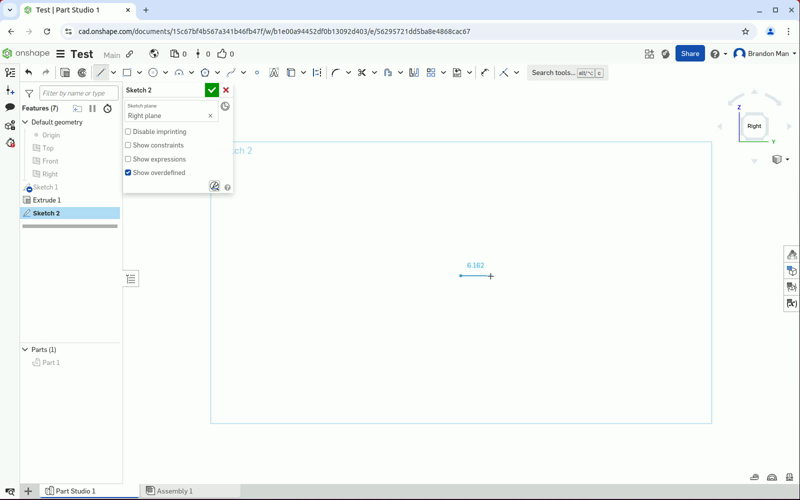
mouse_move(467, 275)
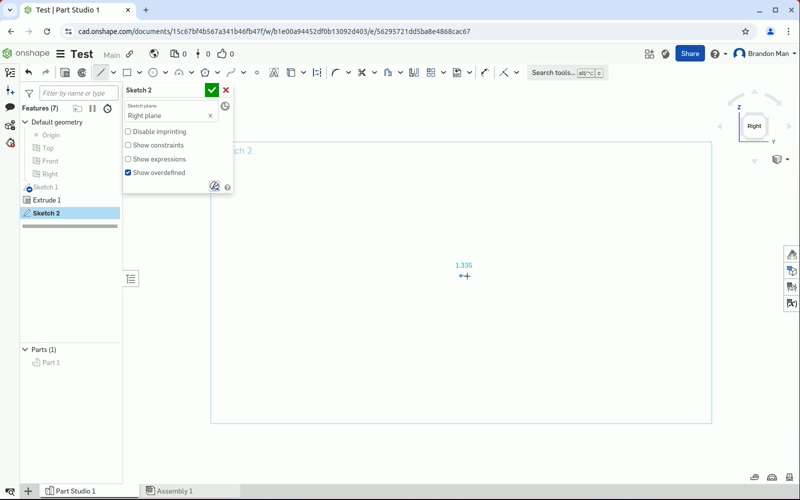
scroll(6)
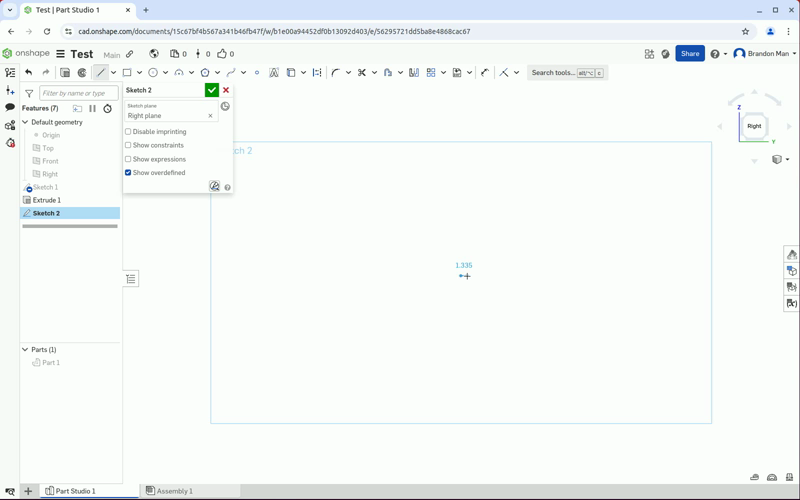
scroll(6)
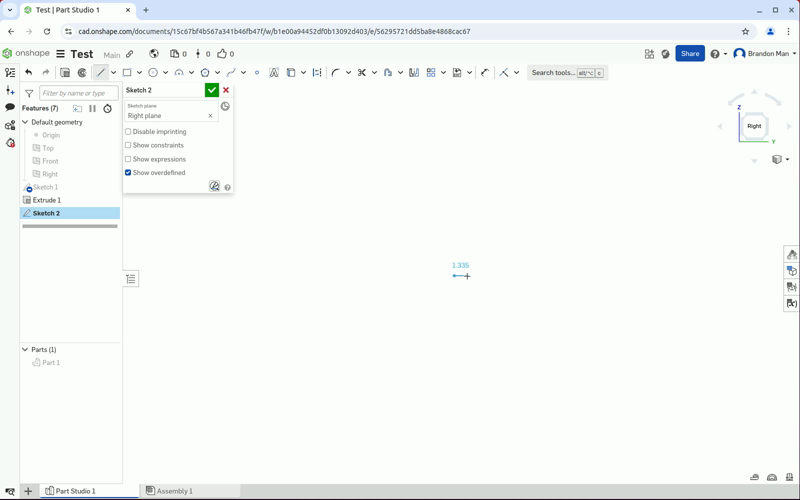
scroll(6)
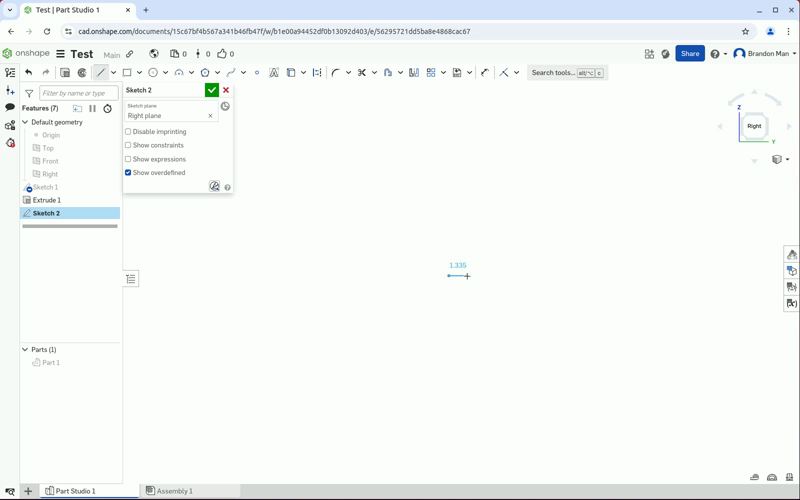
scroll(6)
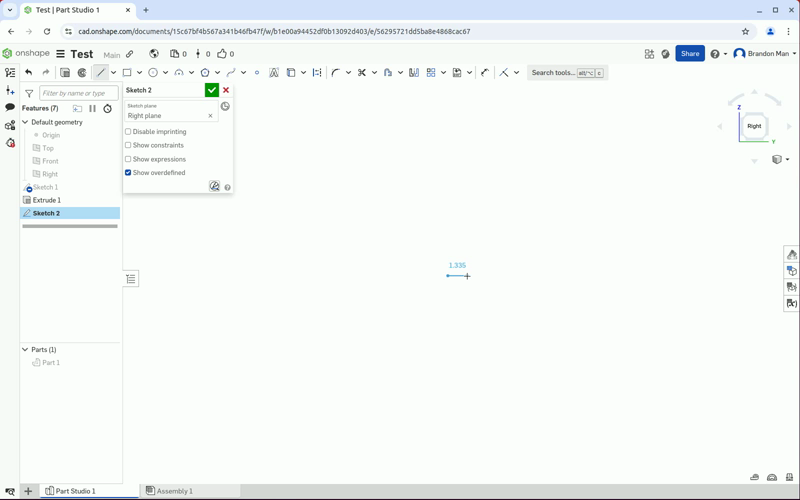
scroll(6)
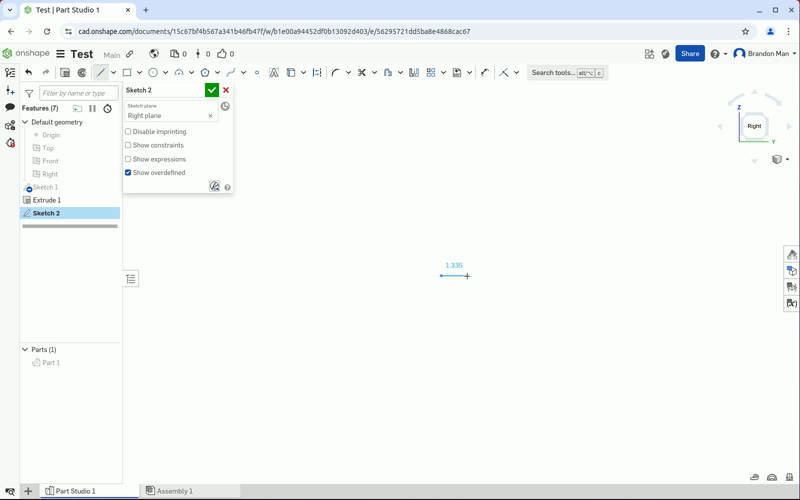
scroll(6)
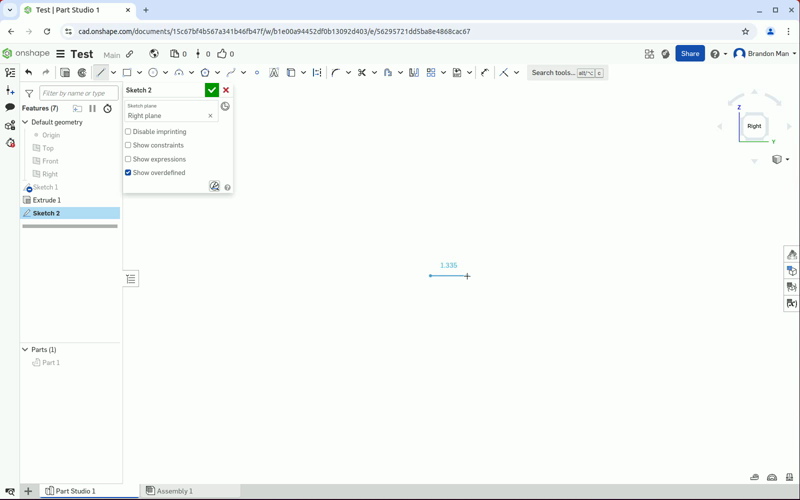
scroll(6)
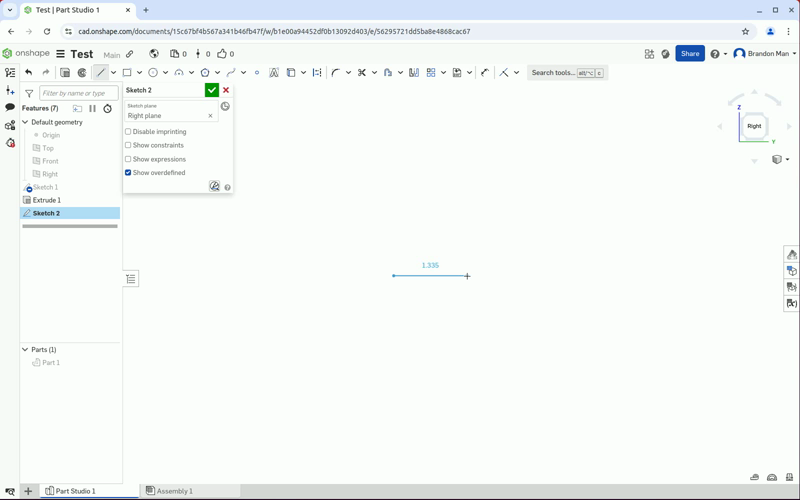
click(467, 275)
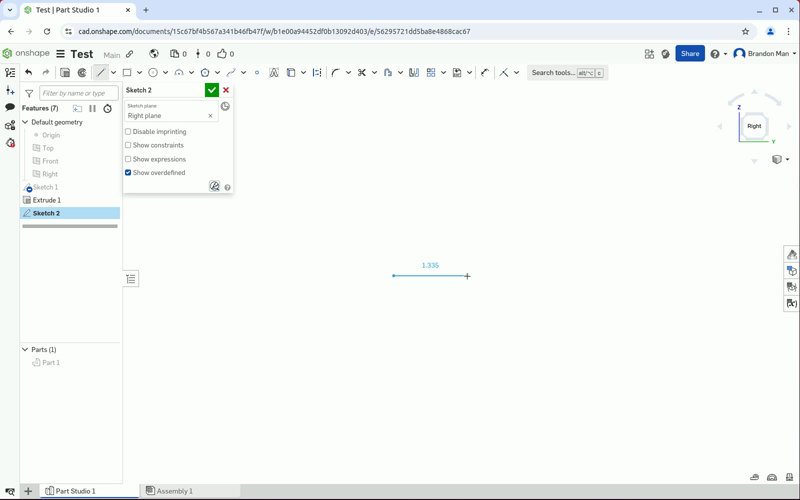
scroll(-6)
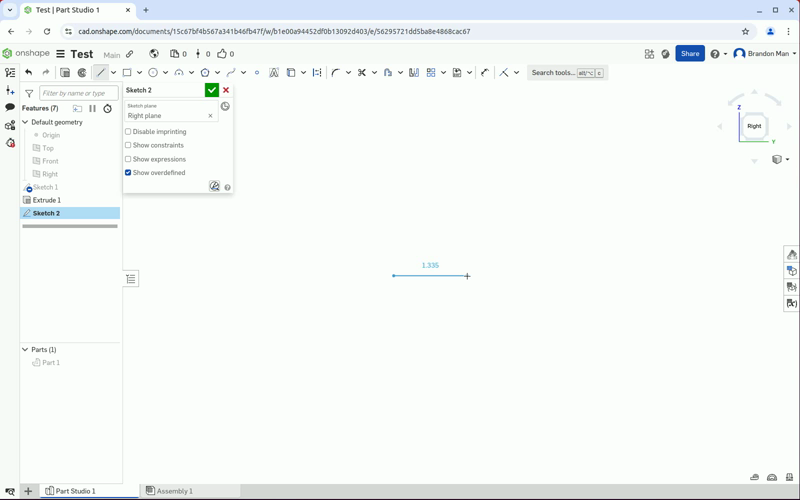
scroll(-6)
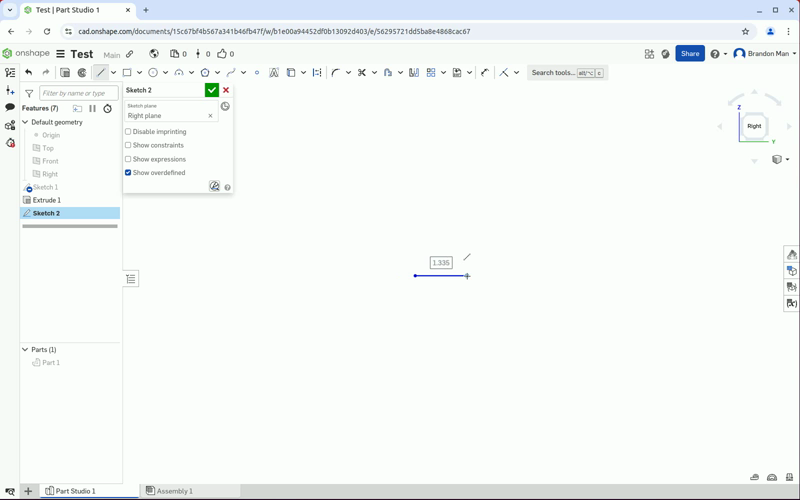
scroll(-6)
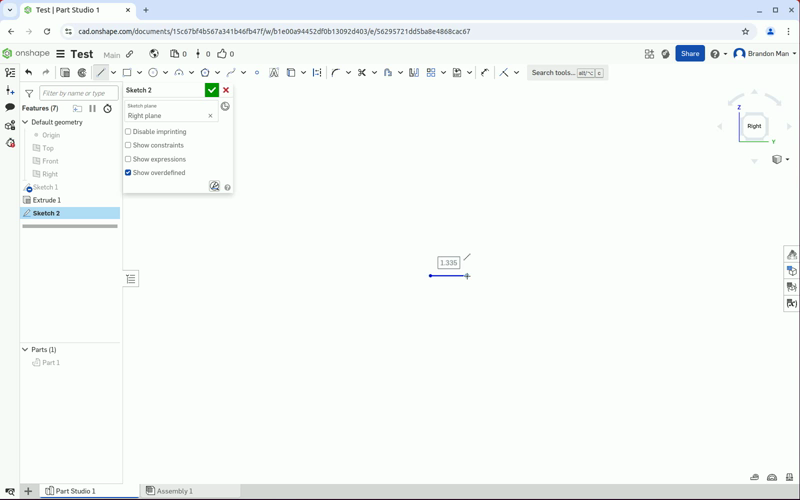
scroll(-6)
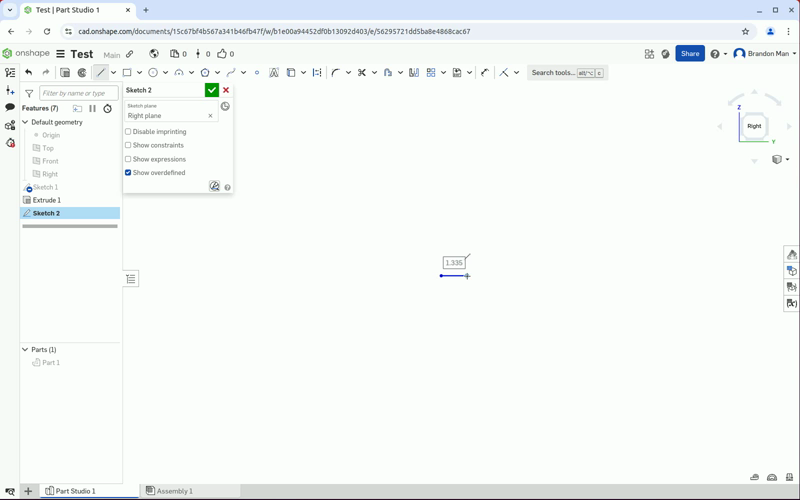
scroll(-6)
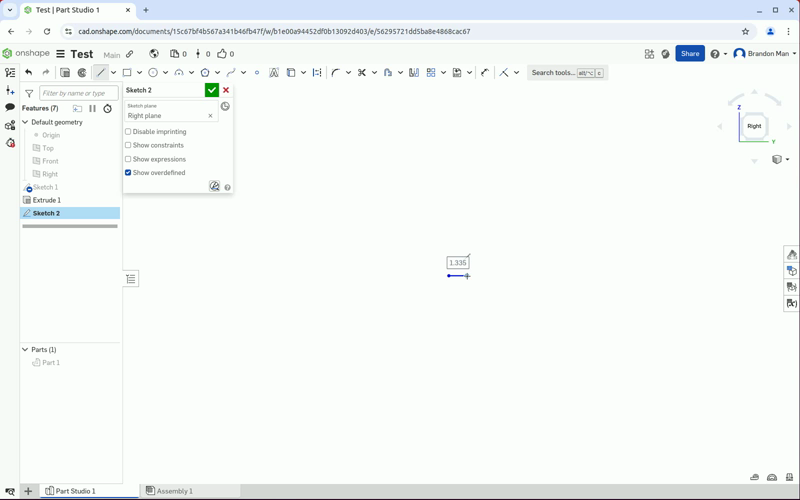
scroll(-6)
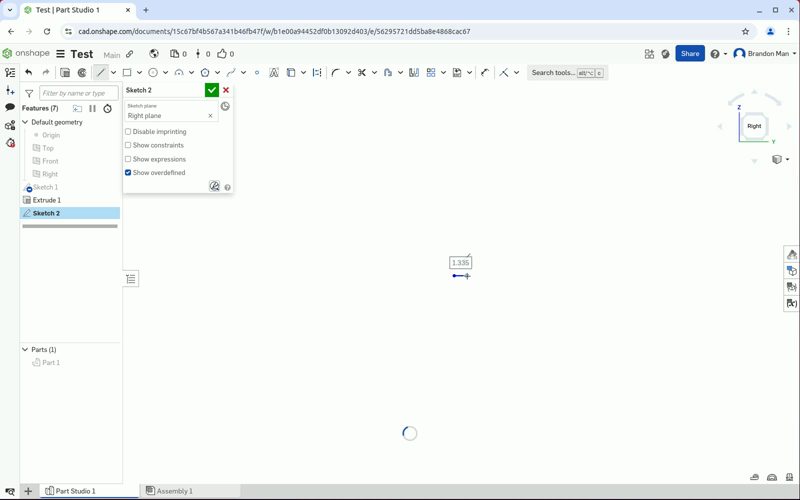
scroll(-6)
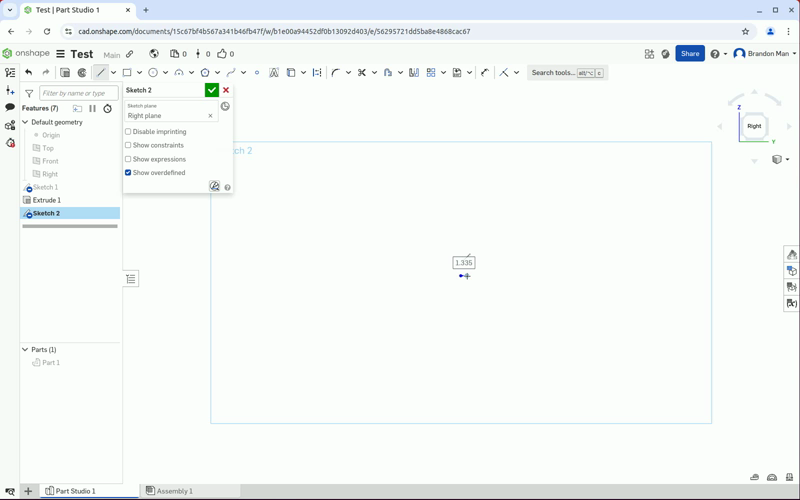
key_up(shift)
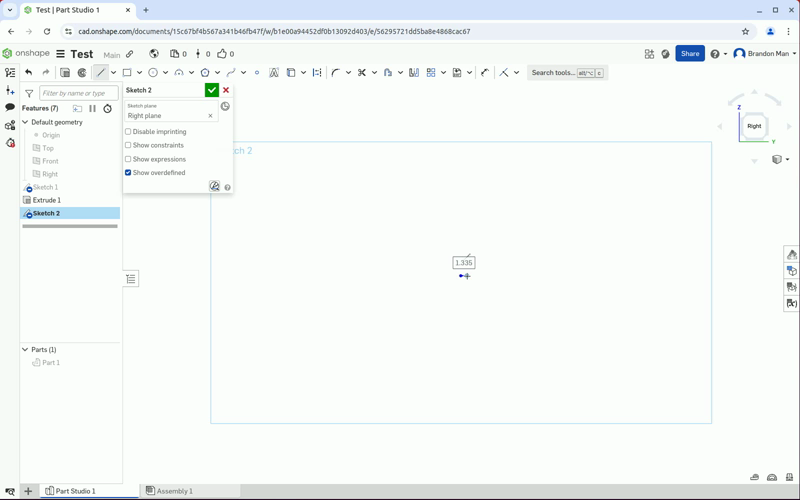
key_down(shift)
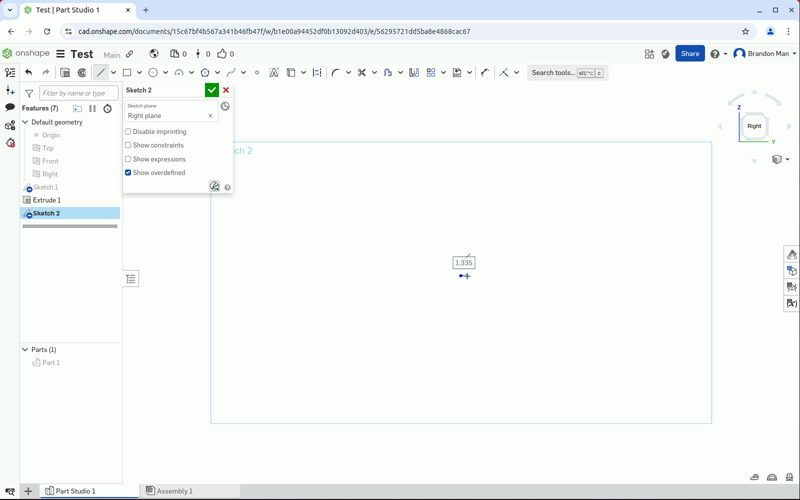
mouse_move(497, 275)
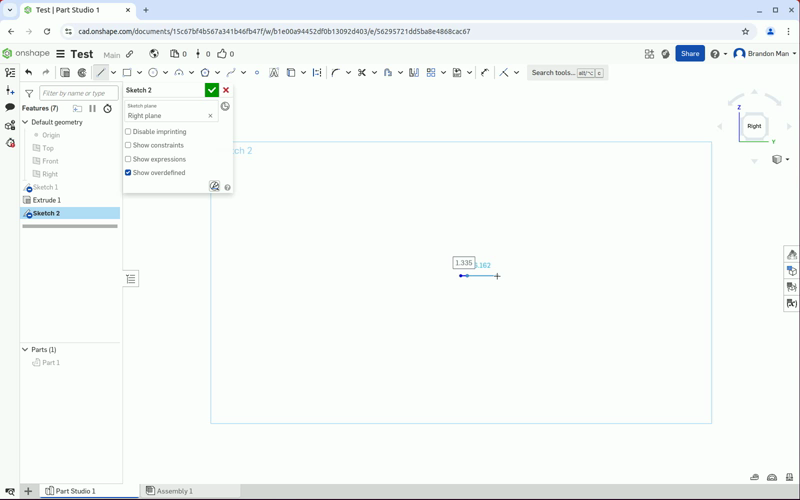
mouse_move(467, 267)
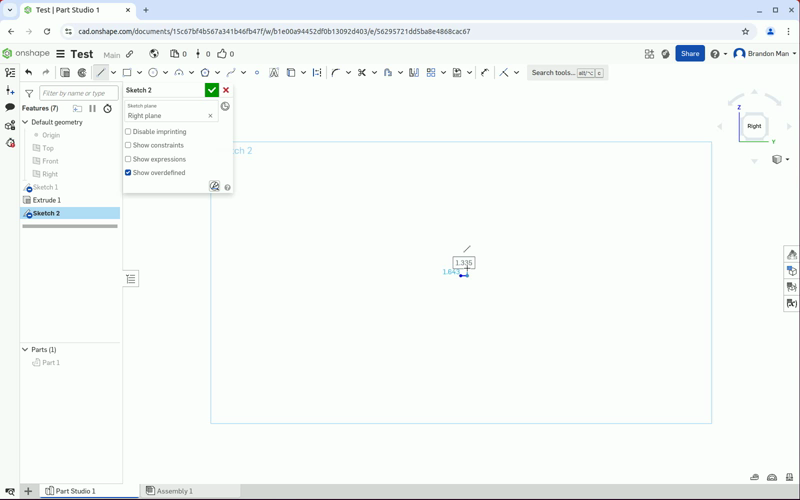
click(467, 267)
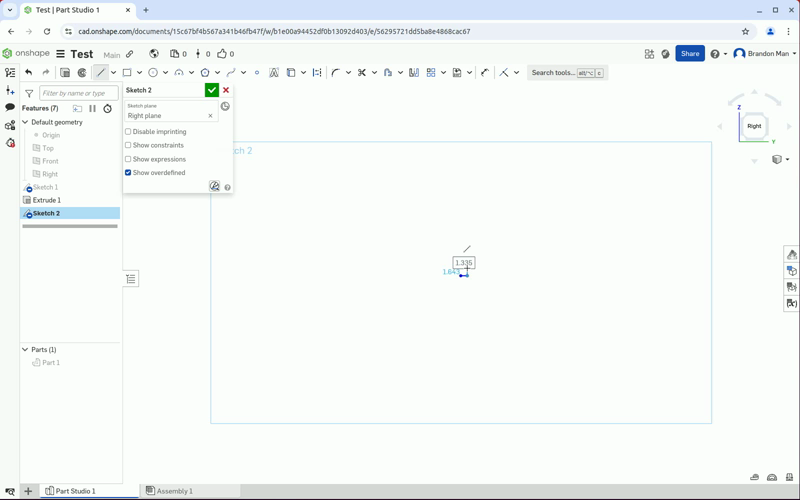
key_up(shift)
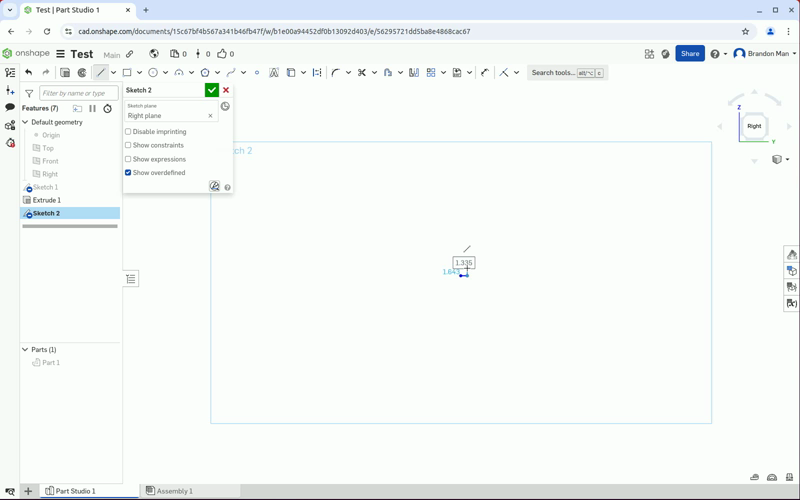
key_down(shift)
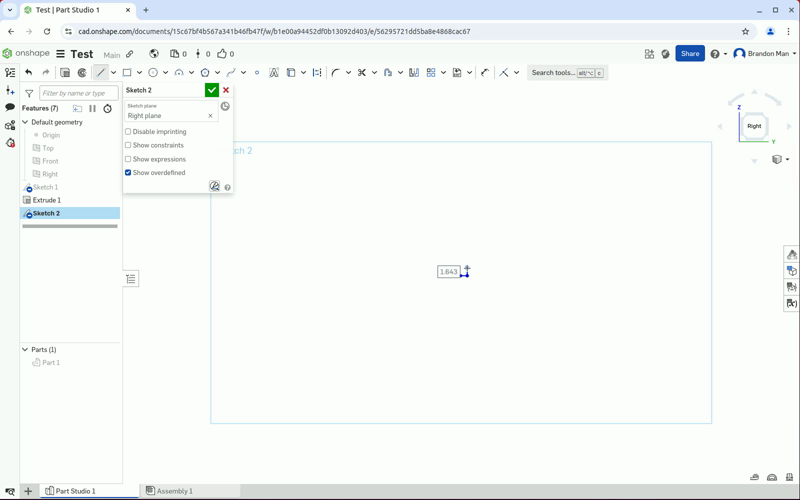
mouse_move(497, 267)
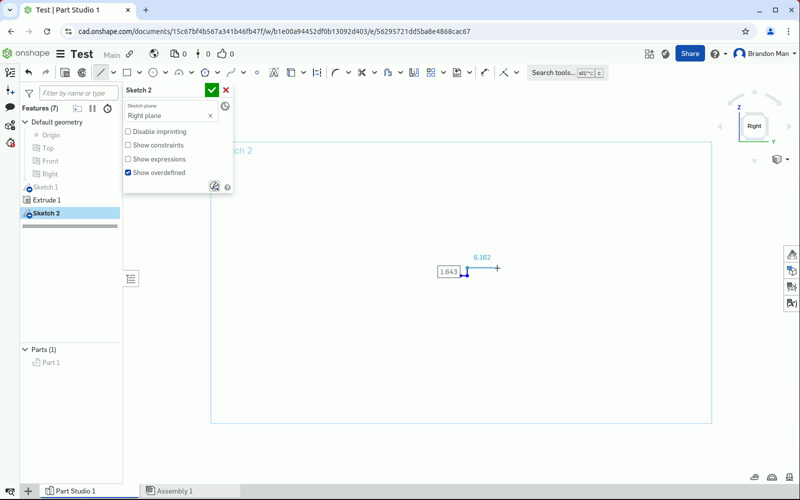
mouse_move(460, 267)
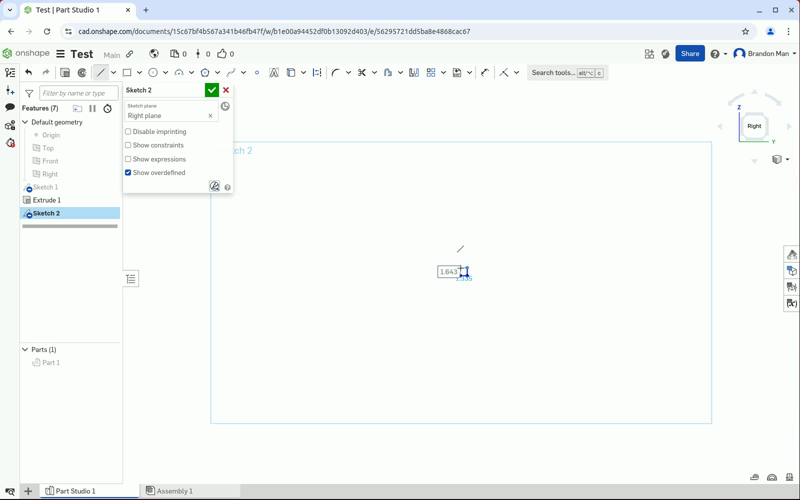
scroll(6)
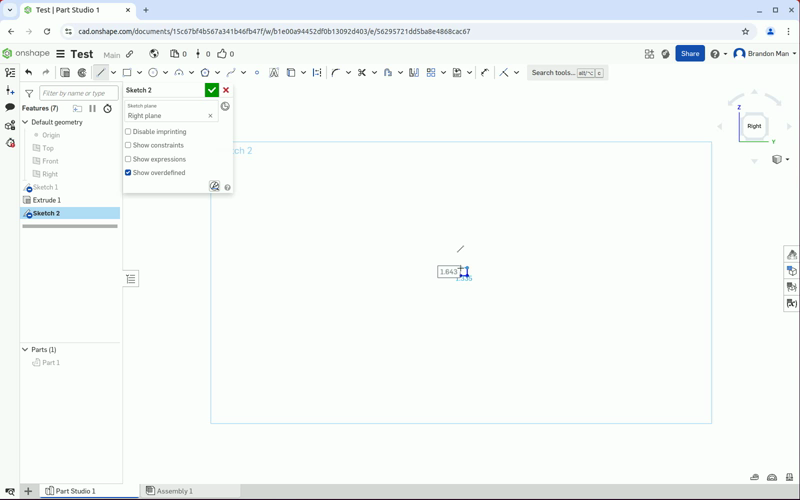
scroll(6)
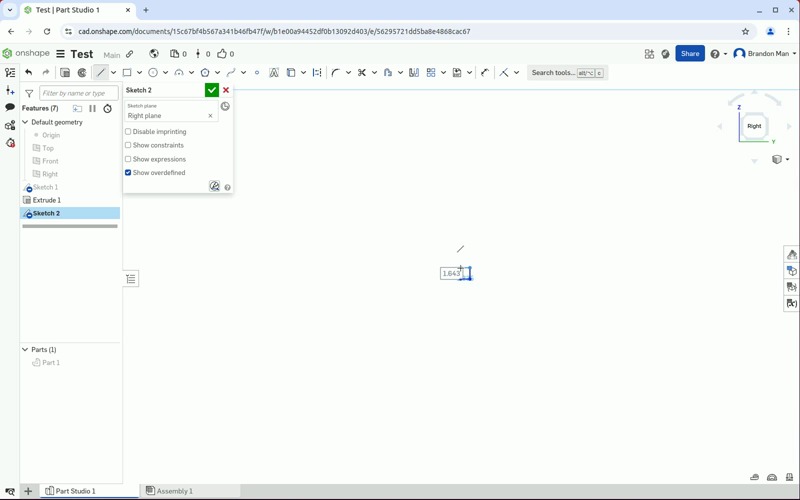
scroll(6)
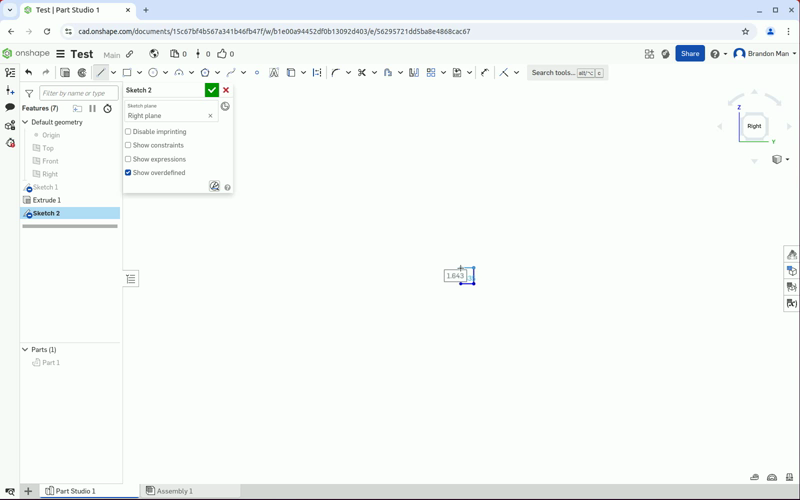
scroll(6)
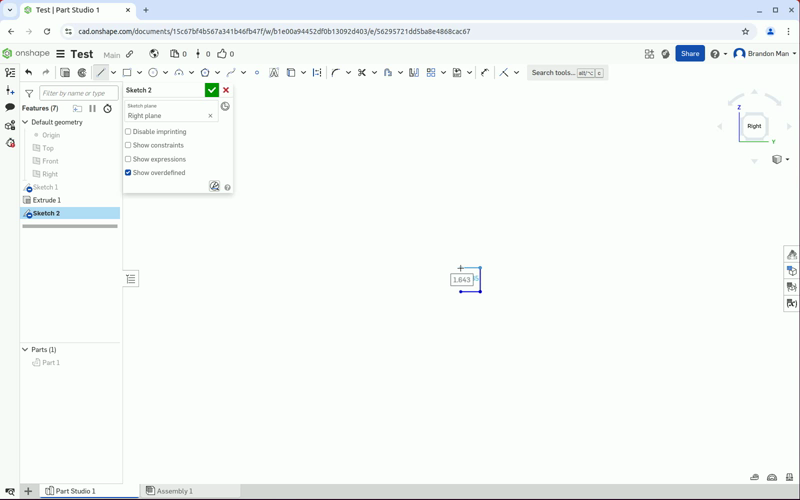
scroll(6)
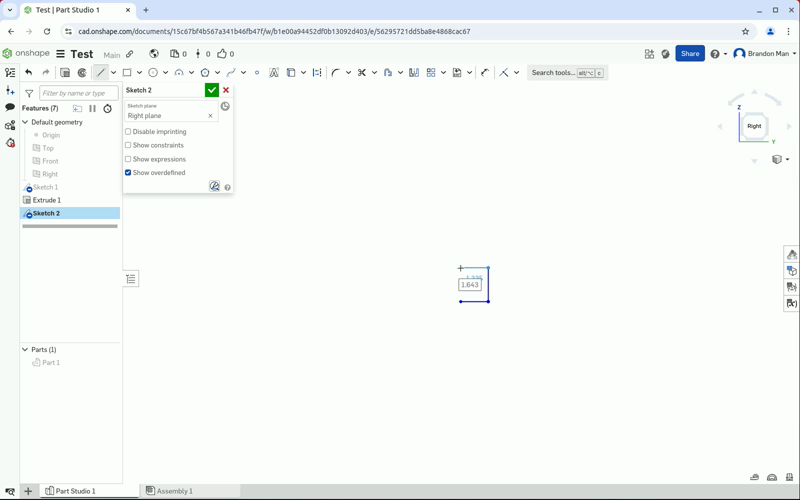
scroll(6)
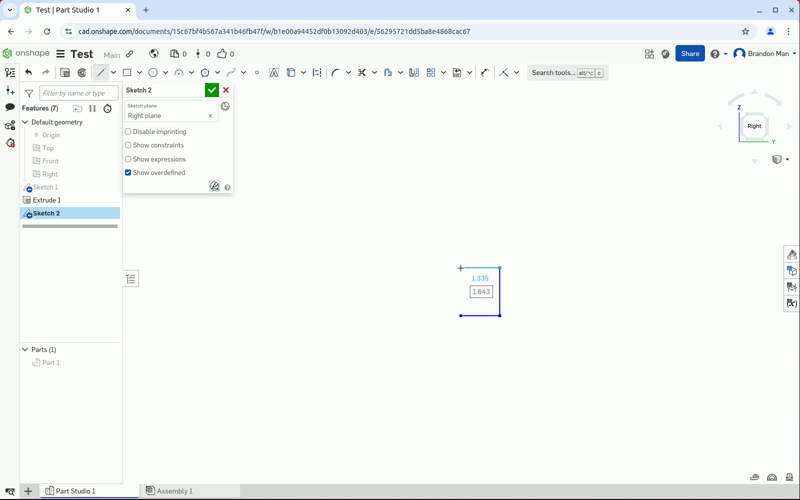
scroll(6)
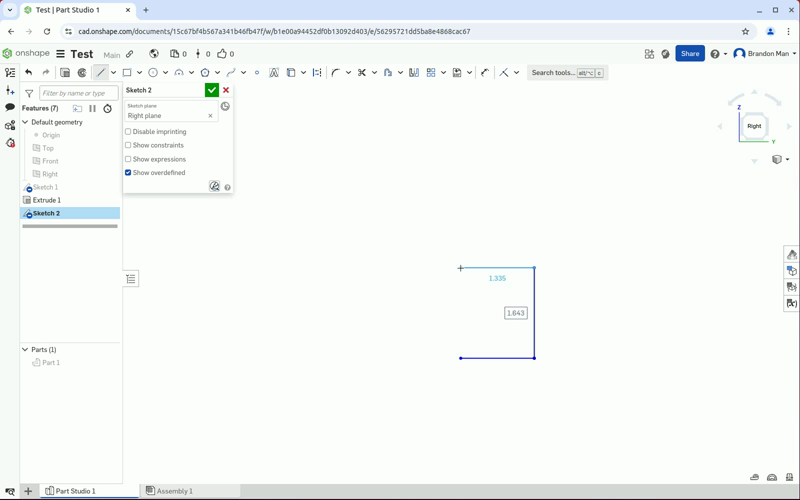
click(460, 267)
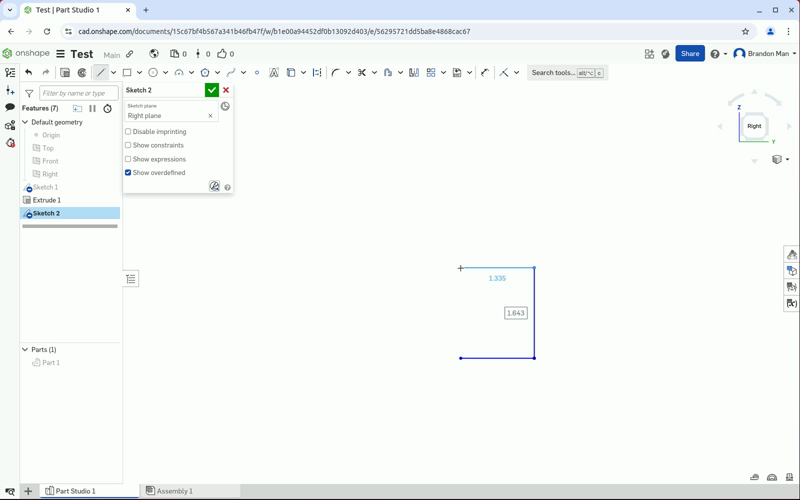
scroll(-6)
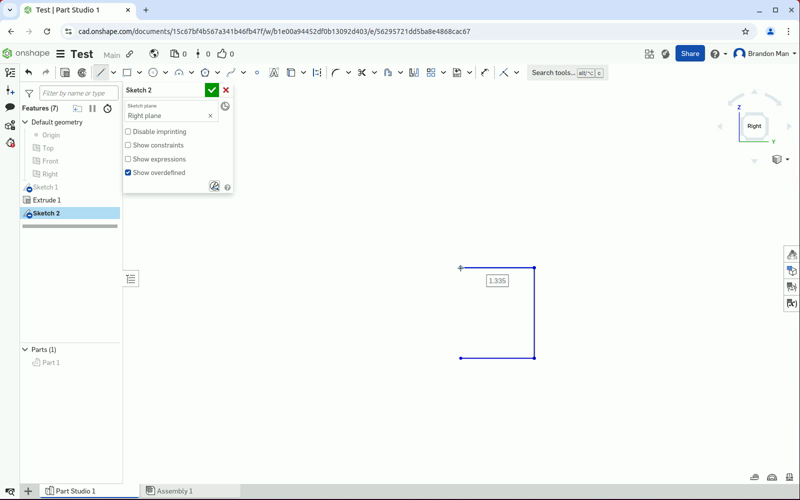
scroll(-6)
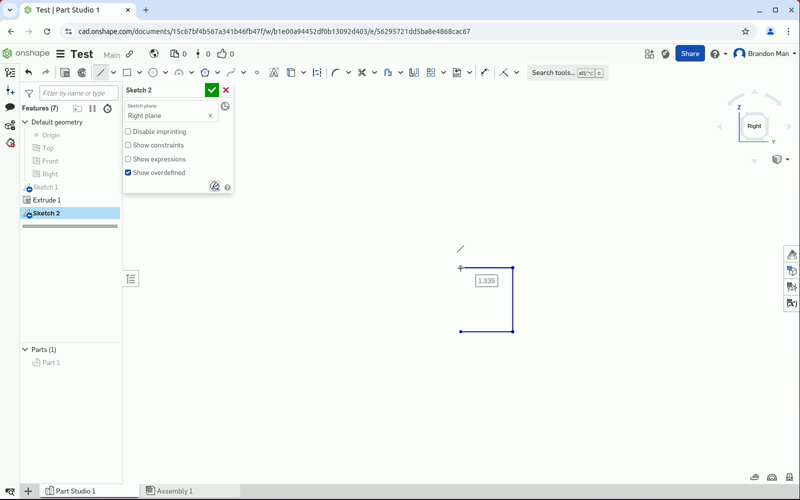
scroll(-6)
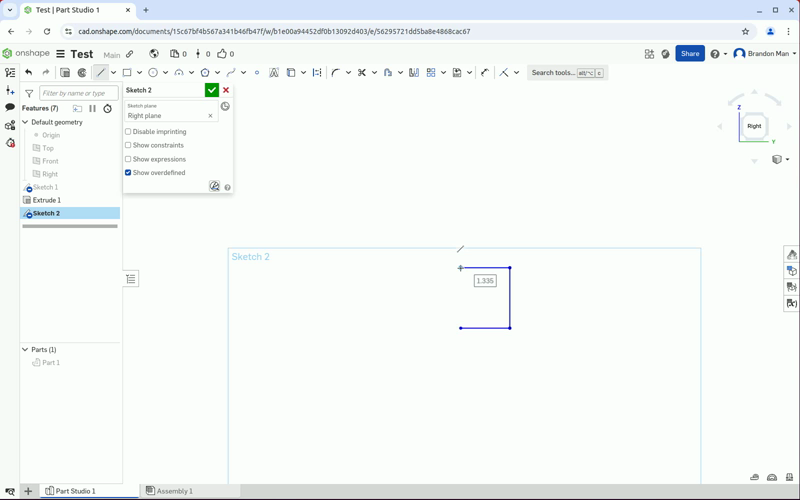
scroll(-6)
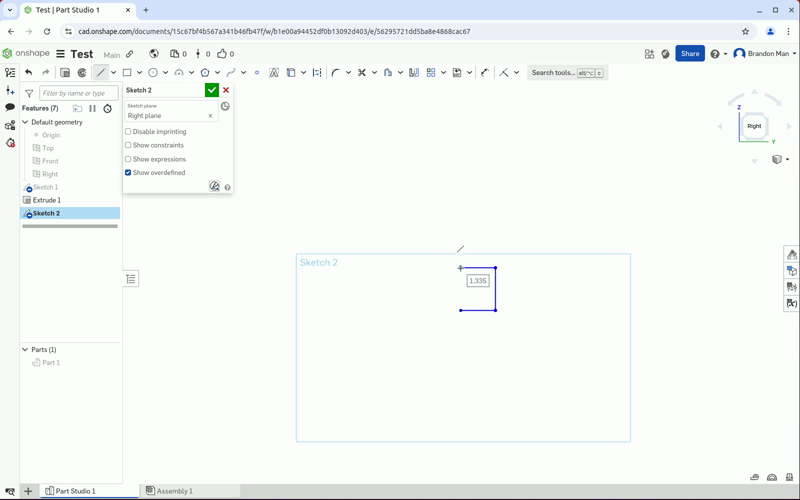
scroll(-6)
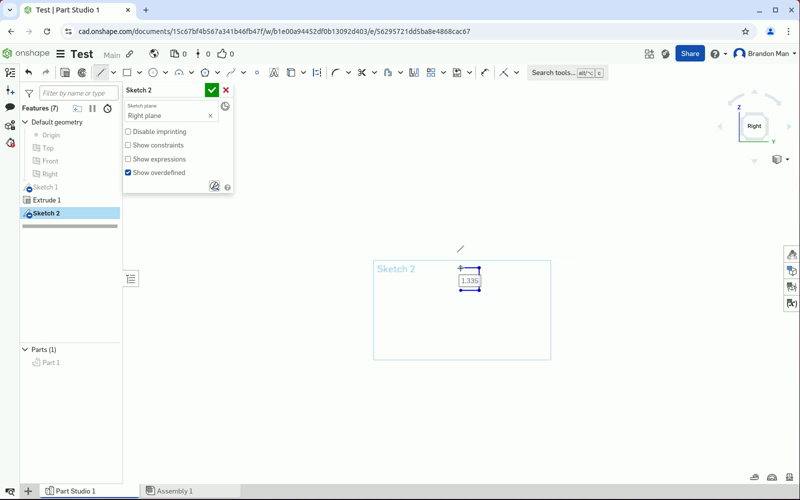
scroll(-6)
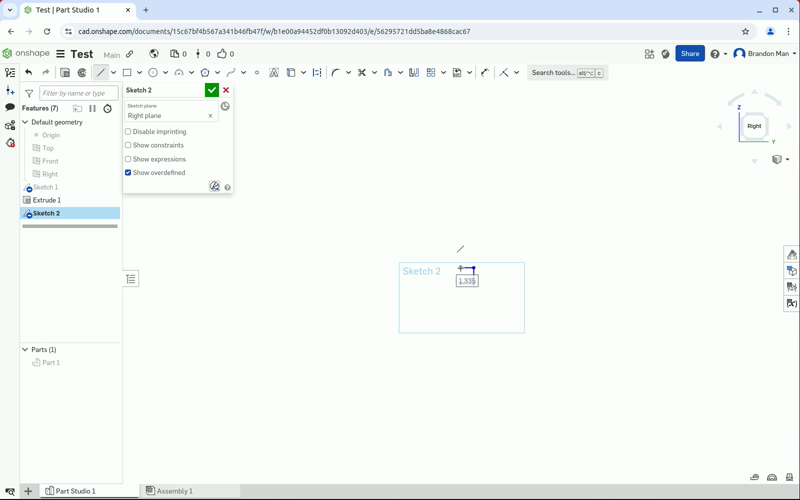
scroll(-6)
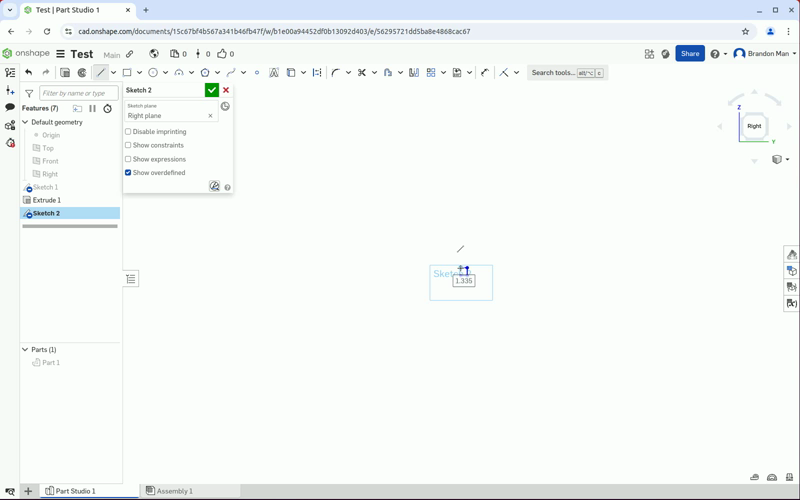
key_up(shift)
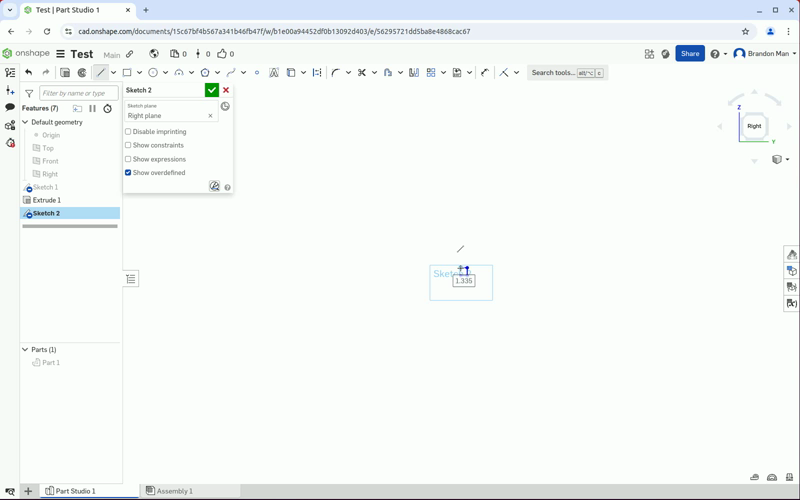
mouse_move(490, 267)
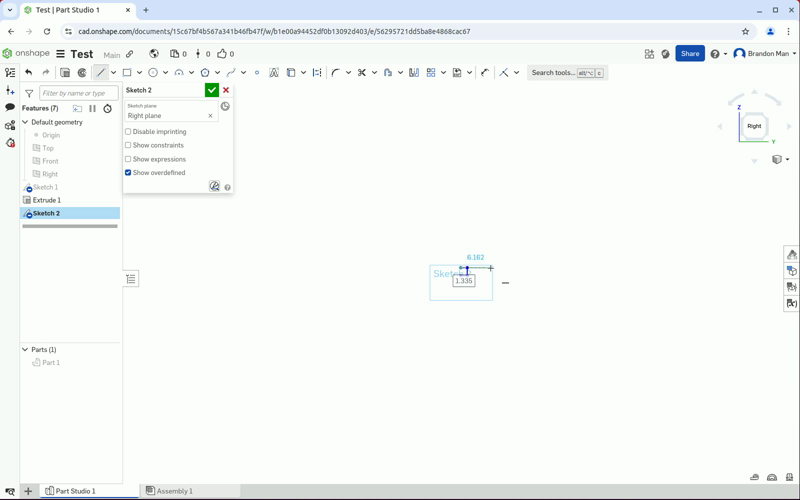
key_down(shift)
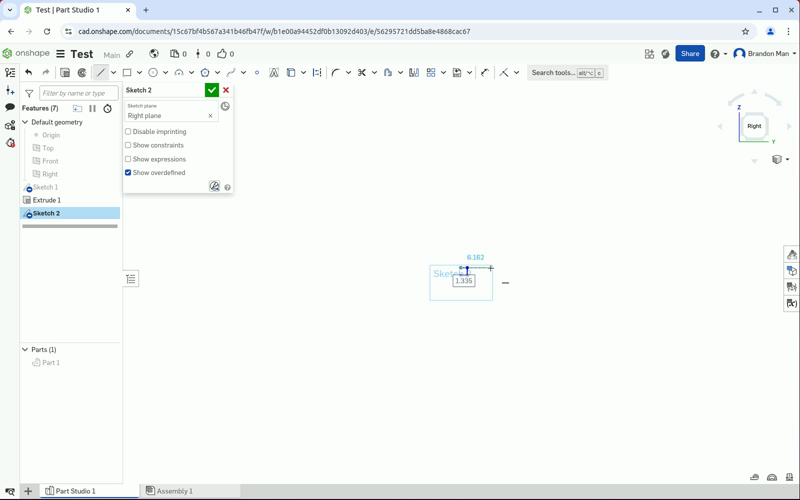
mouse_move(460, 275)
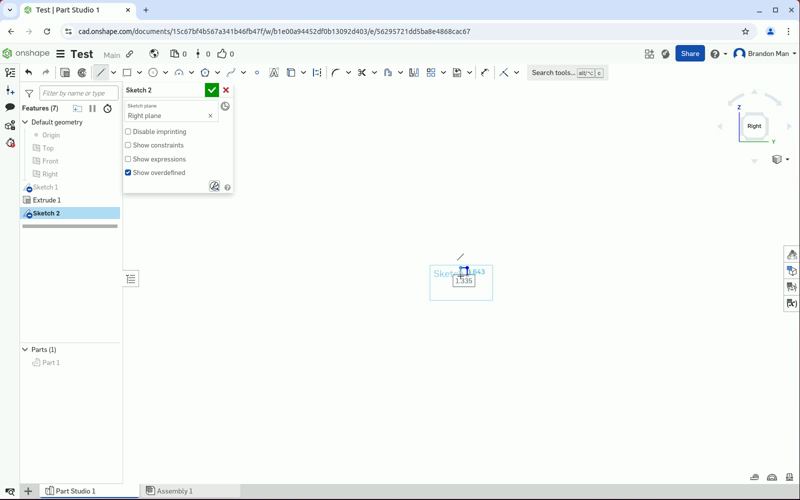
key_up(shift)
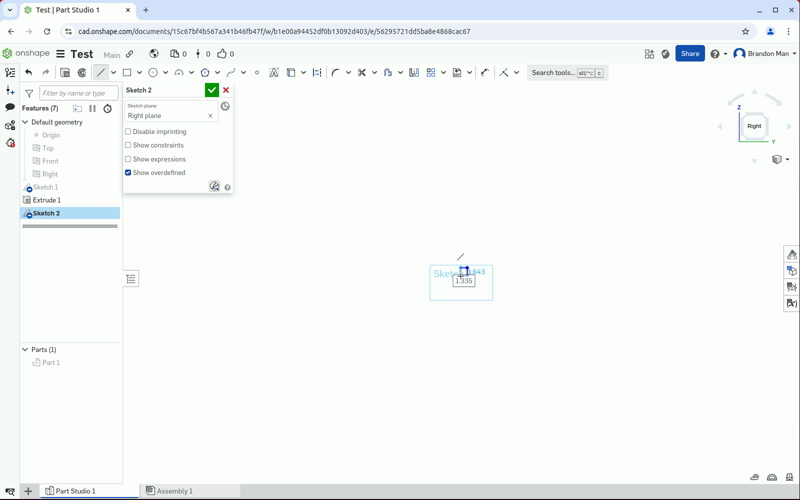
click(460, 275)
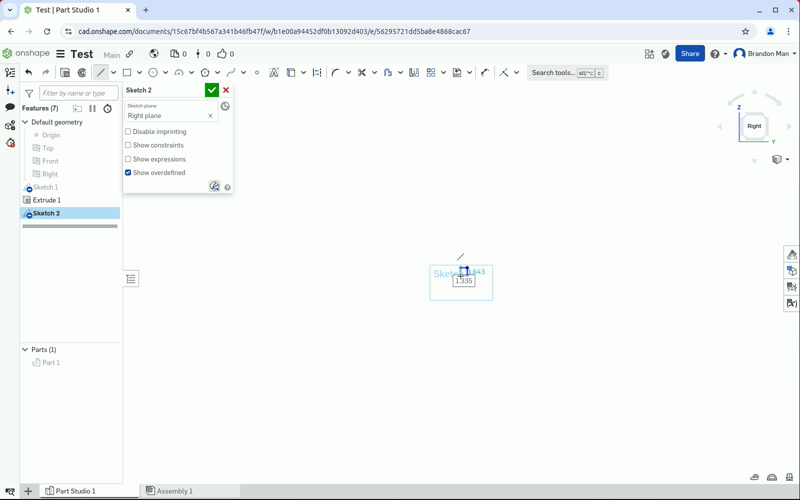
key(esc)
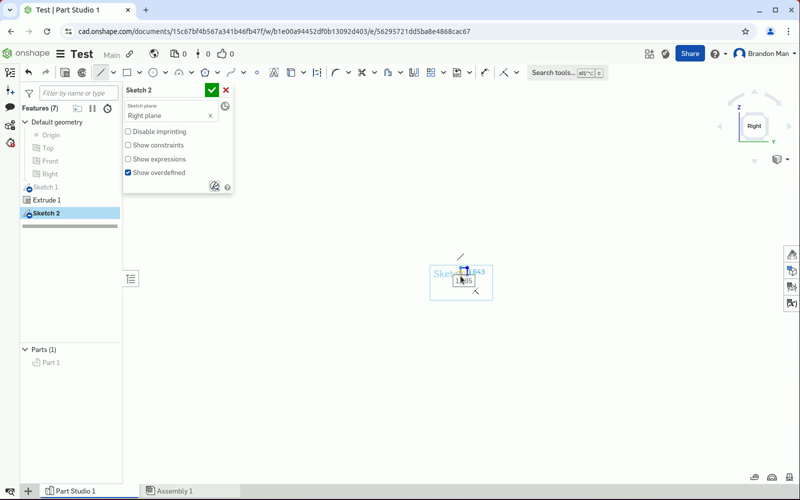
mouse_move(466, 274)
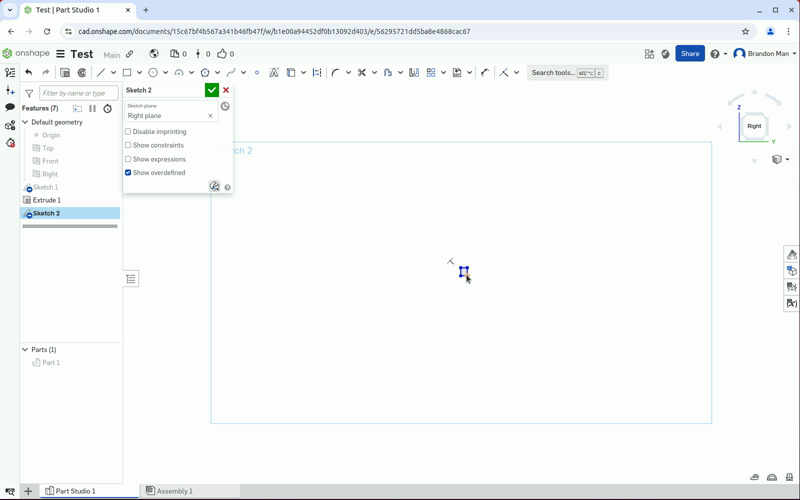
scroll(6)
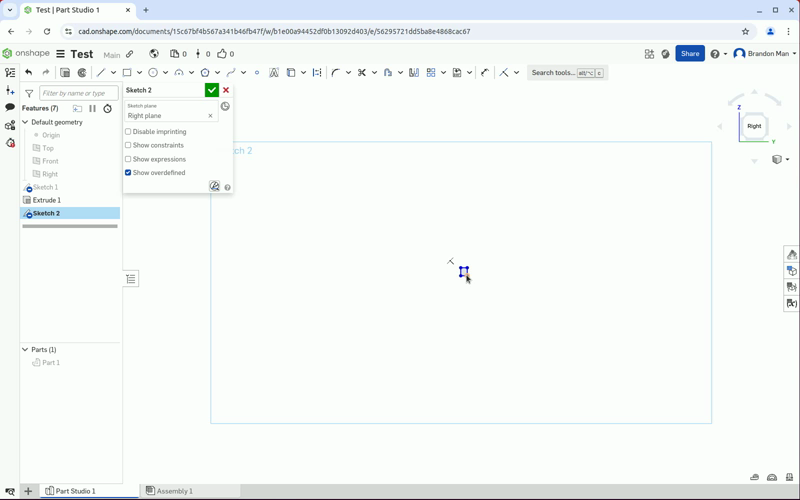
scroll(6)
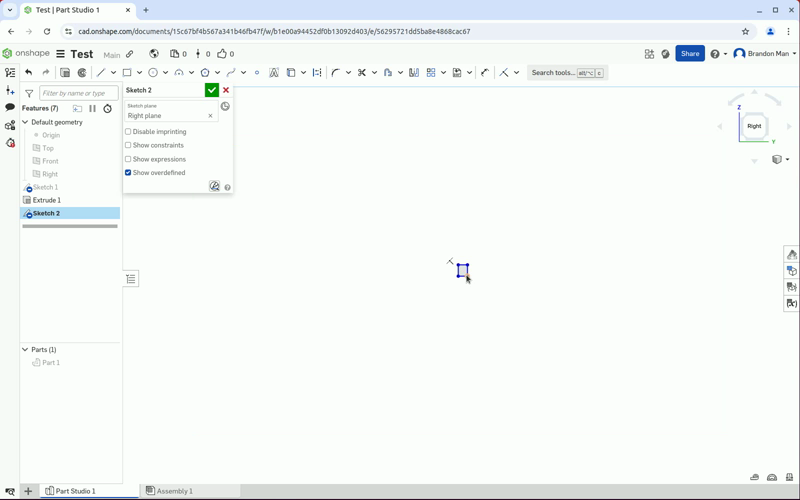
scroll(6)
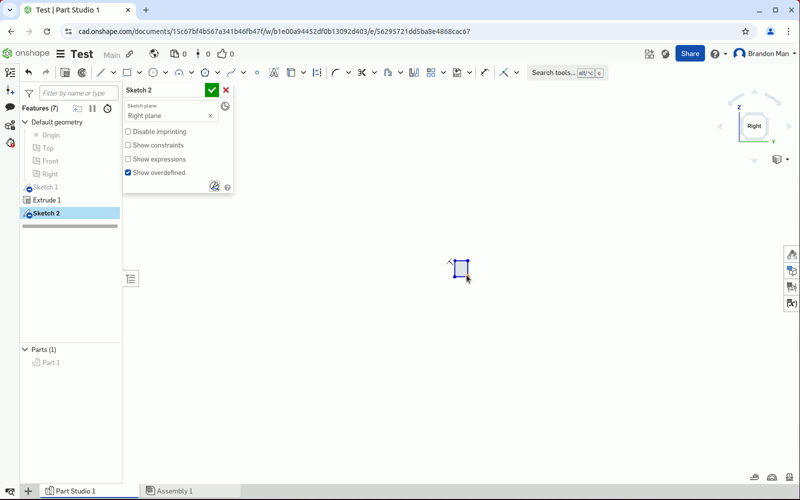
scroll(6)
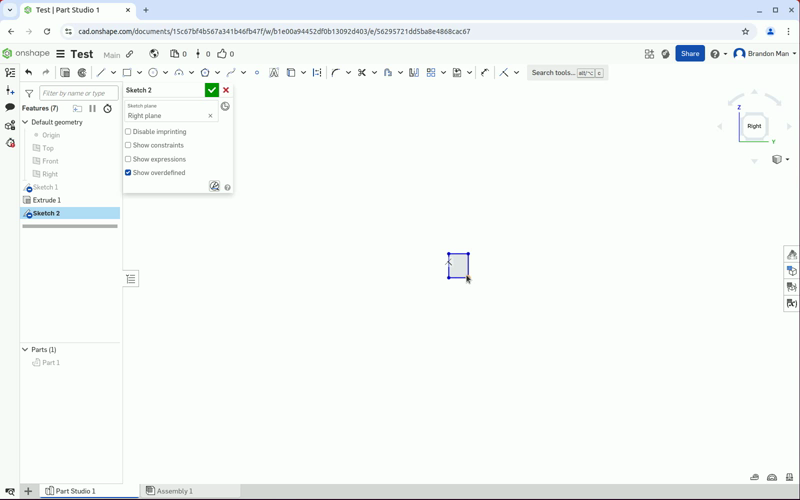
scroll(6)
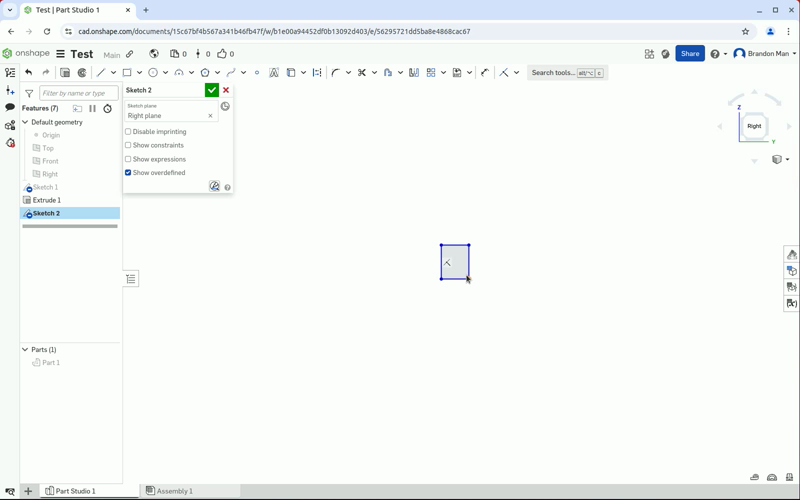
scroll(6)
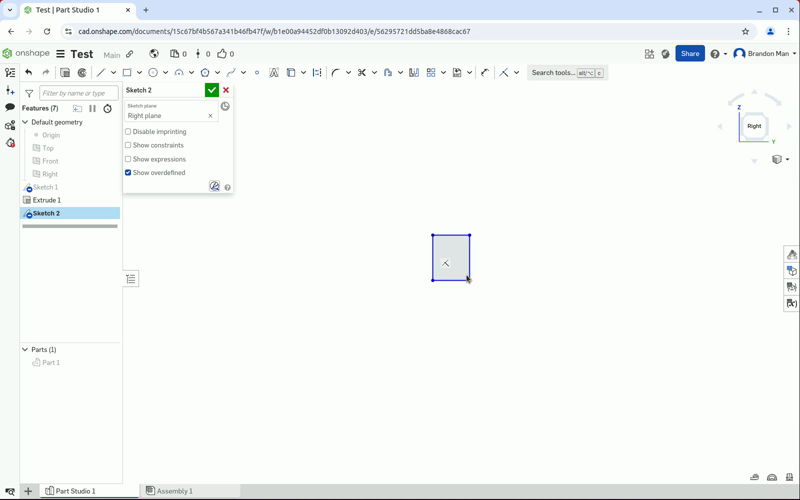
scroll(6)
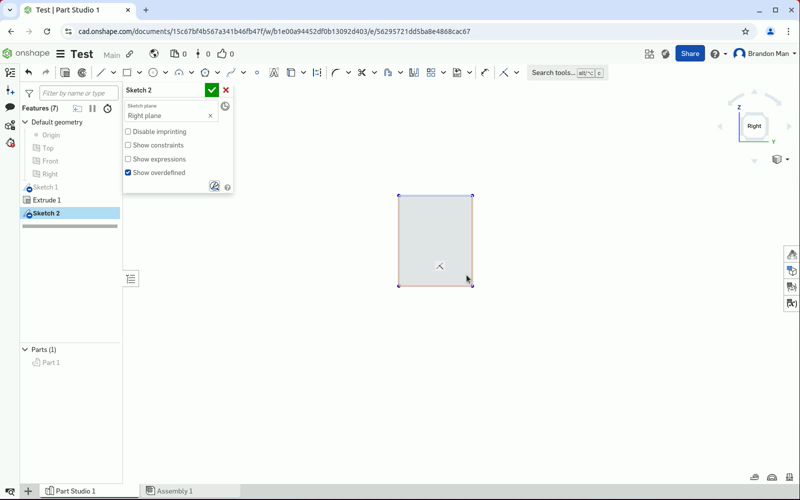
click(466, 274)
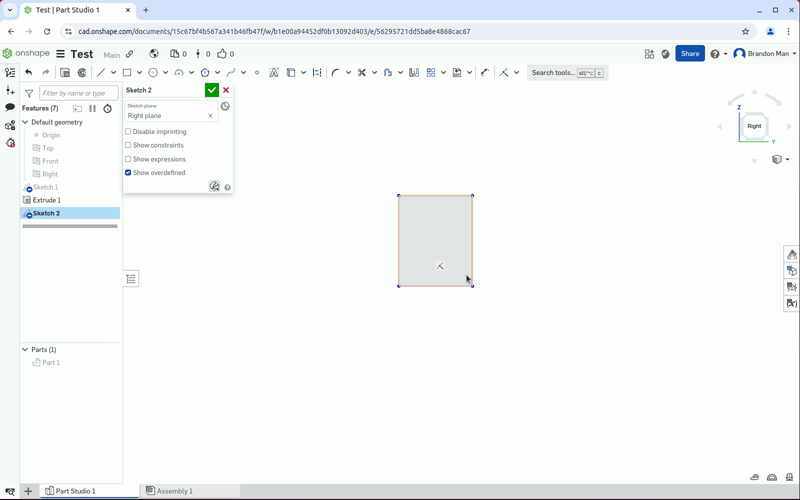
scroll(-6)
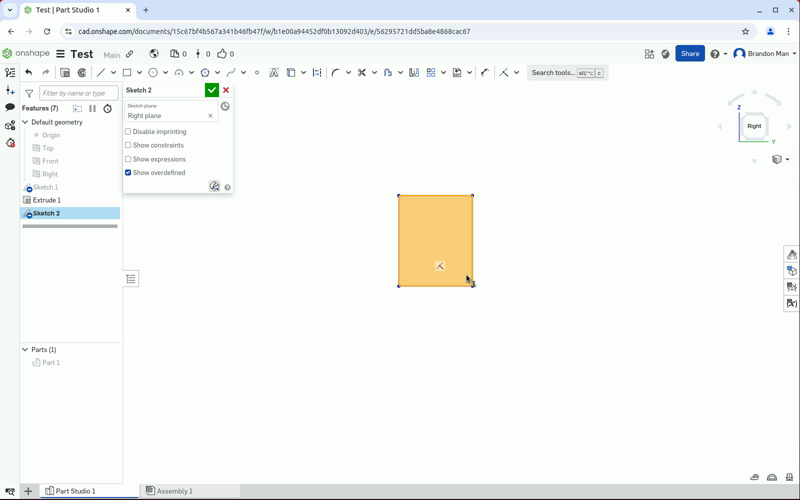
scroll(-6)
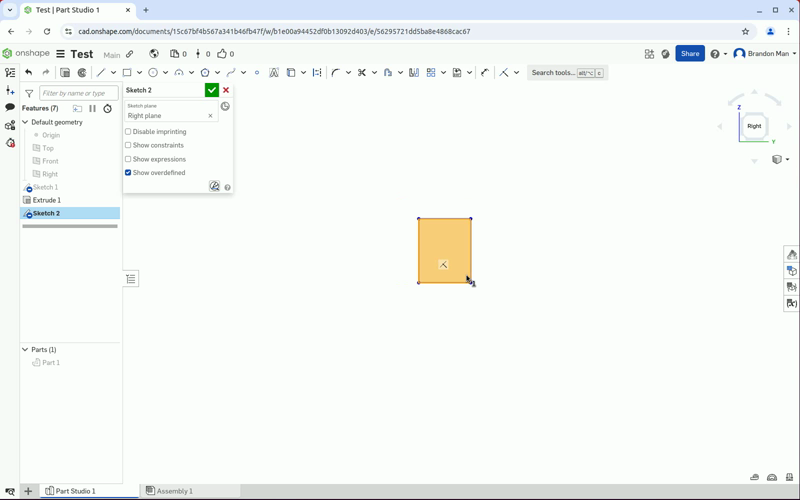
scroll(-6)
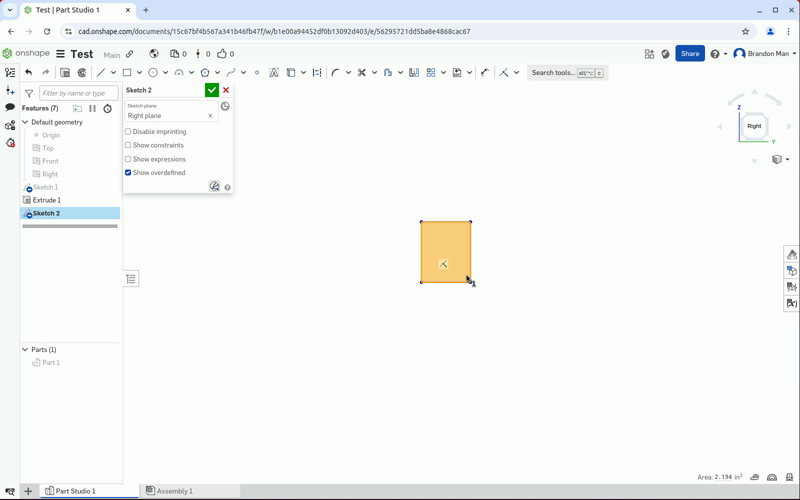
scroll(-6)
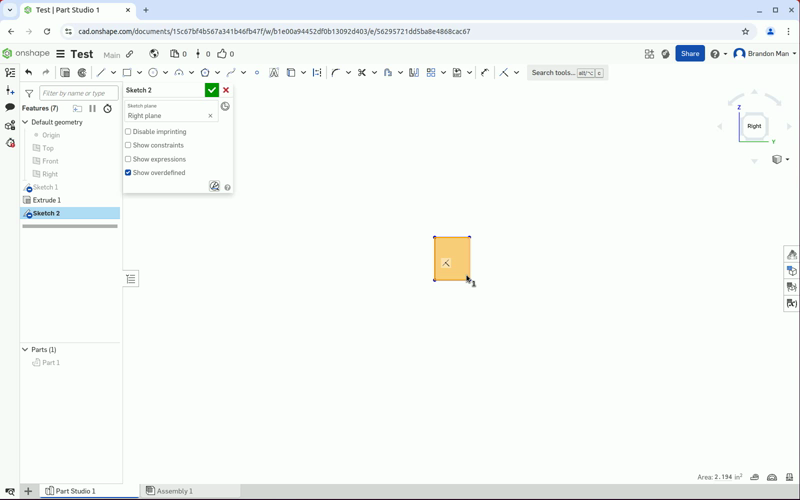
scroll(-6)
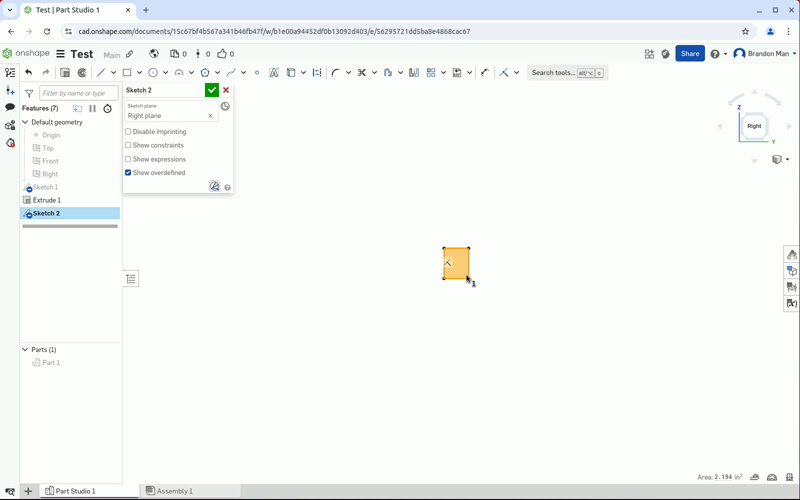
scroll(-6)
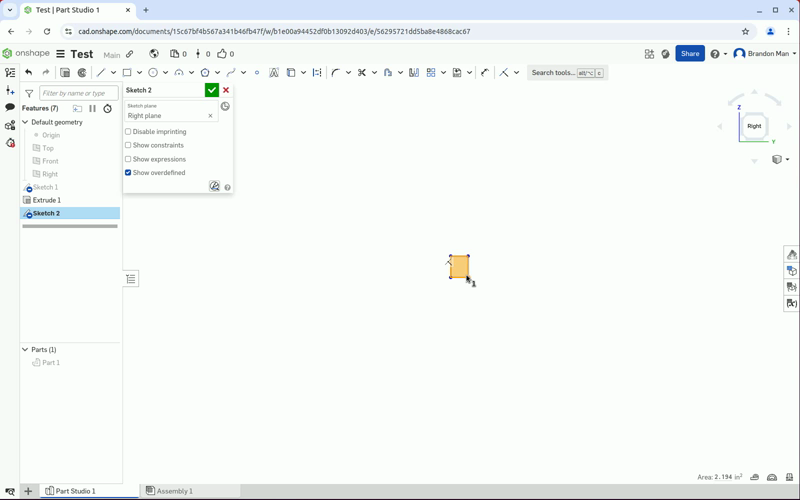
scroll(-6)
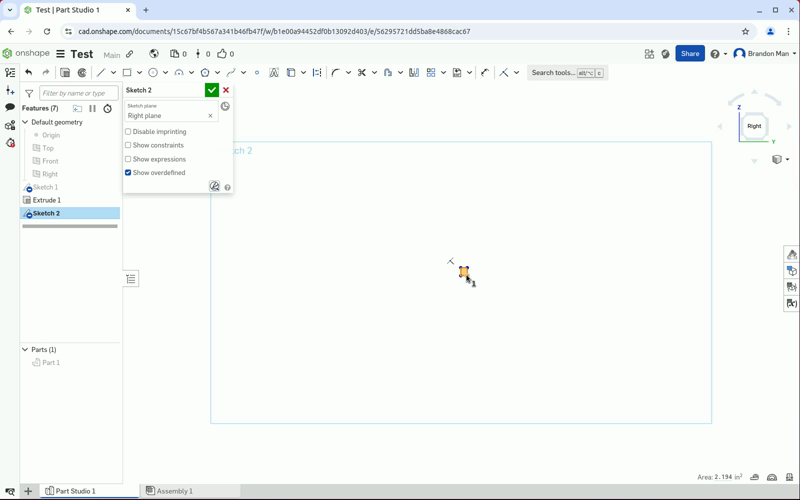
mouse_move(73, 352)
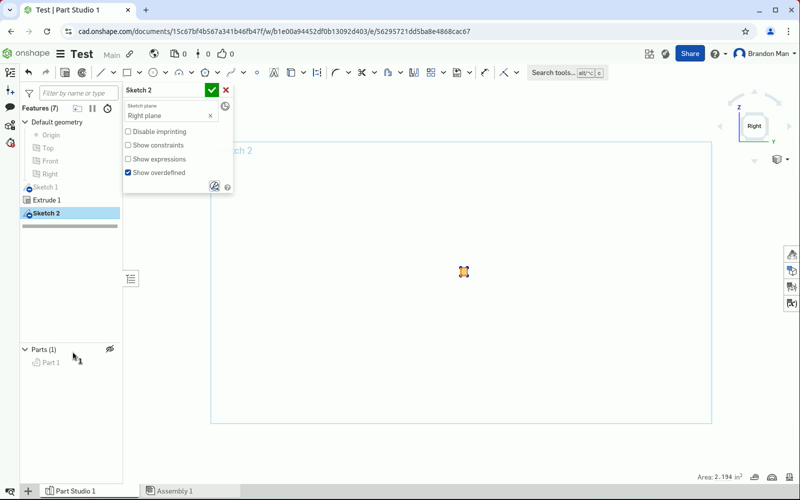
key(shift+y)
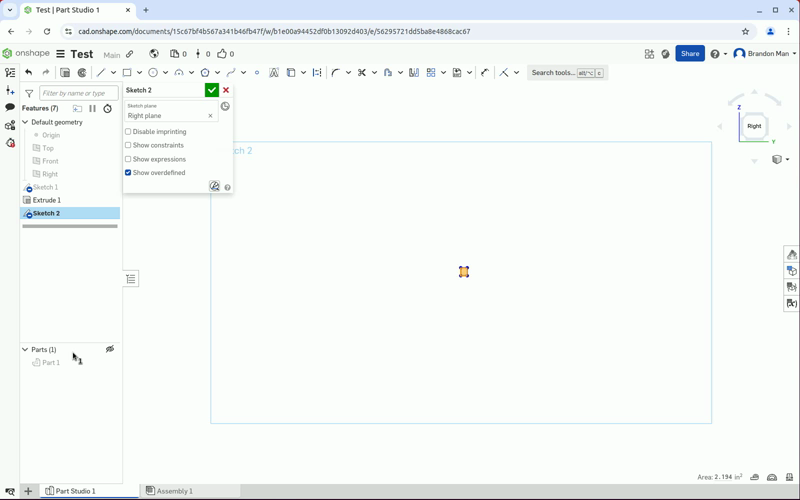
key(shift+e)
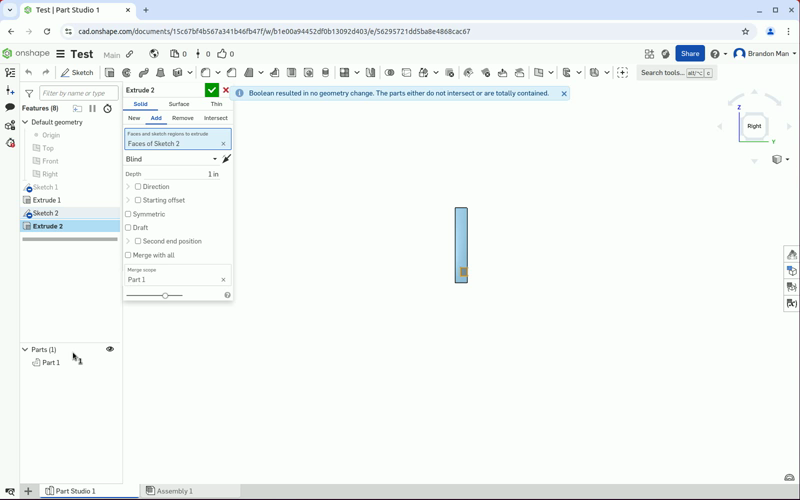
mouse_move(143, 106)
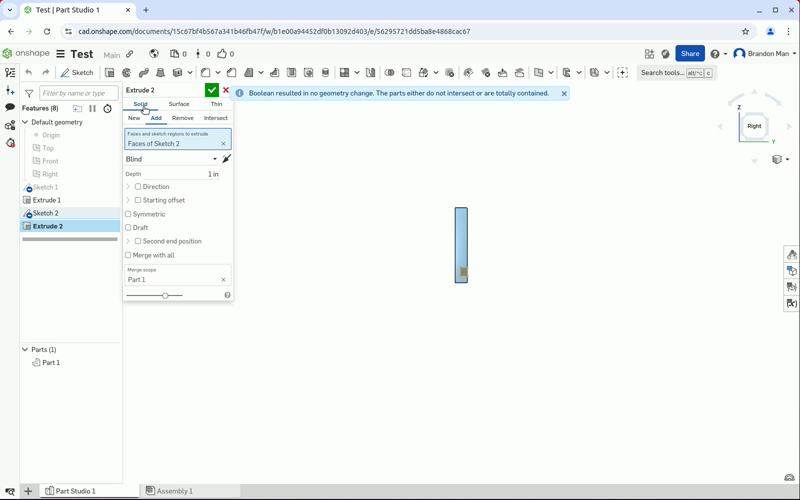
click(143, 106)
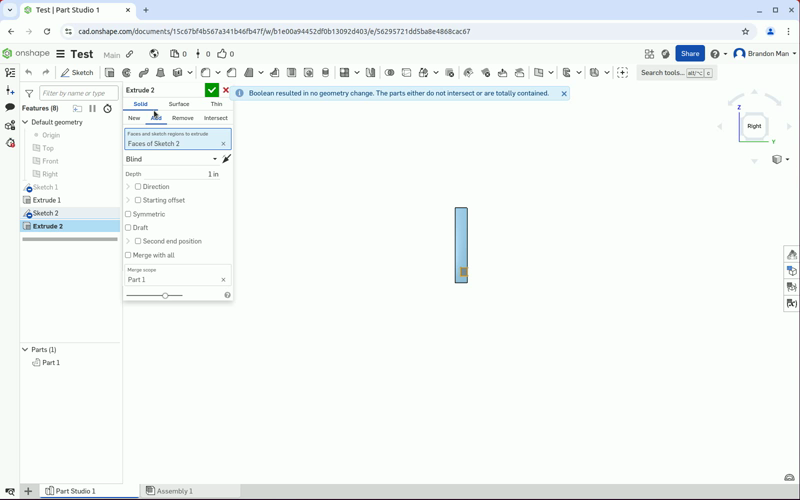
mouse_move(186, 120)
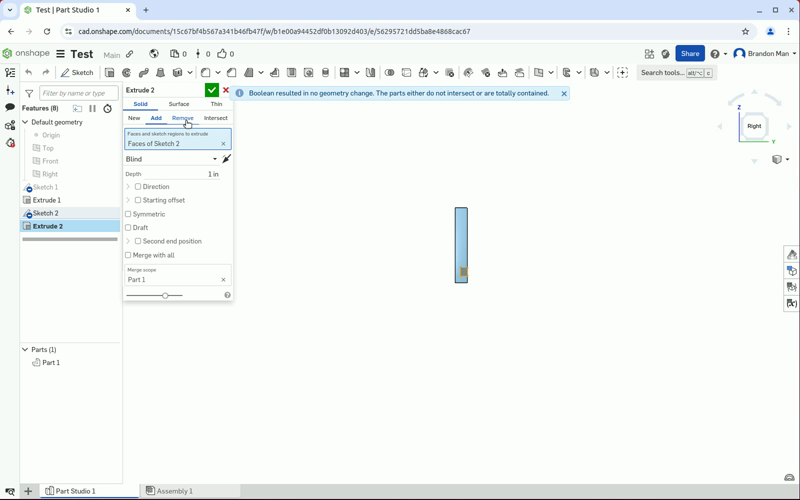
click(186, 120)
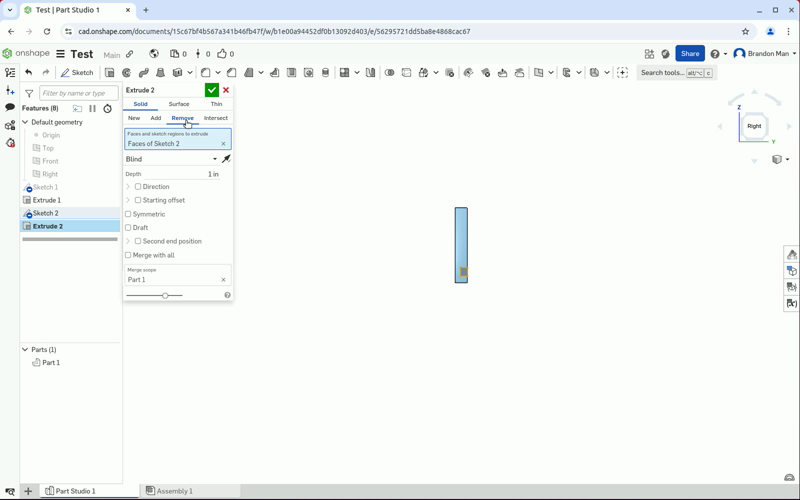
key(tab, 4)
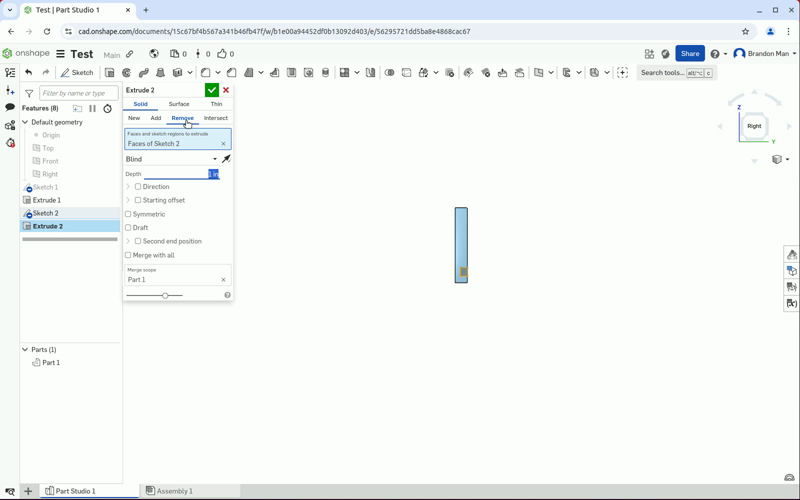
text(-46.216)
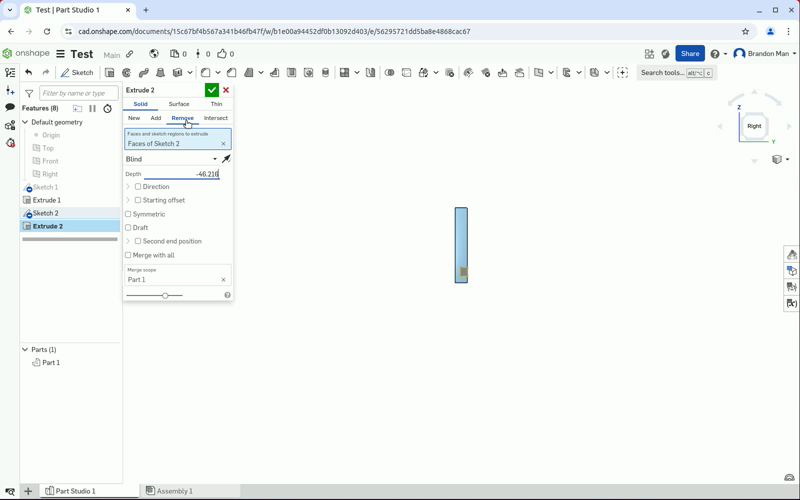
key(tab, 3)
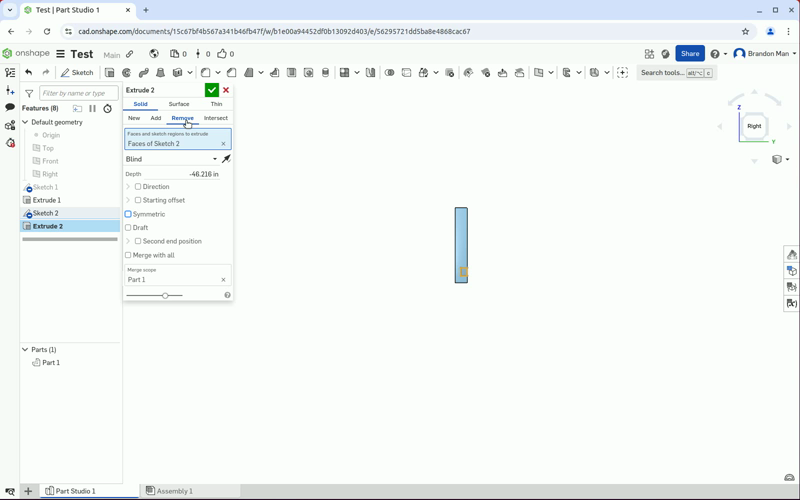
key(space)
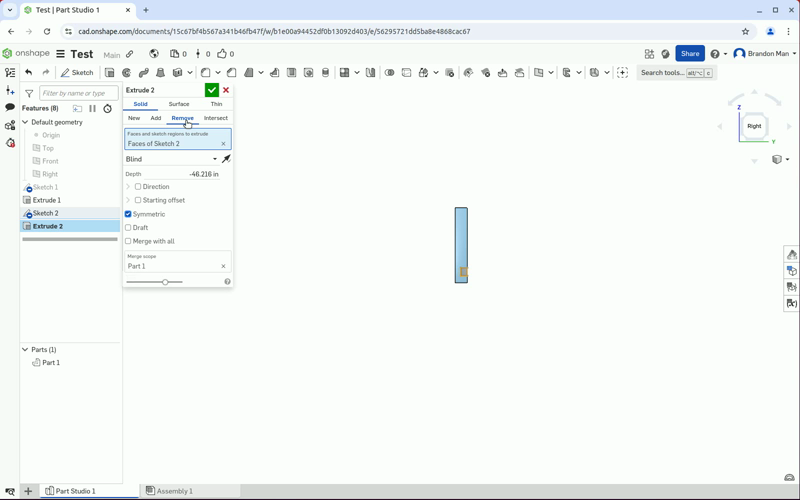
key(tab, 2)
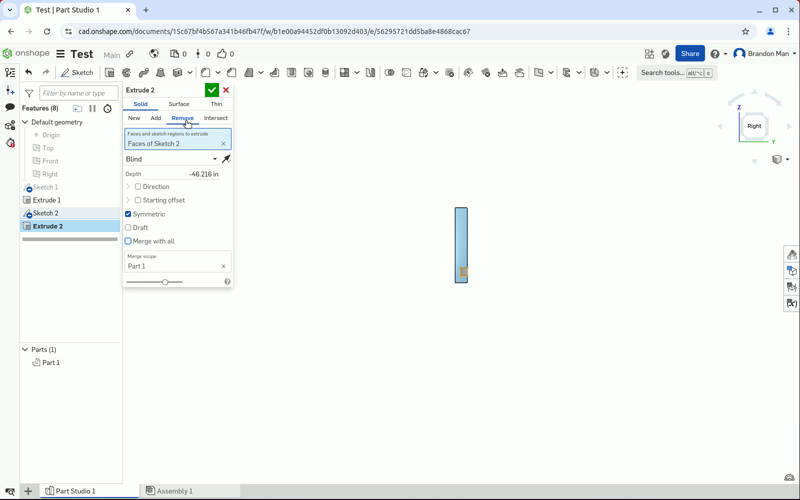
key(space)
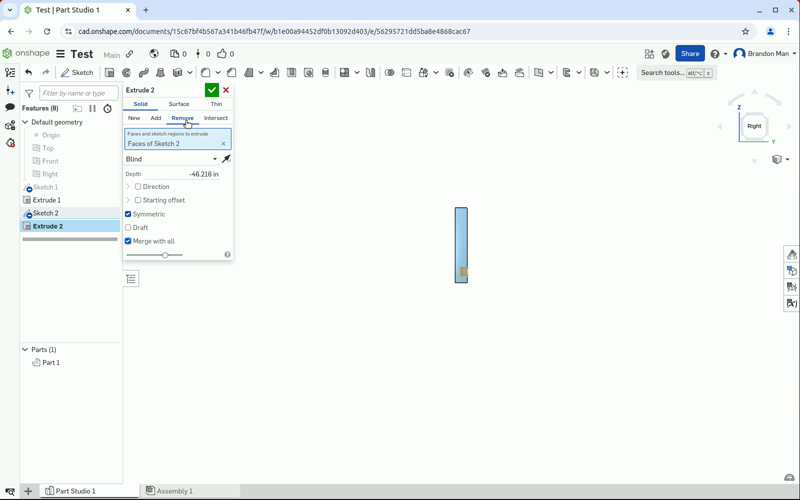
key(enter)
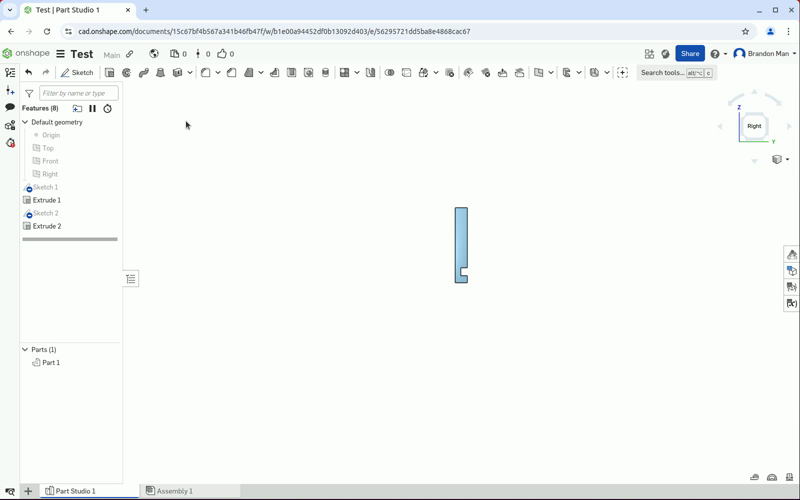
key(shift+h)
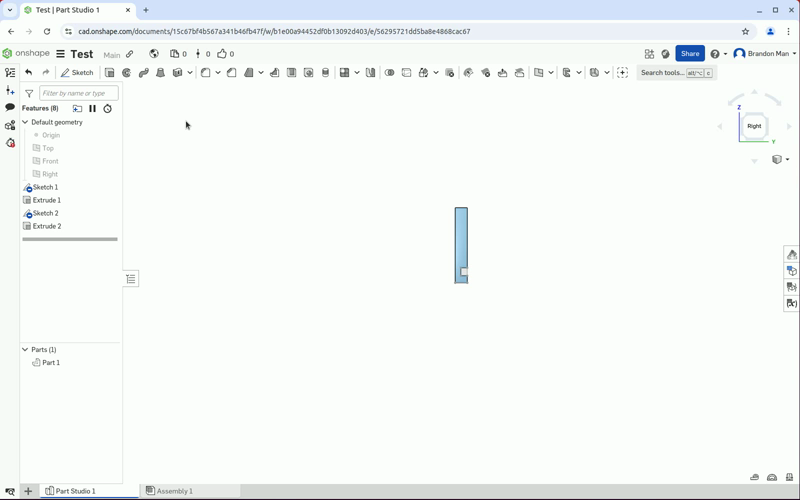
key(shift+h)
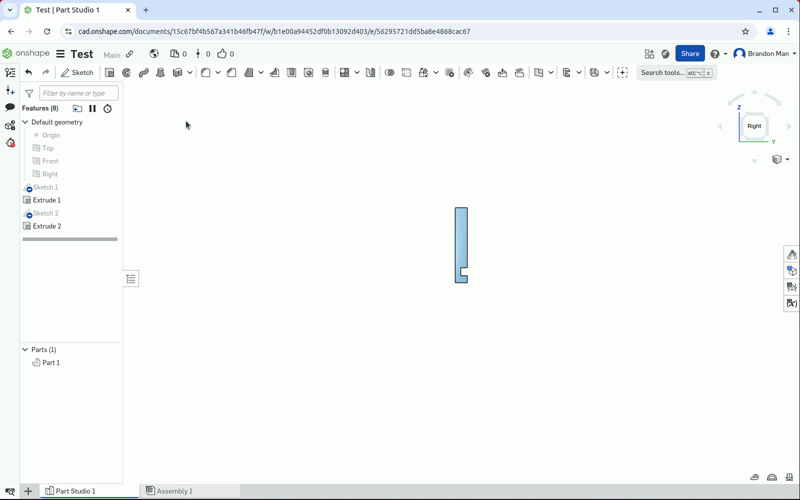
mouse_move(73, 189)
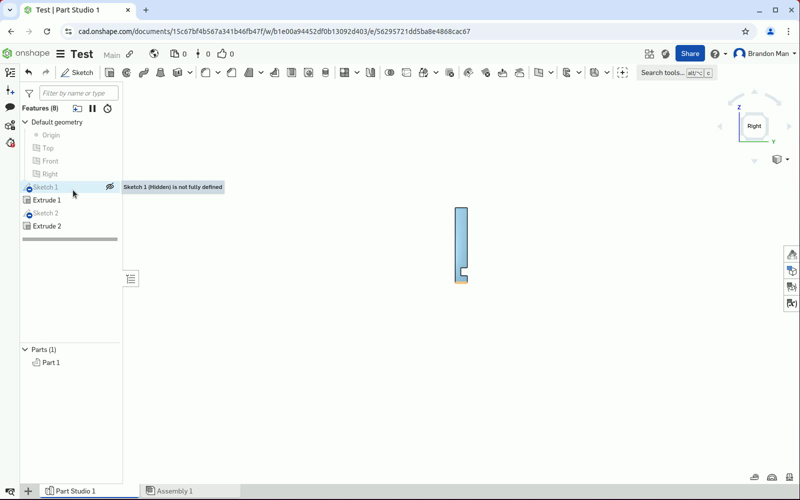
click(73, 189)
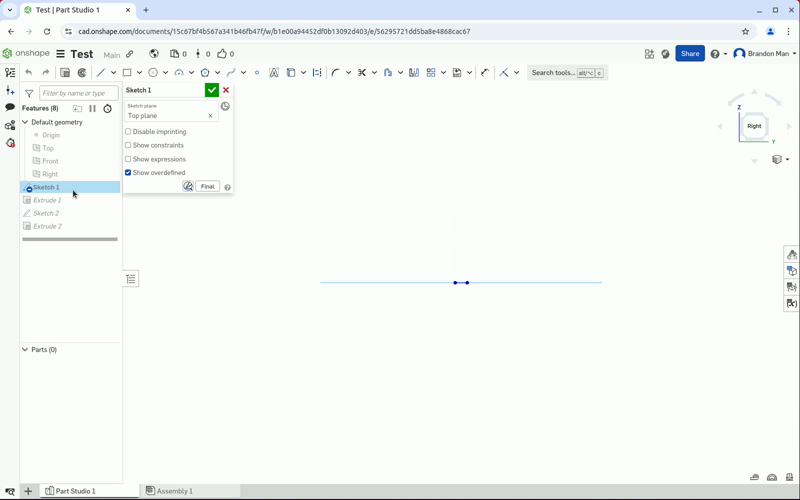
mouse_move(229, 92)
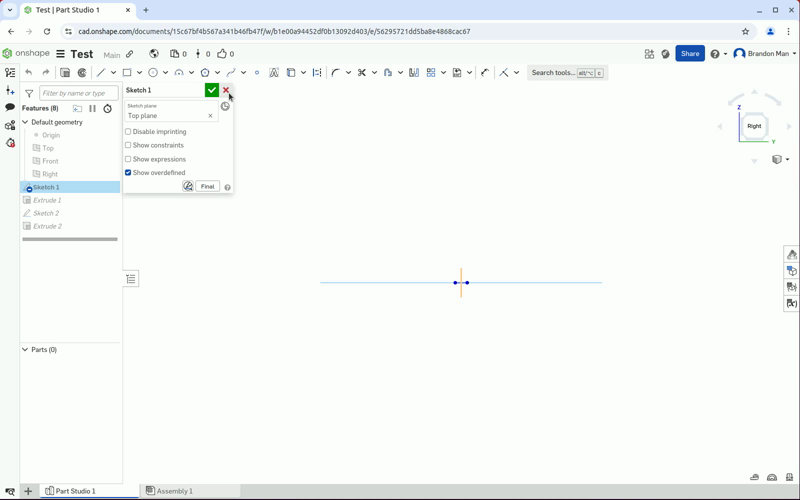
click(229, 92)
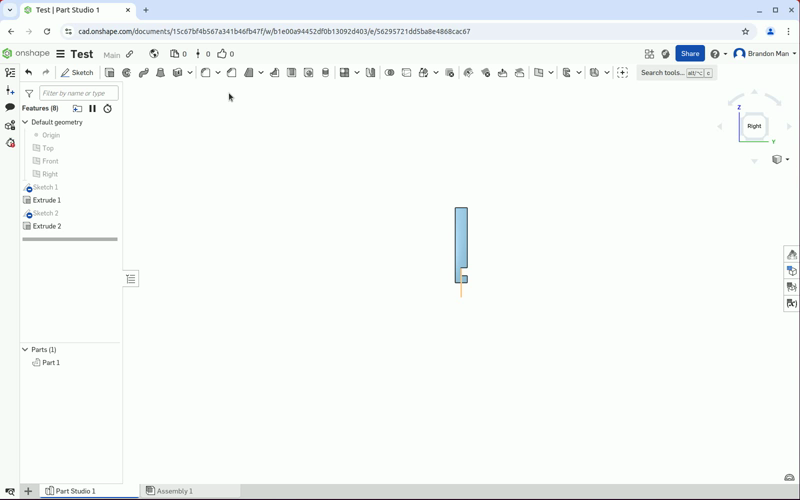
mouse_move(73, 352)
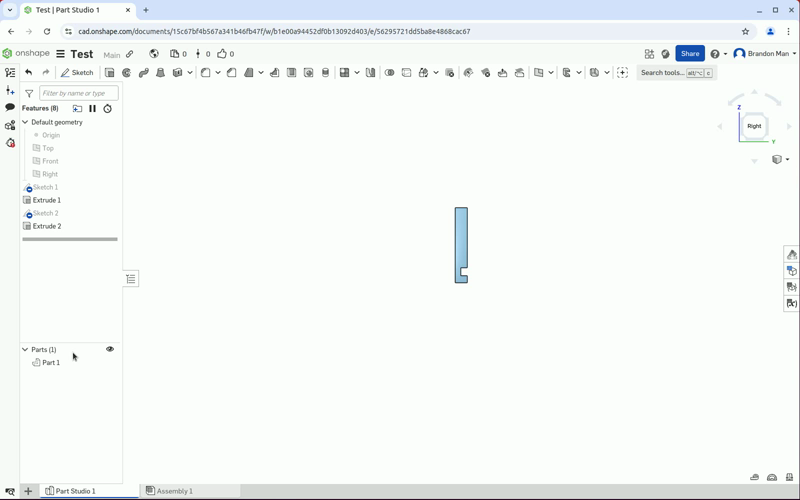
key(y)
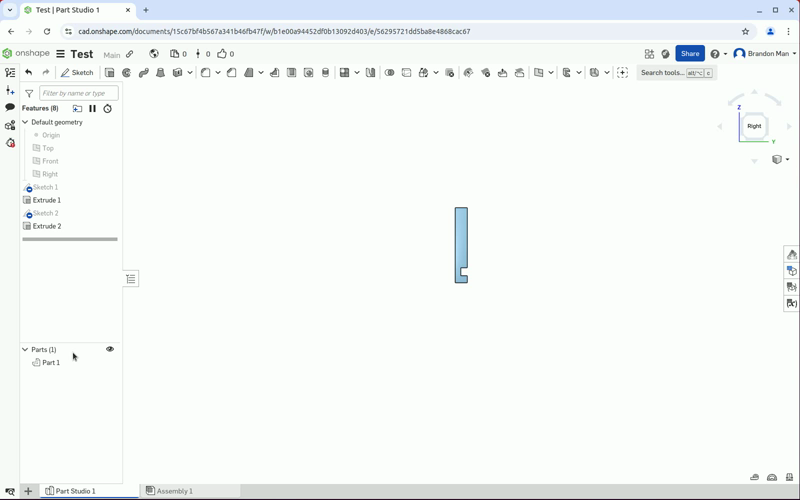
key(shift+p)
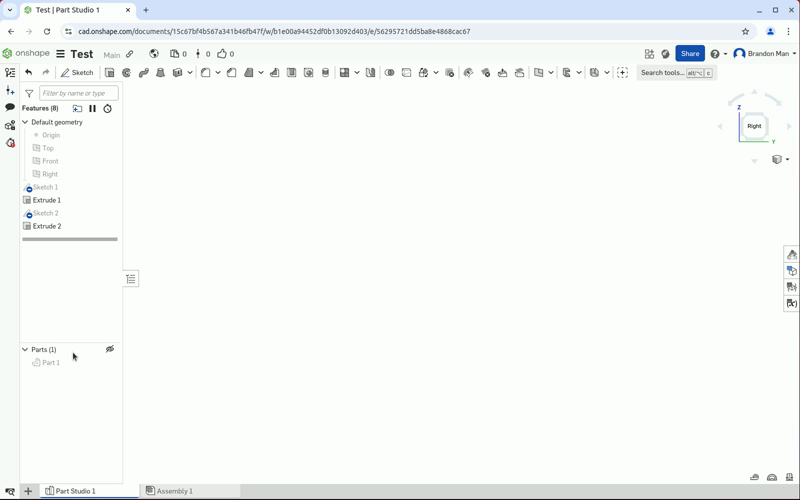
key(space)
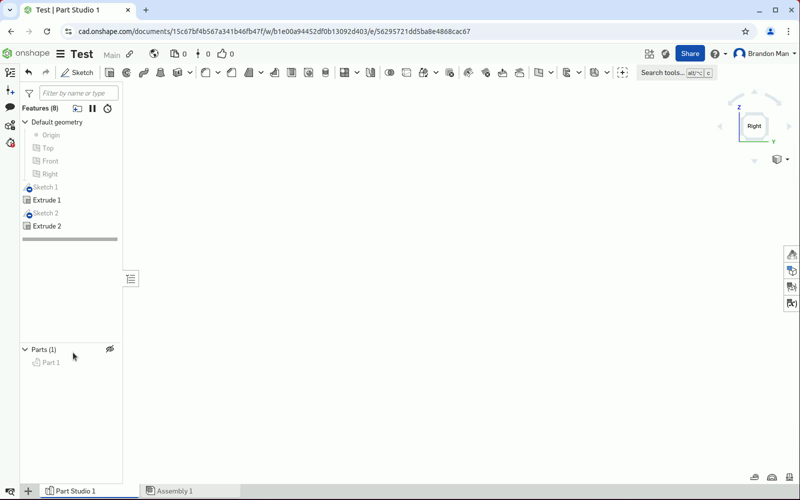
key_down(shift)
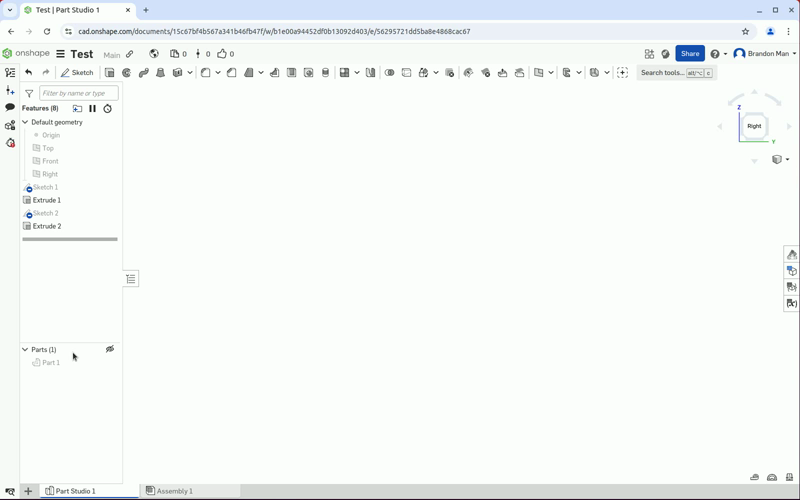
key(right)
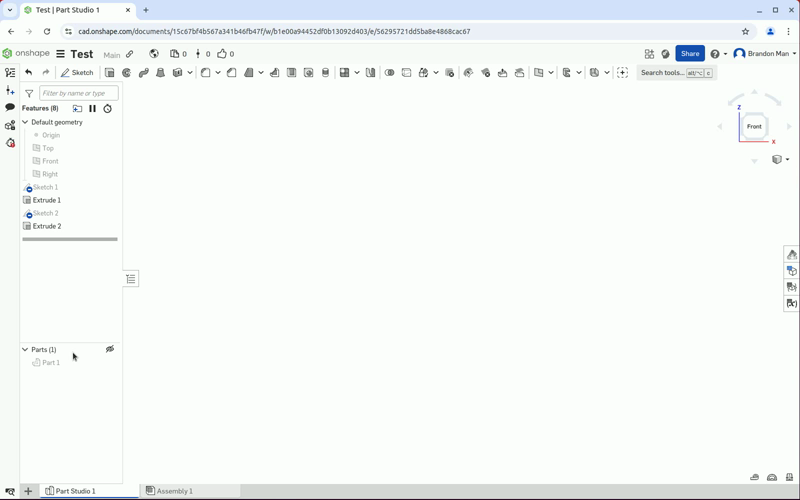
key_up(shift)
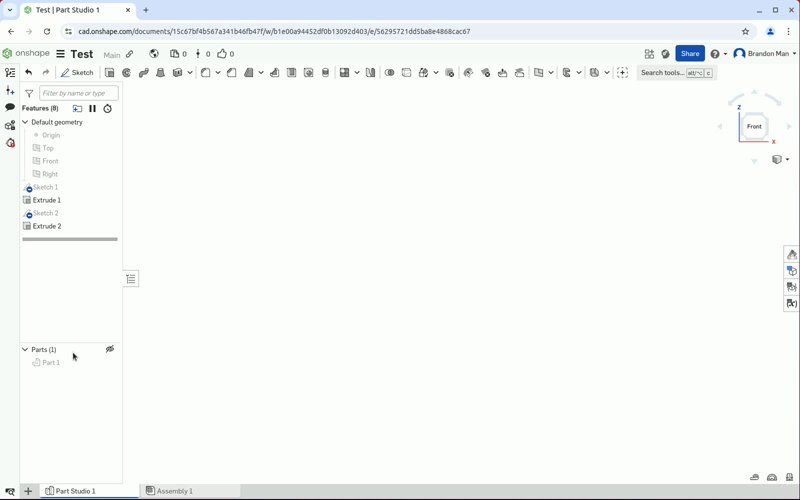
mouse_move(73, 352)
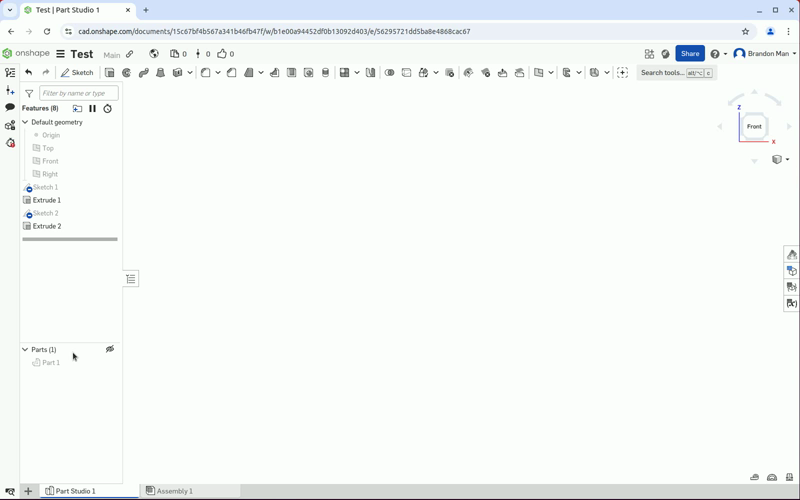
key(shift+y)
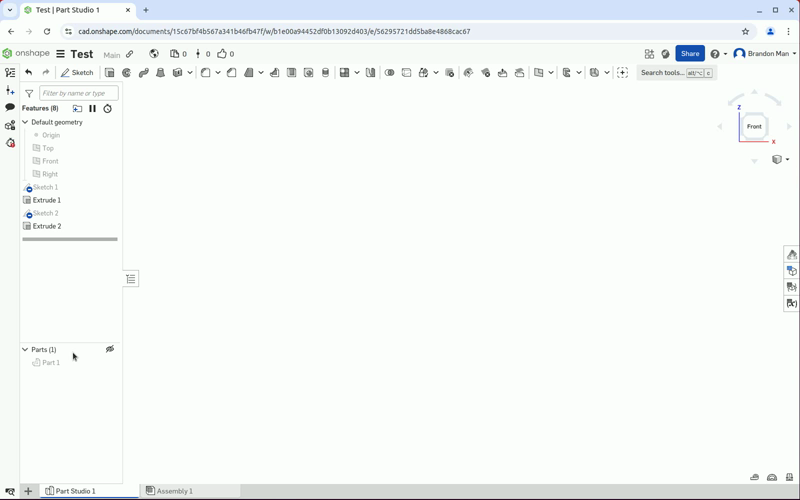
key(shift+s)
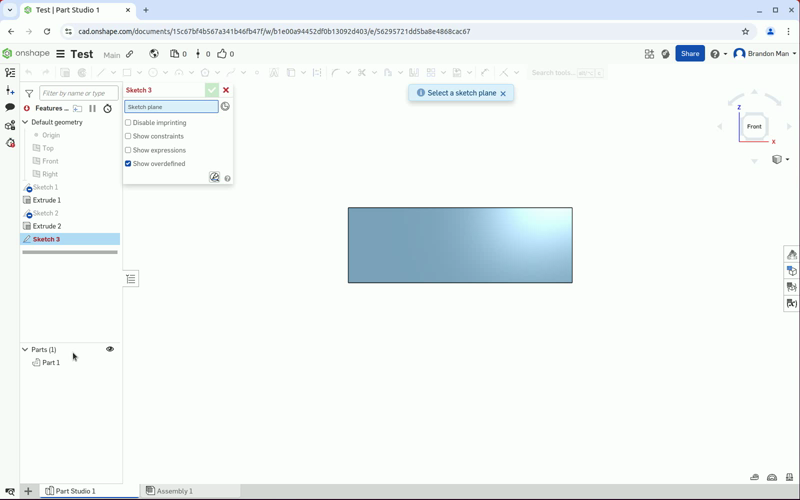
mouse_move(73, 163)
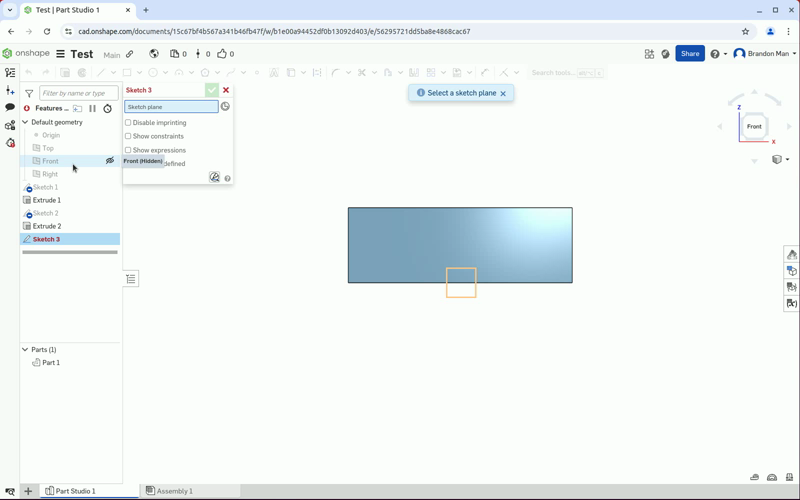
click(73, 163)
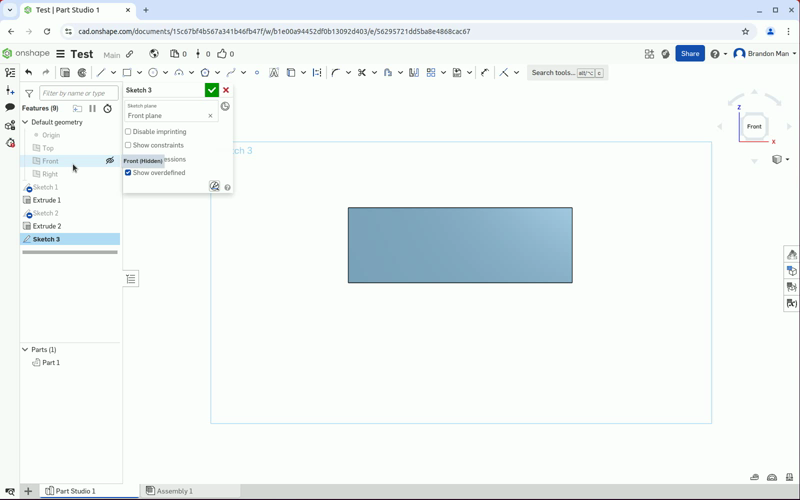
mouse_move(73, 352)
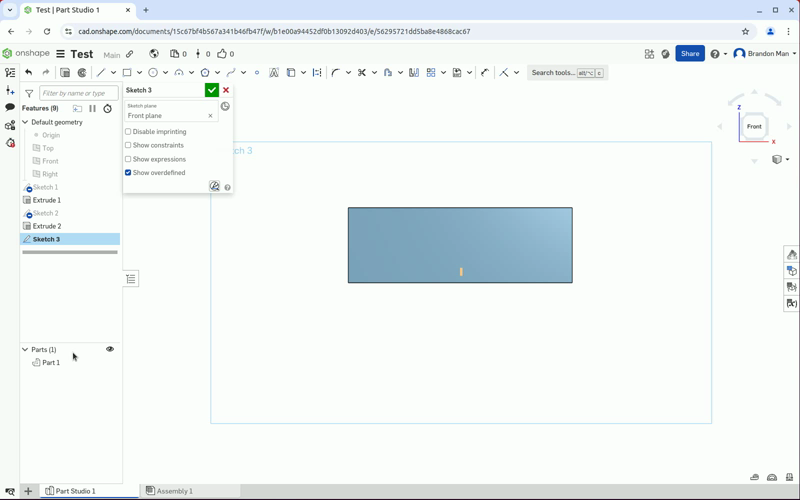
key(y)
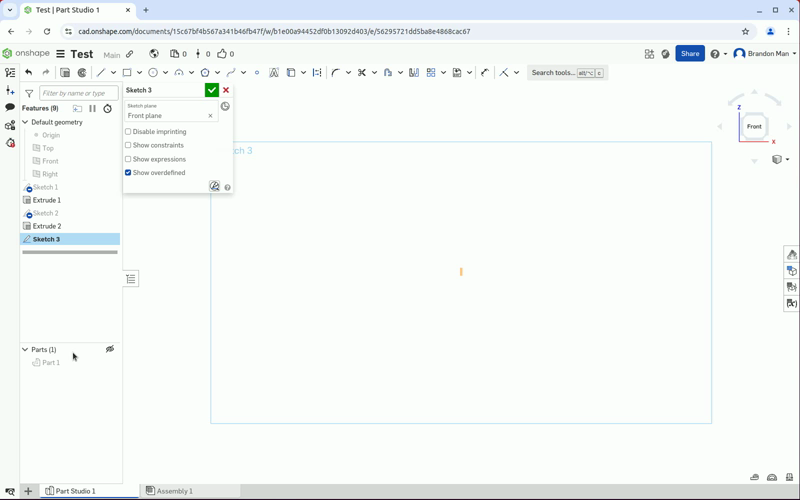
key(l)
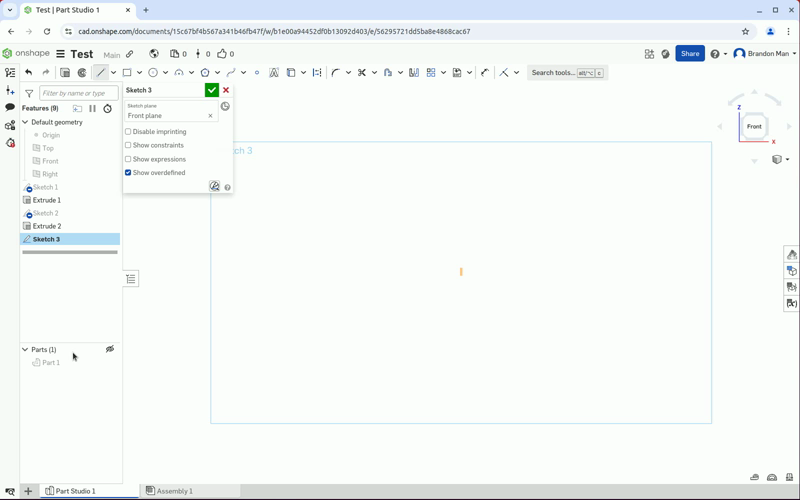
key_down(shift)
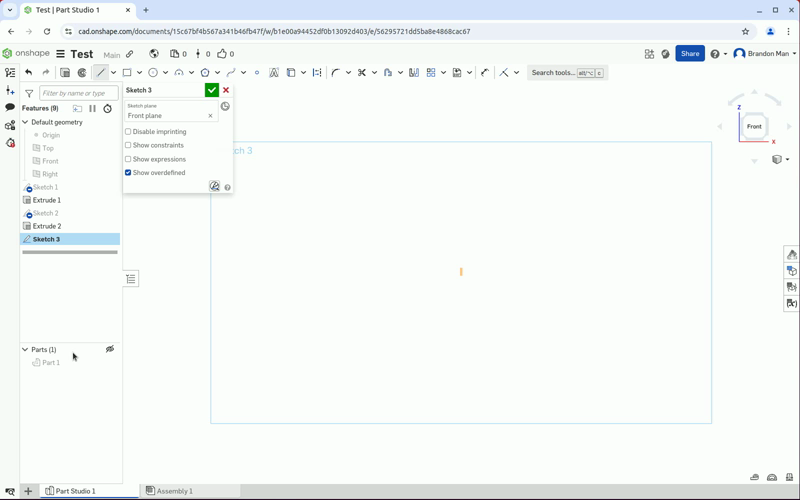
mouse_move(433, 268)
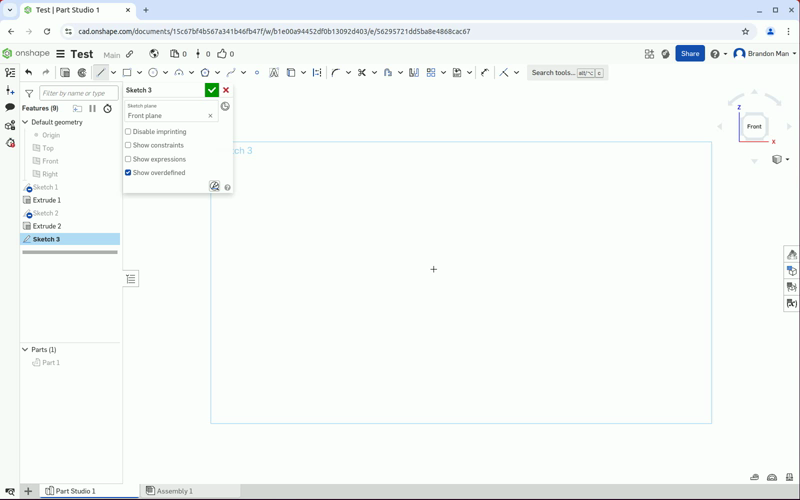
click(433, 268)
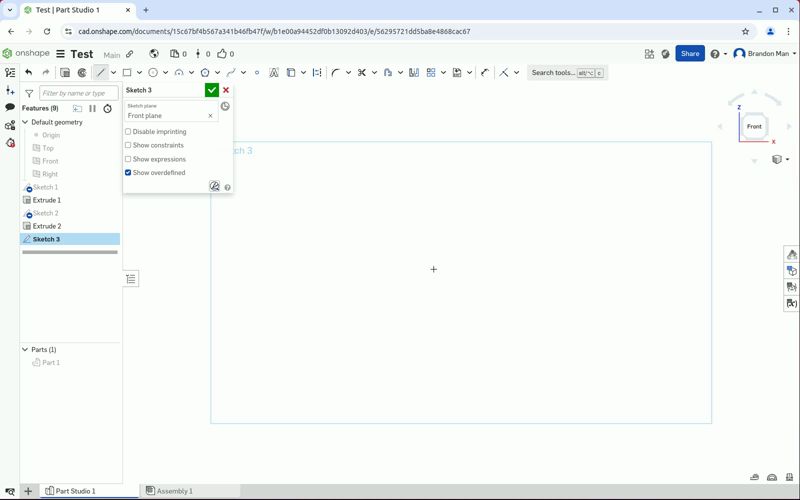
key_up(shift)
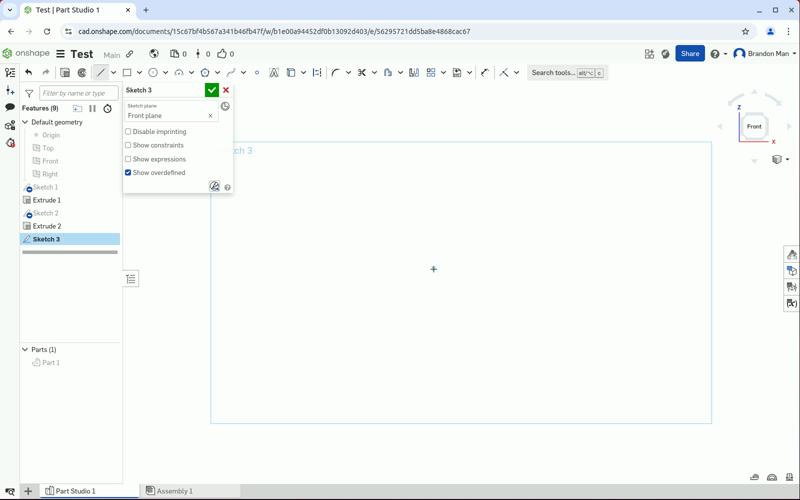
key_down(shift)
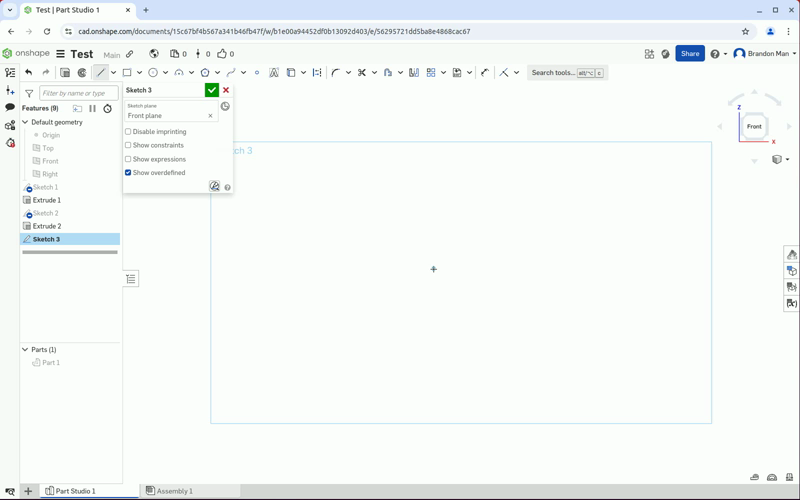
mouse_move(463, 268)
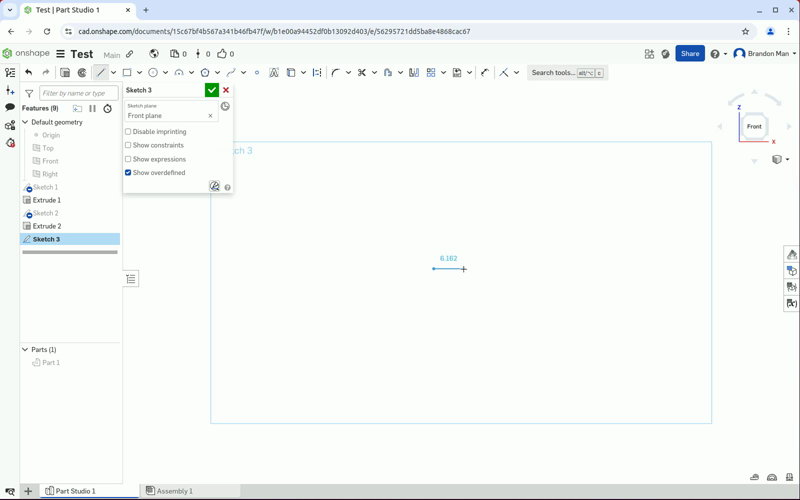
mouse_move(440, 268)
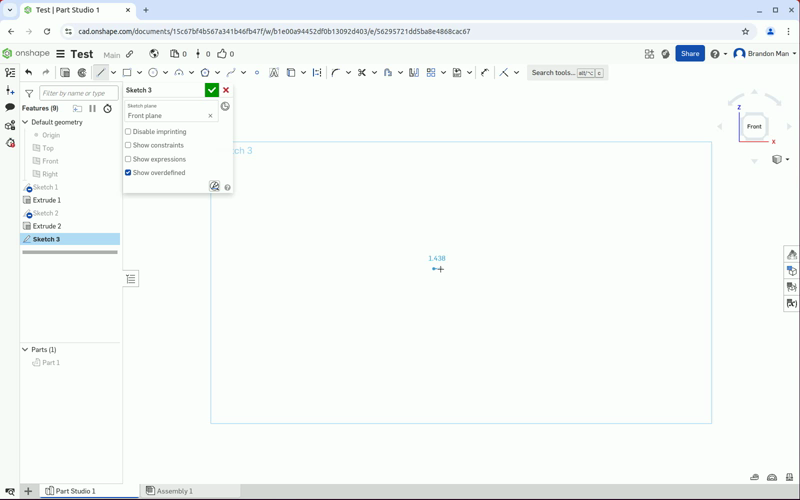
scroll(6)
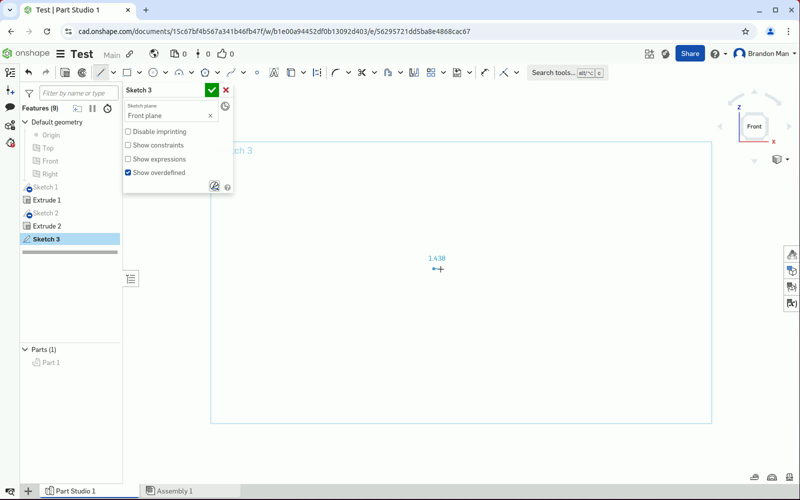
scroll(6)
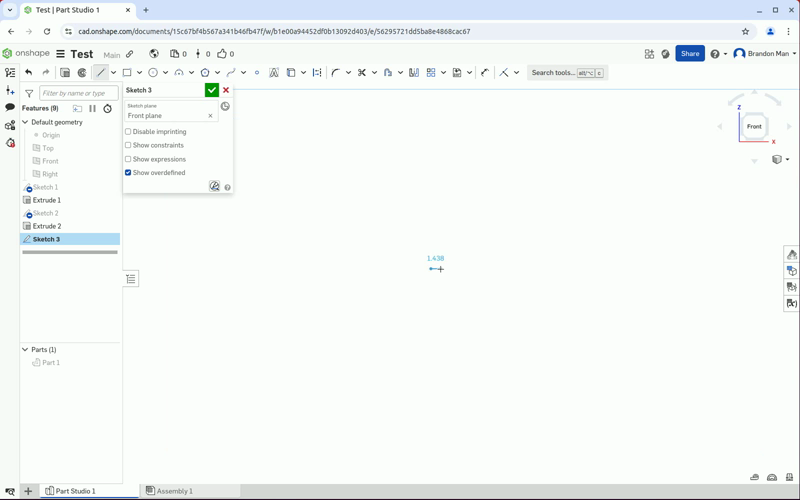
scroll(6)
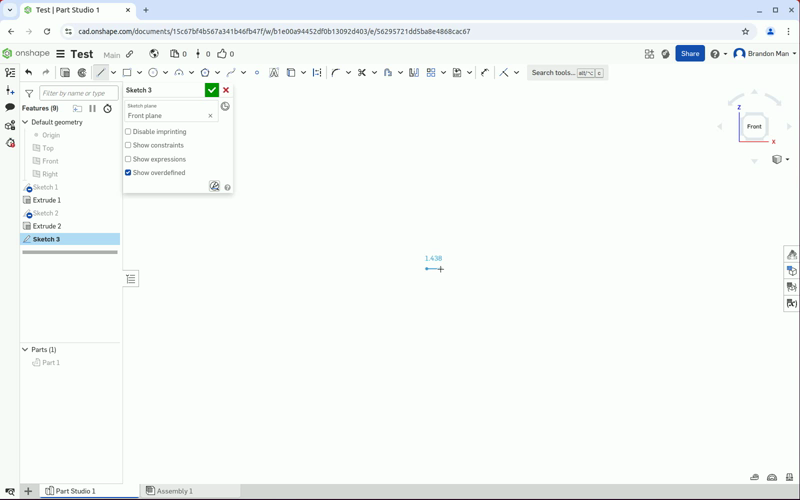
scroll(6)
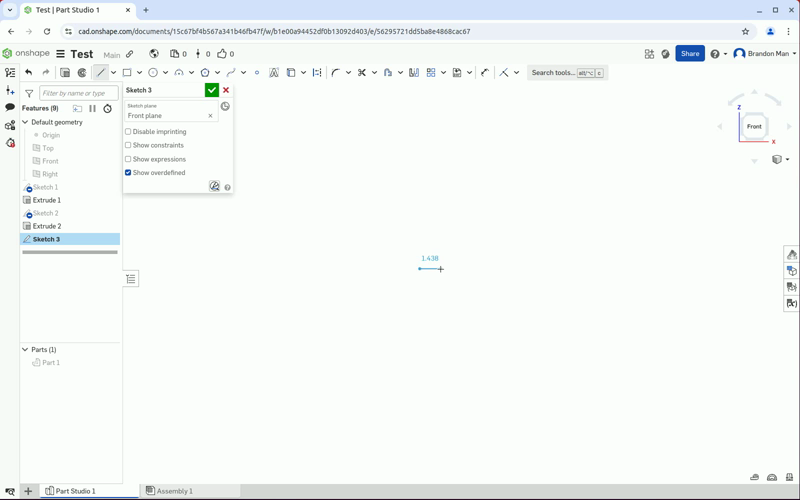
scroll(6)
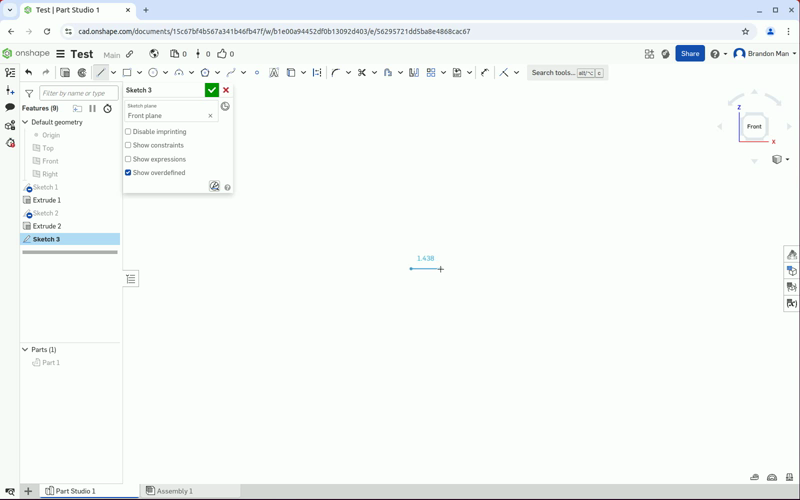
scroll(6)
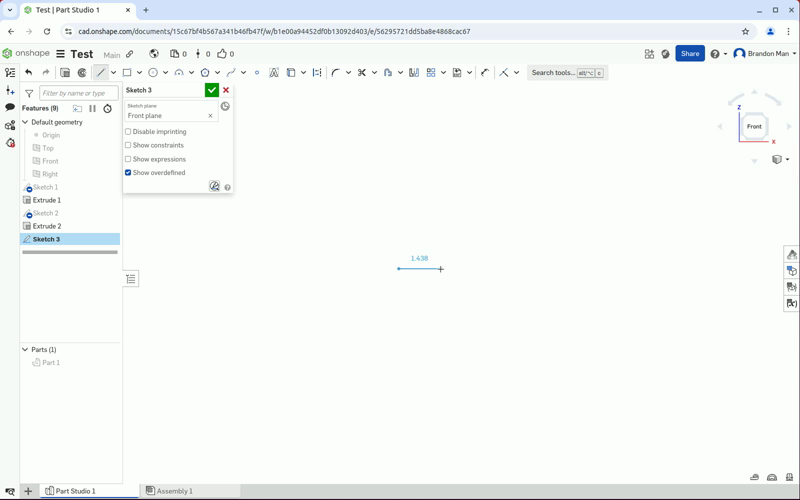
scroll(6)
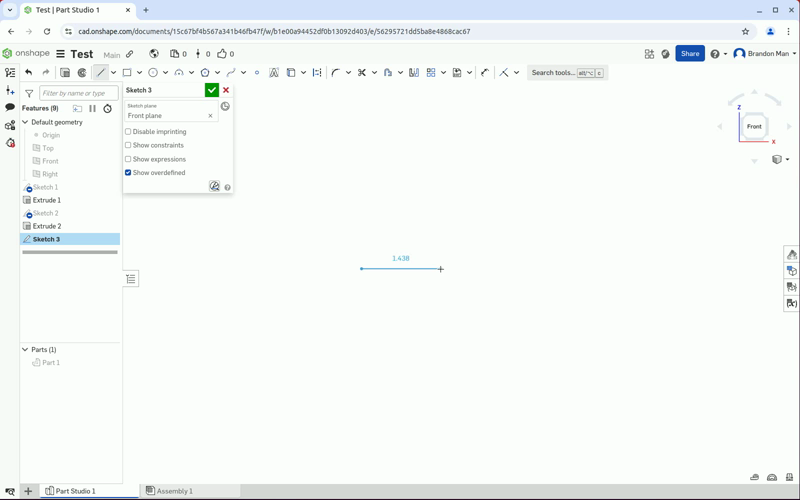
click(440, 268)
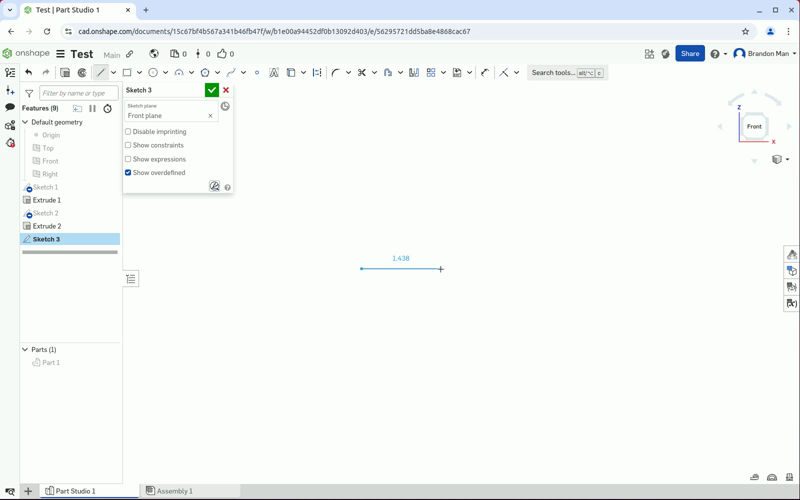
scroll(-6)
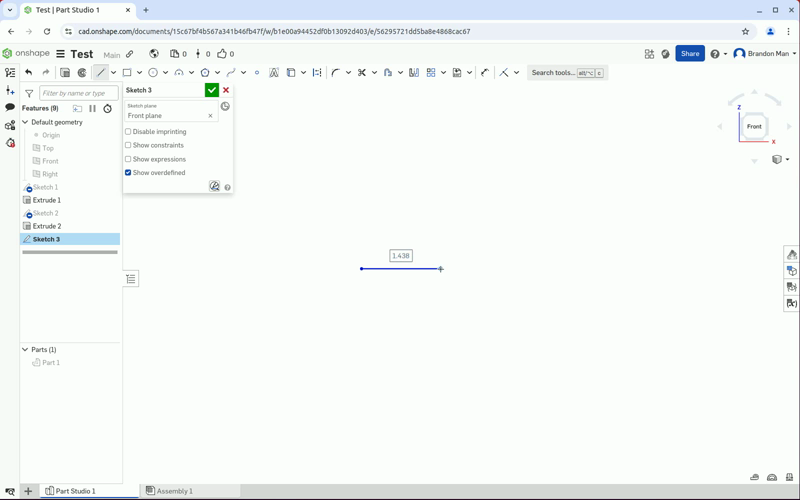
scroll(-6)
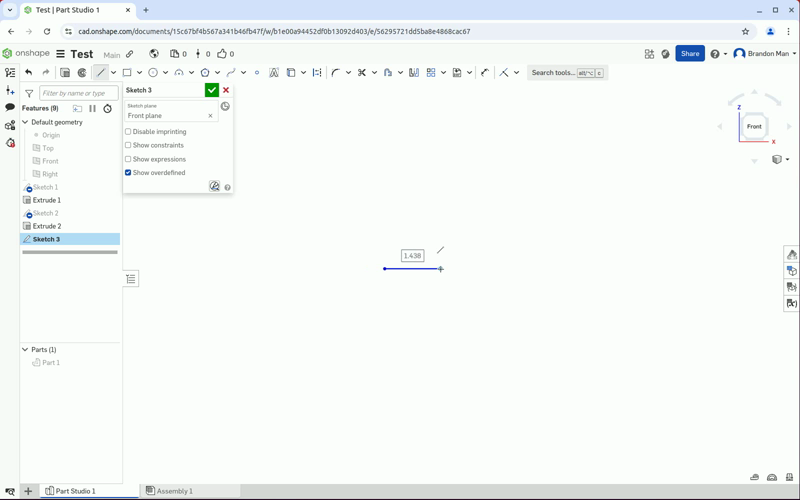
scroll(-6)
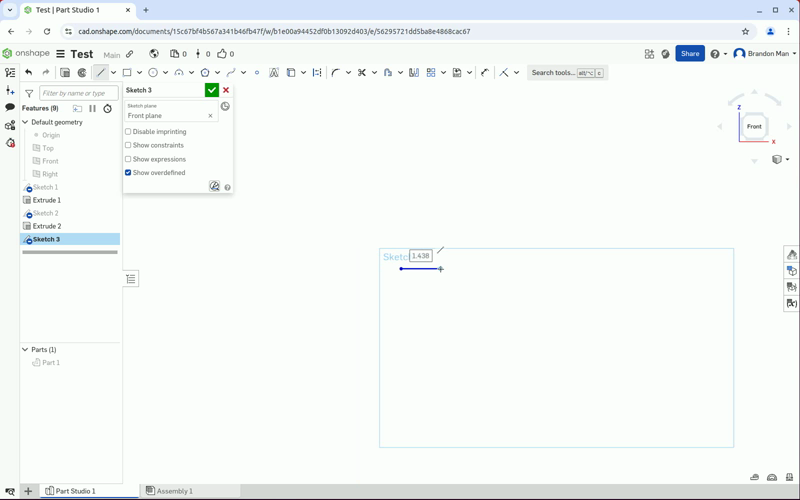
scroll(-6)
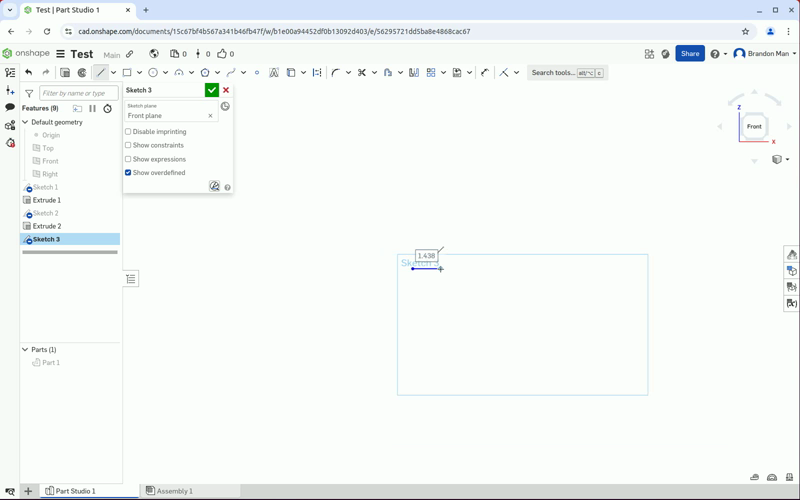
scroll(-6)
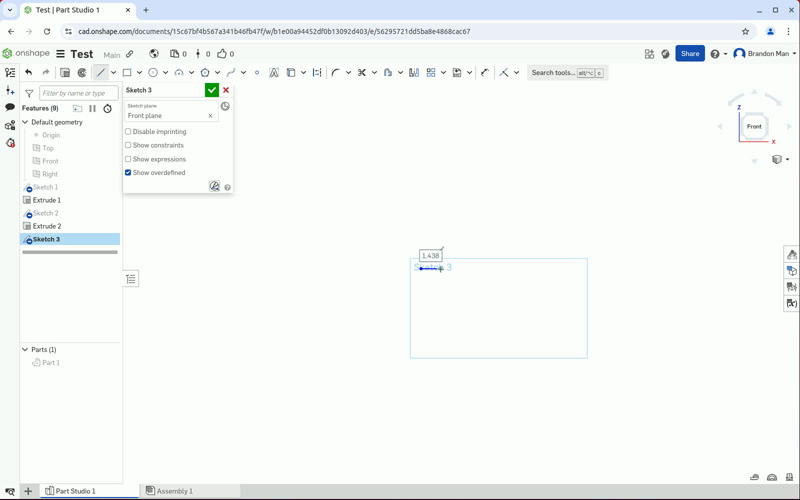
scroll(-6)
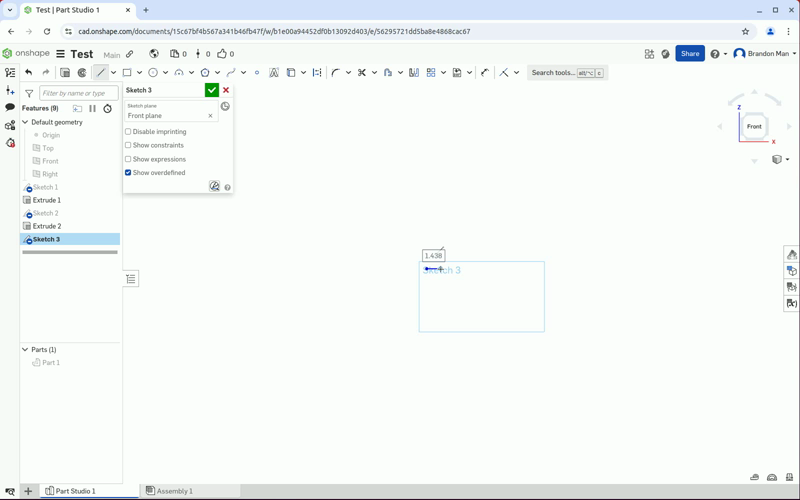
scroll(-6)
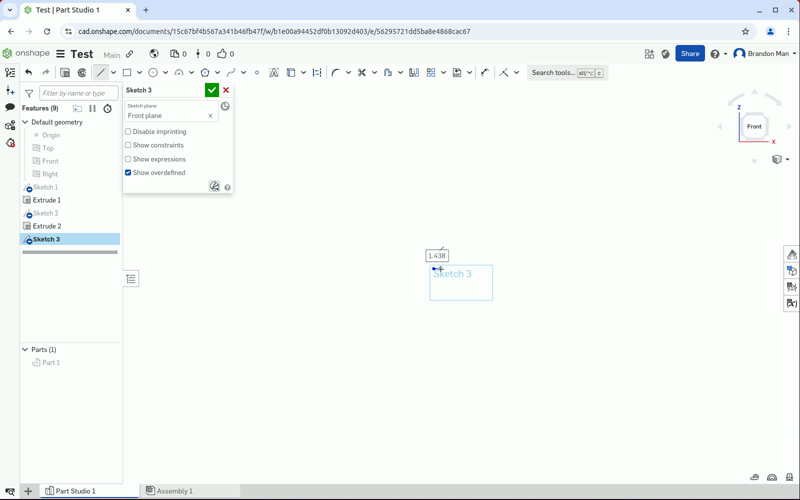
key_up(shift)
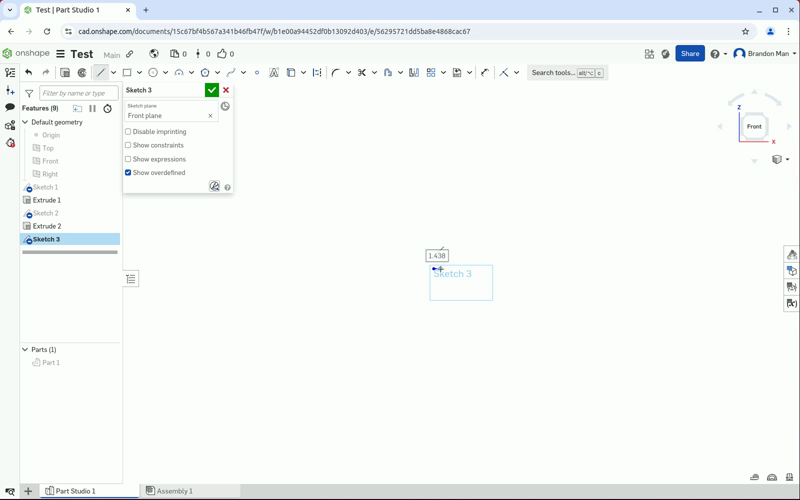
key_down(shift)
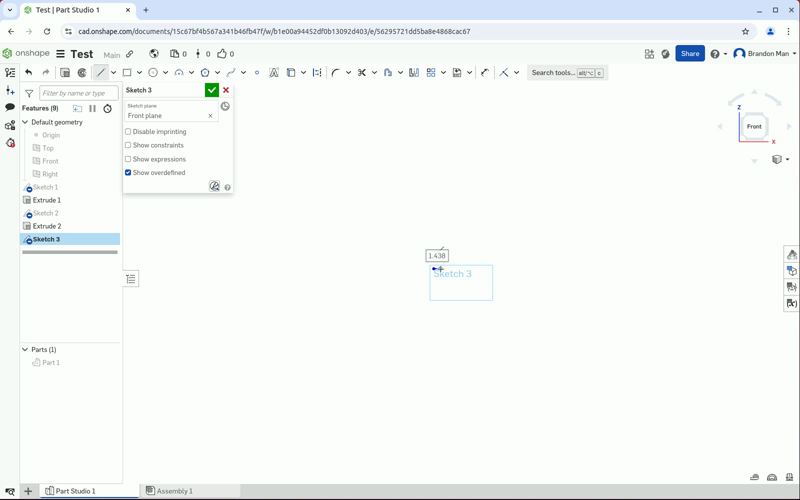
mouse_move(470, 268)
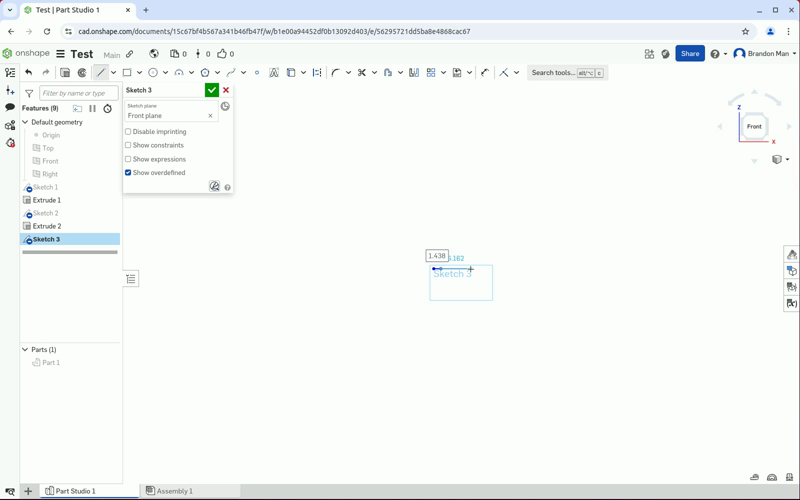
mouse_move(440, 221)
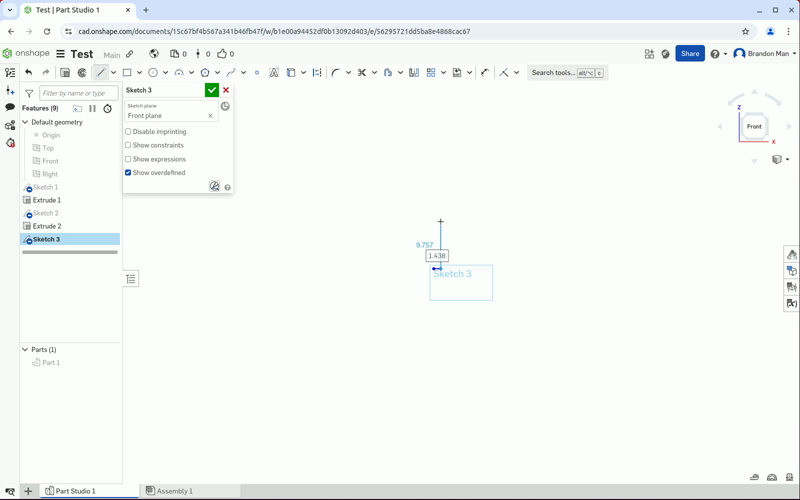
click(440, 221)
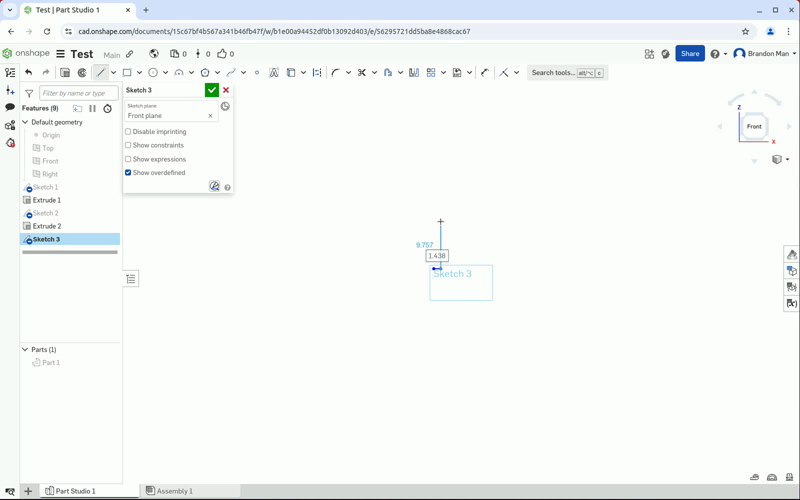
key_up(shift)
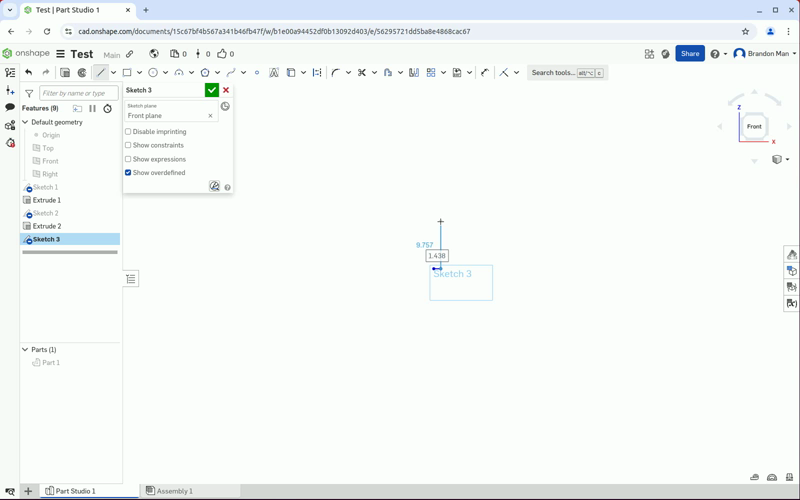
key_down(shift)
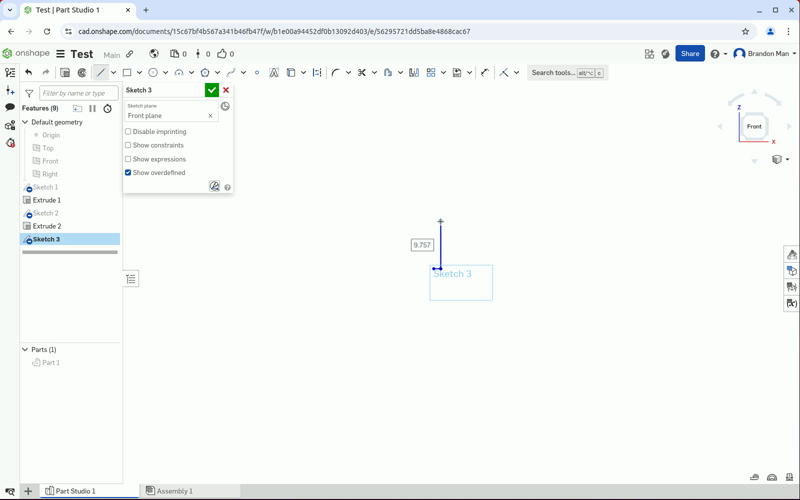
mouse_move(470, 221)
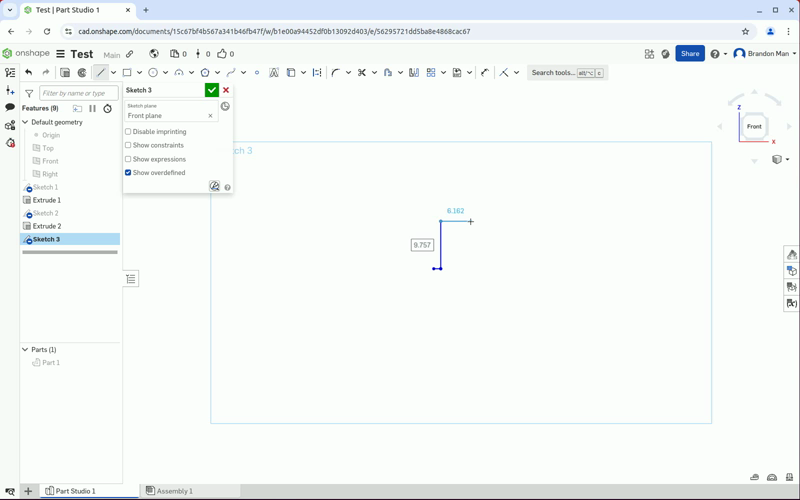
mouse_move(433, 221)
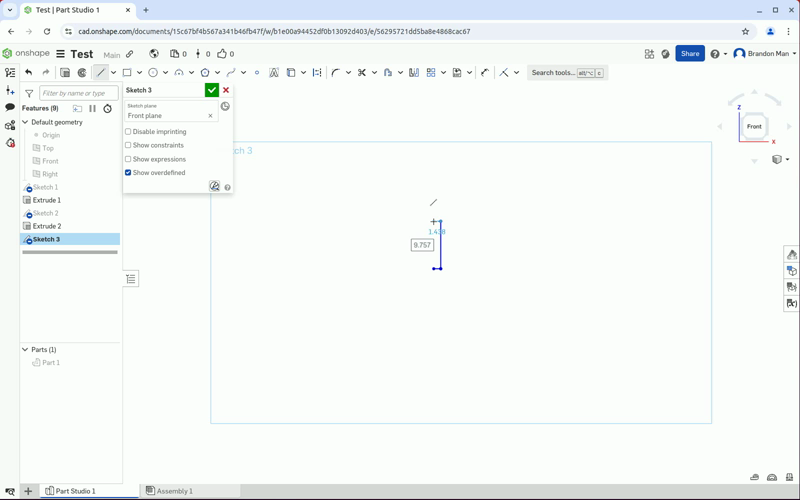
scroll(6)
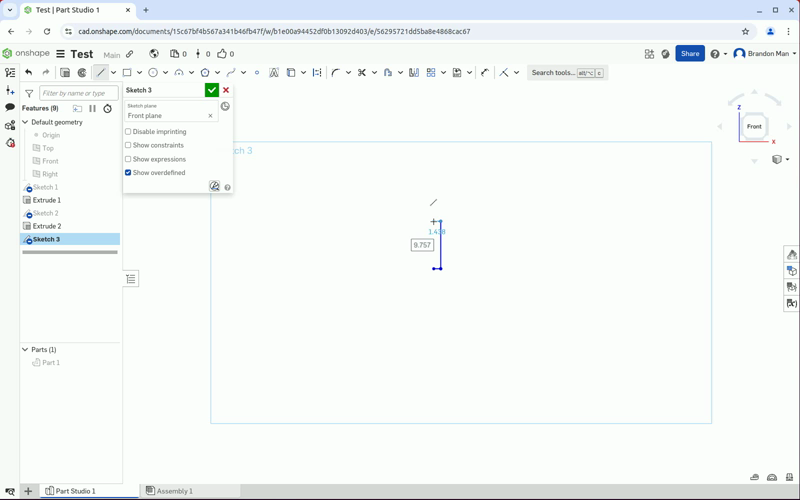
scroll(6)
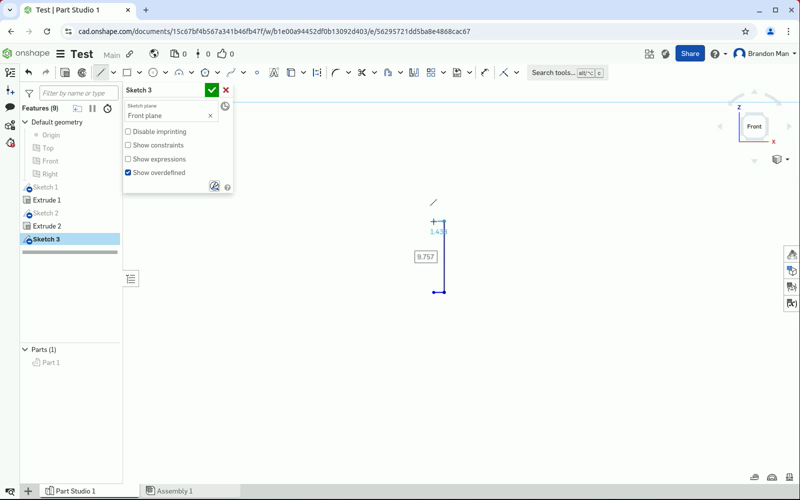
scroll(6)
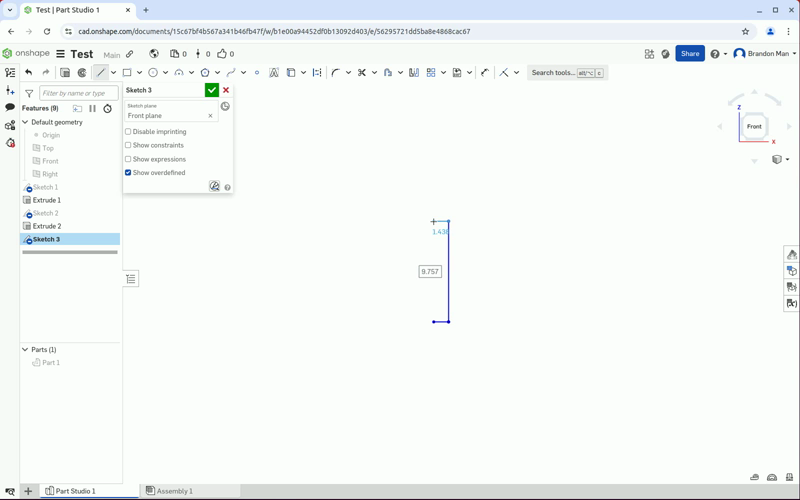
scroll(6)
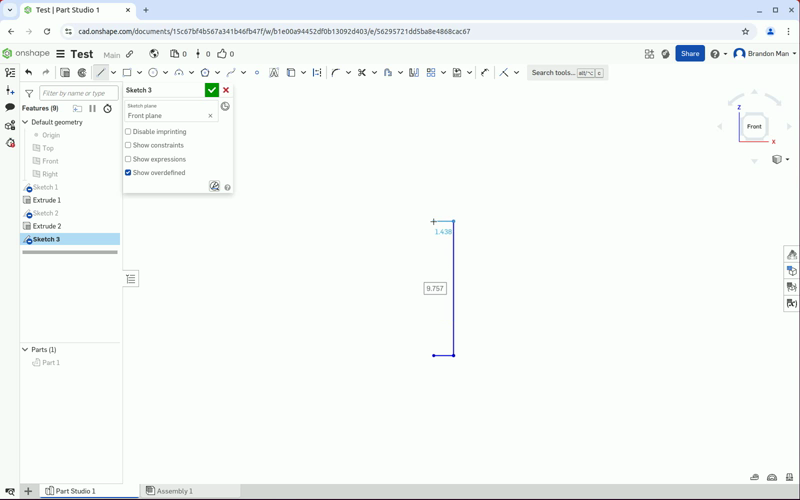
scroll(6)
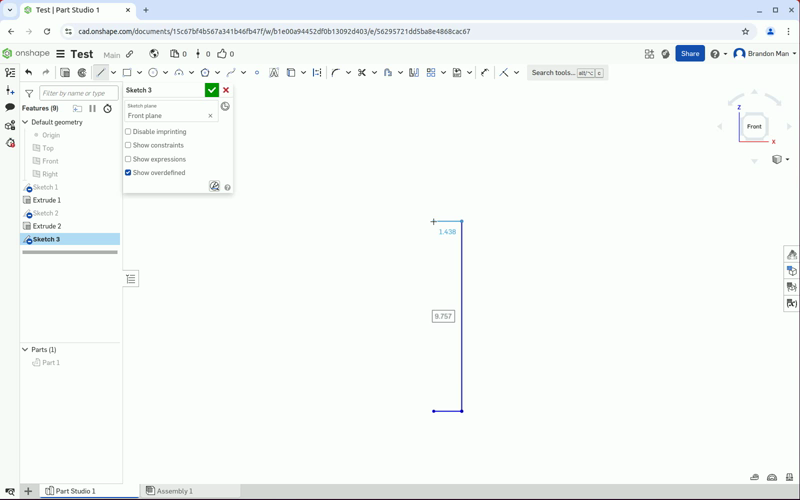
scroll(6)
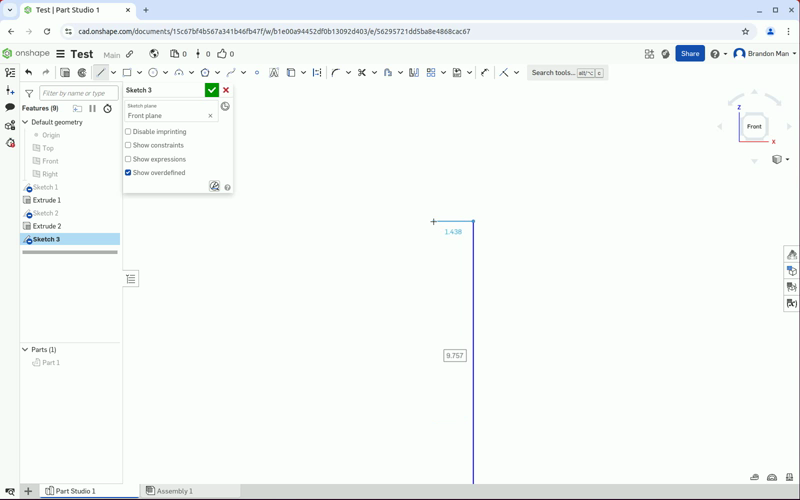
scroll(6)
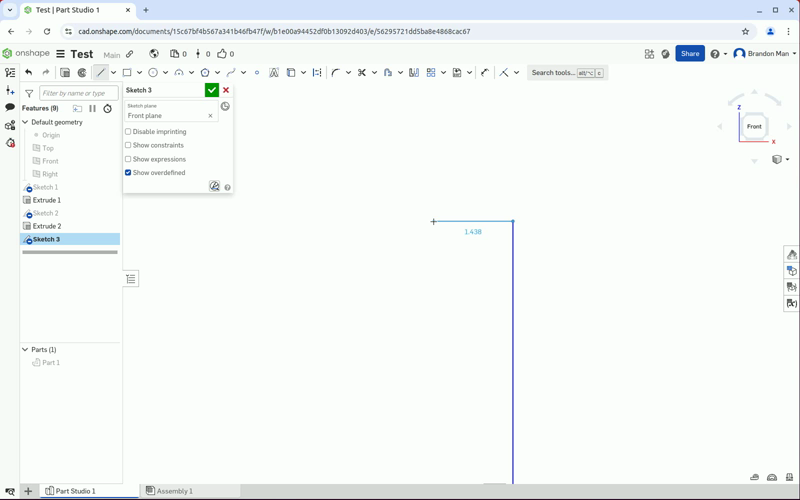
click(433, 221)
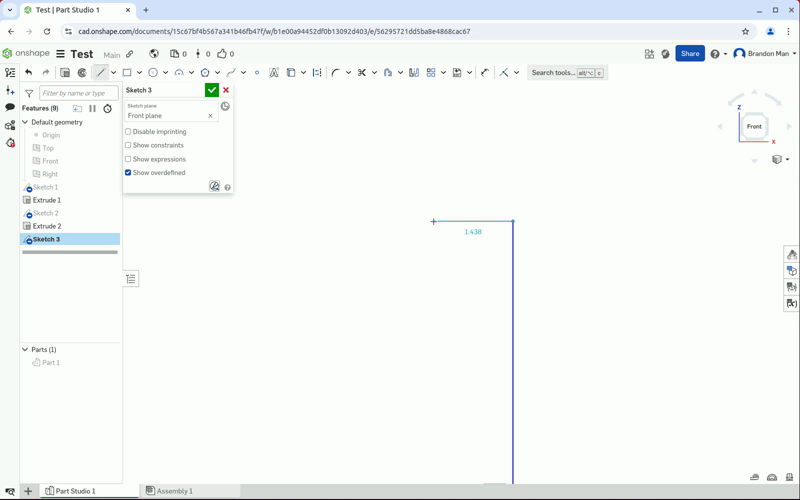
scroll(-6)
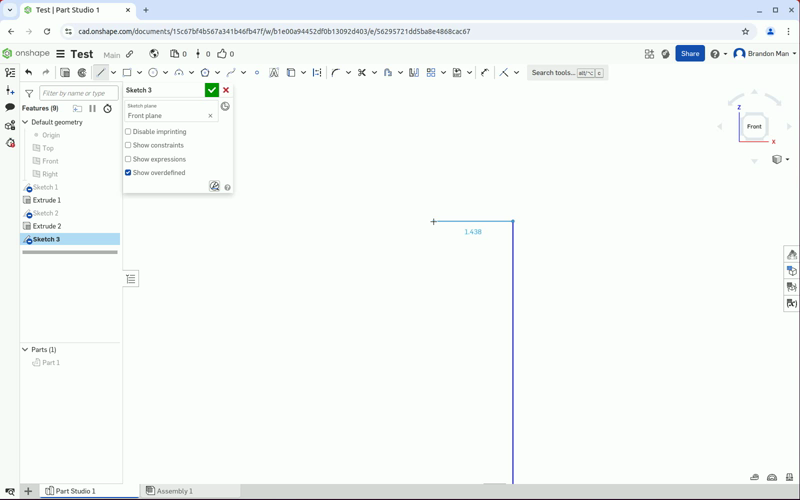
scroll(-6)
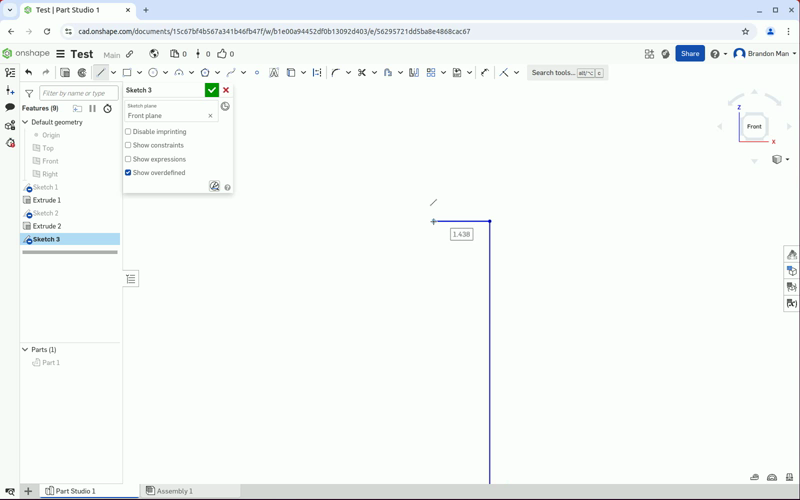
scroll(-6)
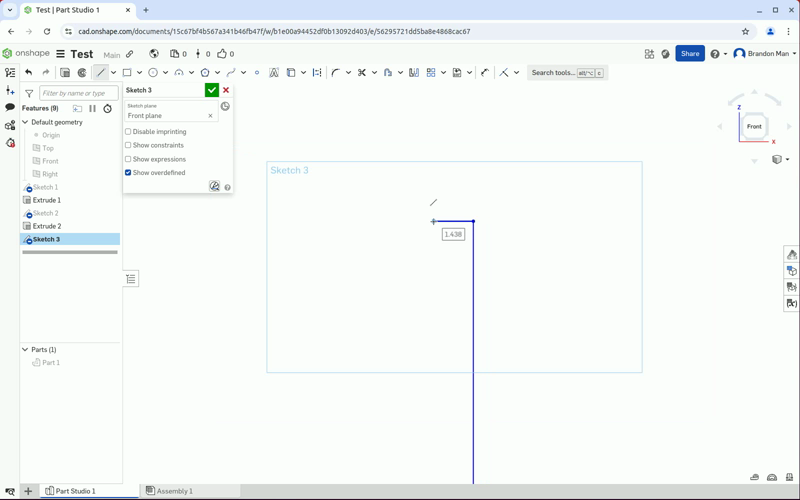
scroll(-6)
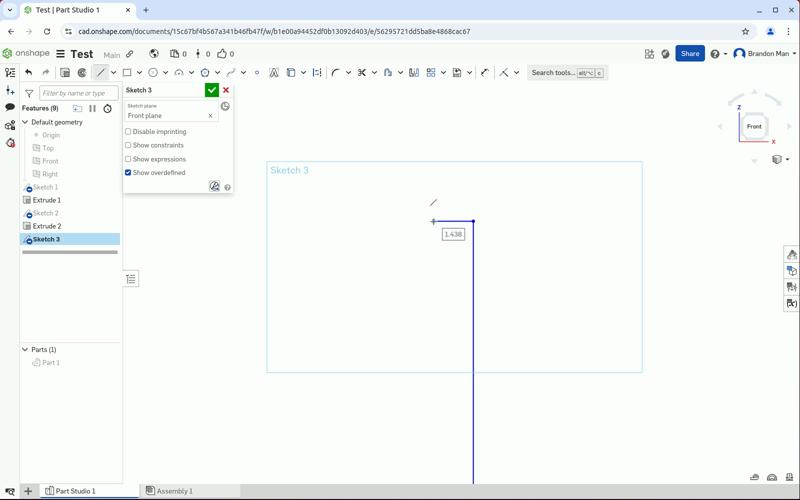
scroll(-6)
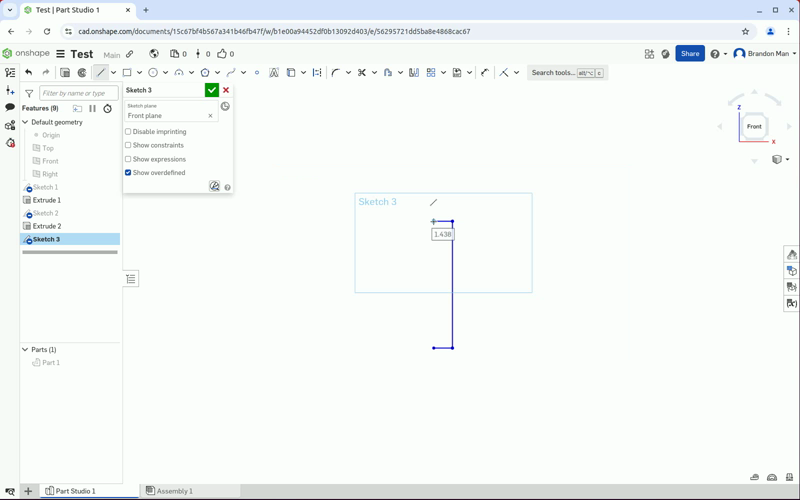
scroll(-6)
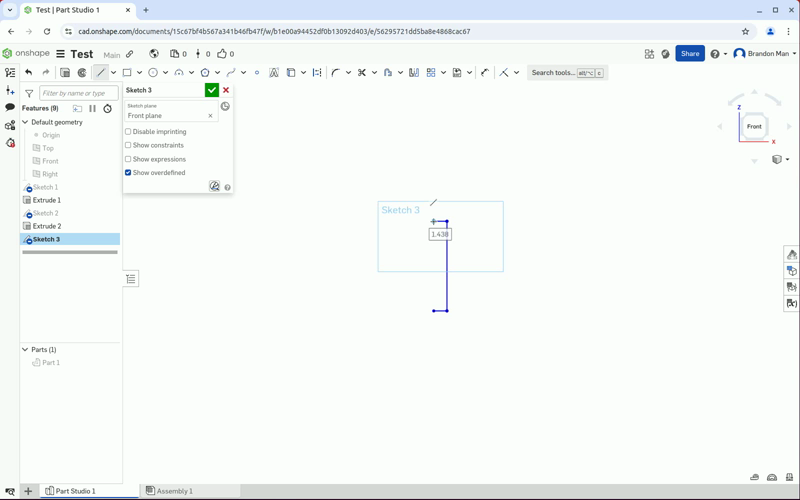
scroll(-6)
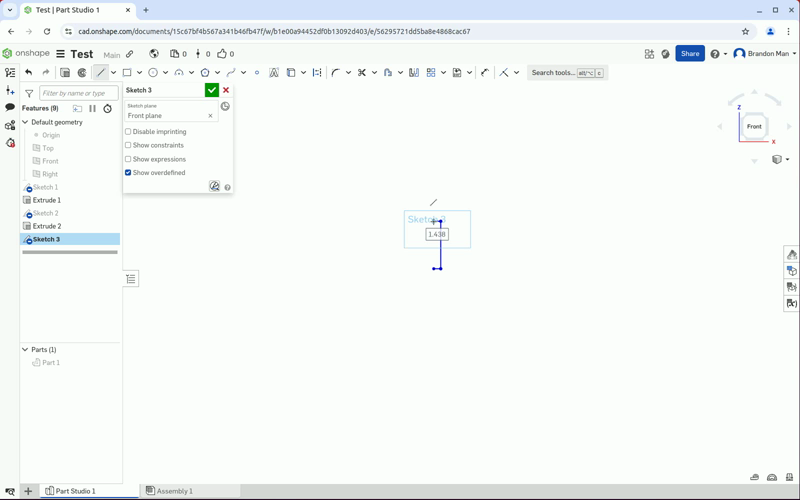
key_up(shift)
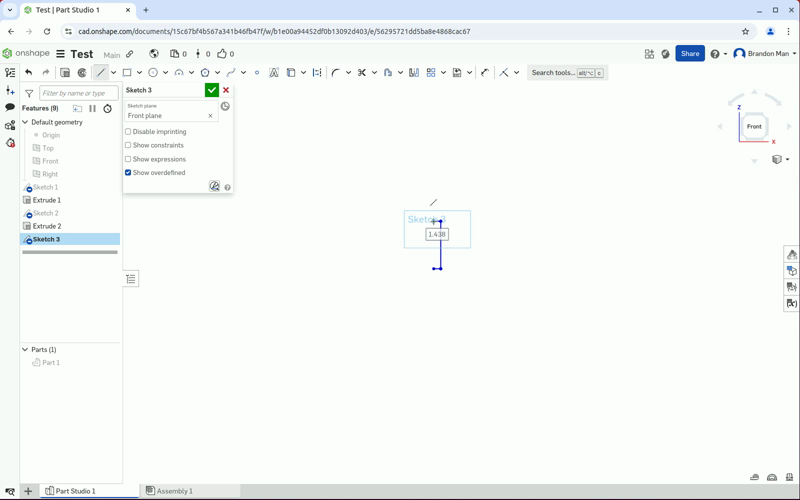
mouse_move(463, 221)
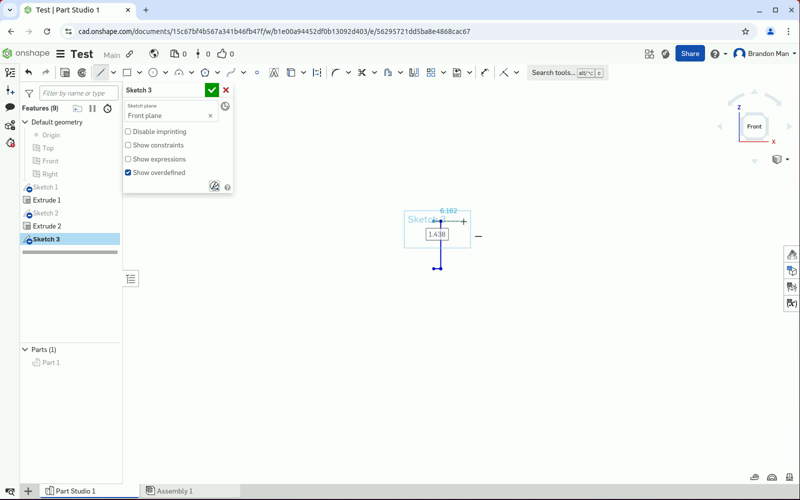
key_down(shift)
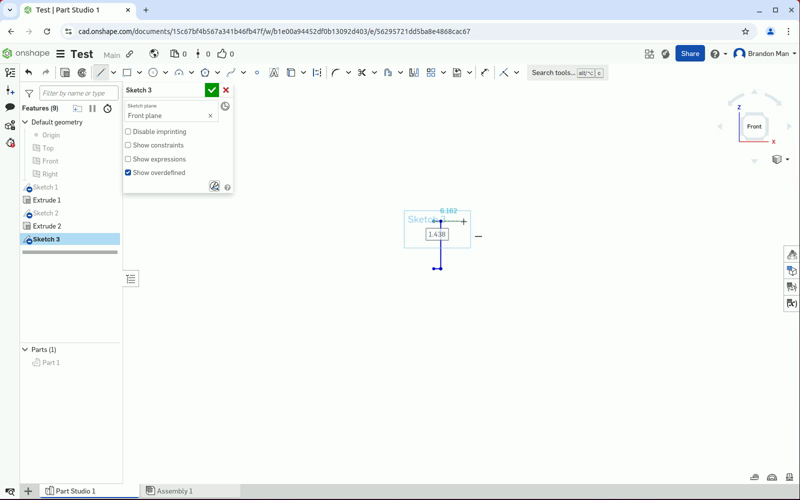
mouse_move(433, 268)
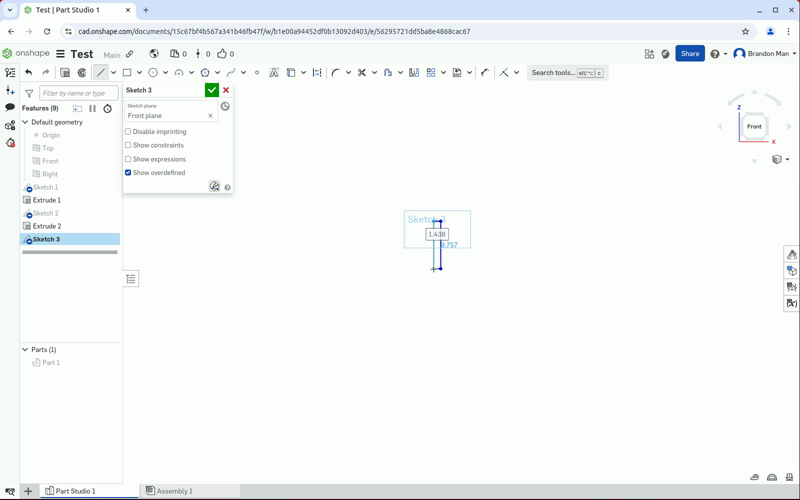
key_up(shift)
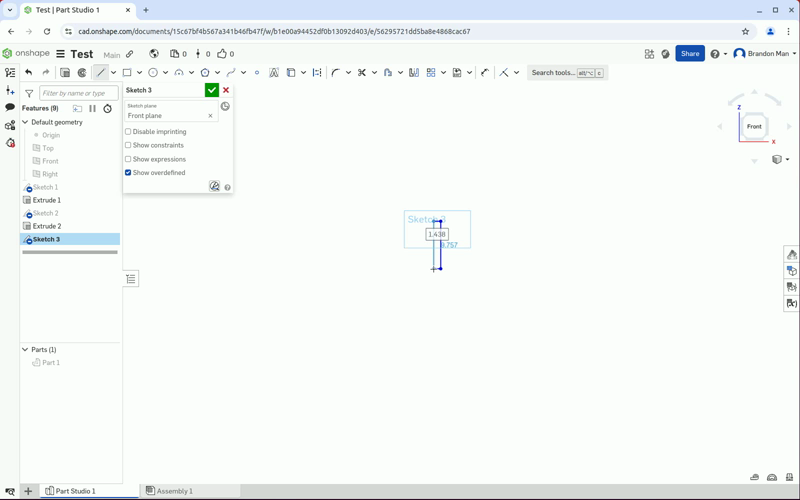
click(433, 268)
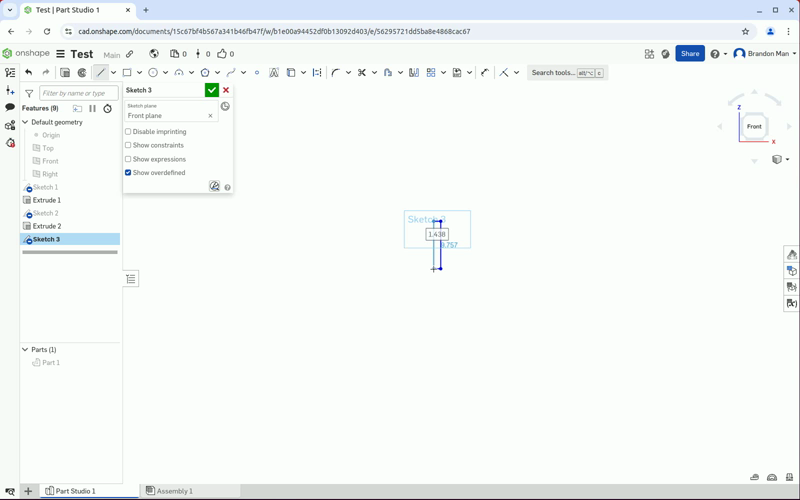
key(esc)
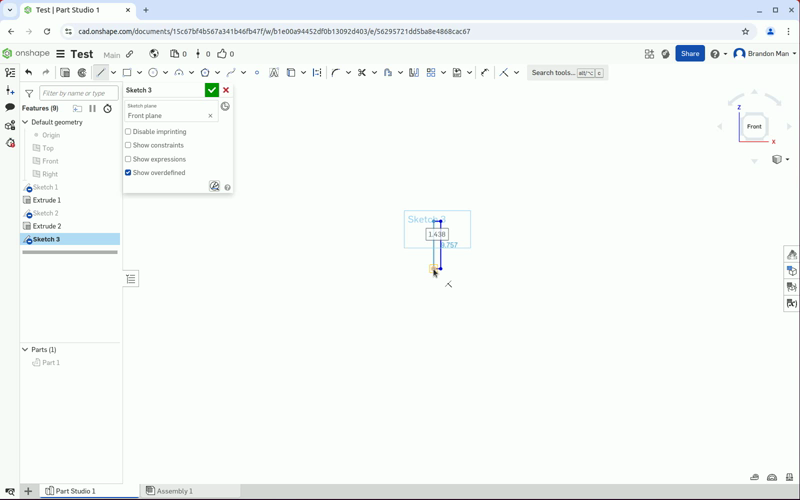
mouse_move(437, 255)
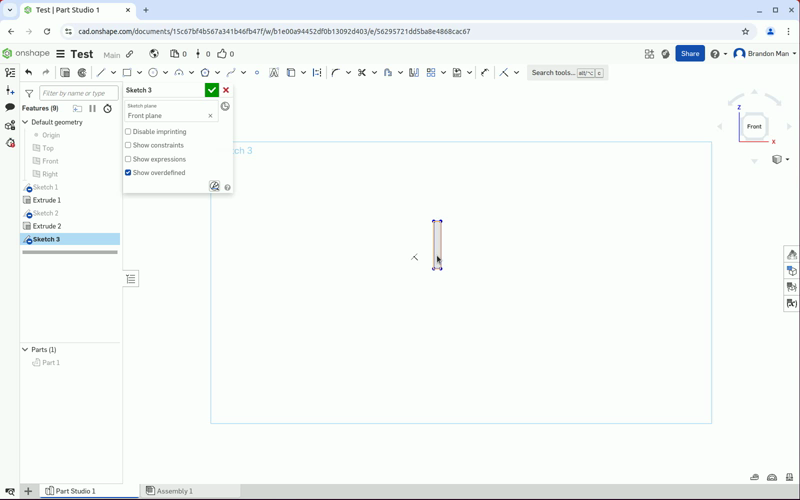
scroll(6)
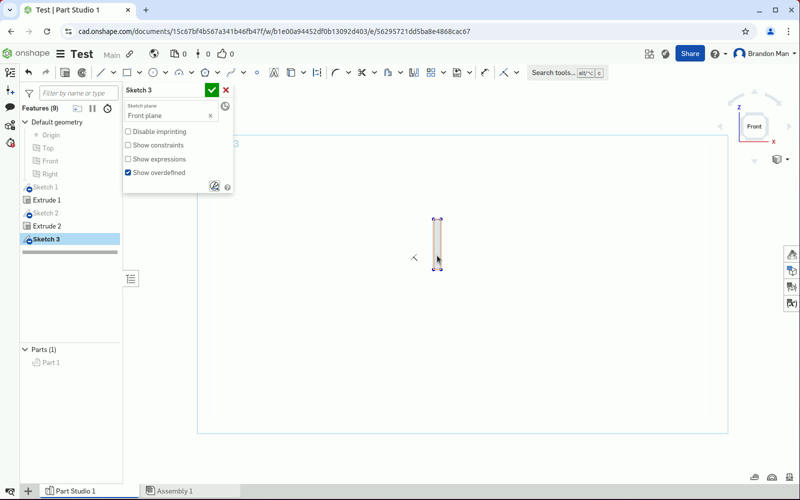
scroll(6)
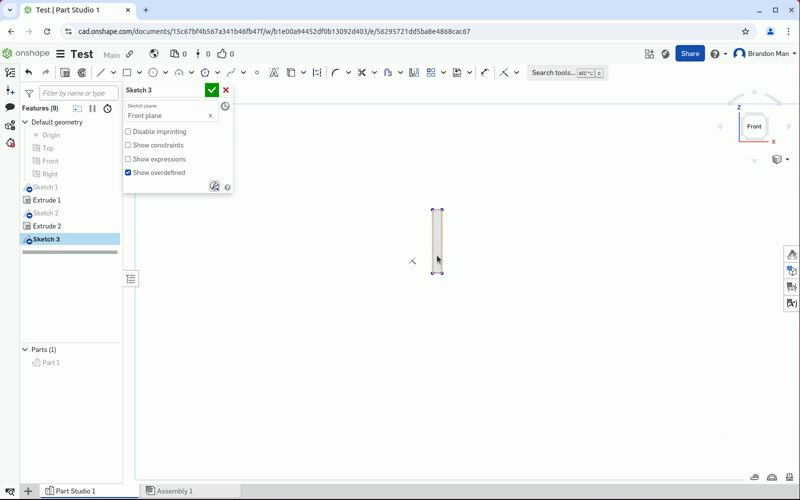
scroll(6)
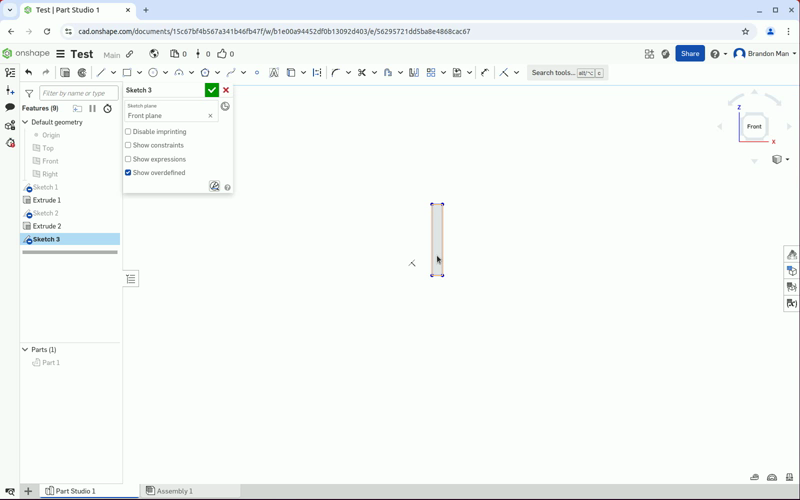
scroll(6)
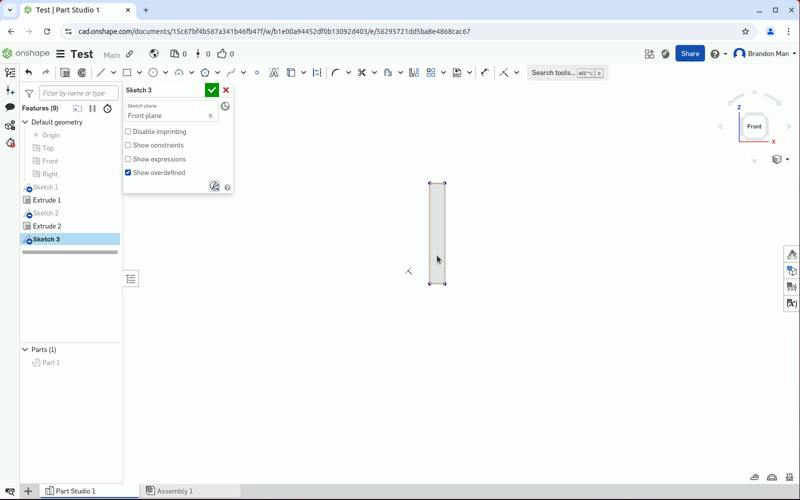
scroll(6)
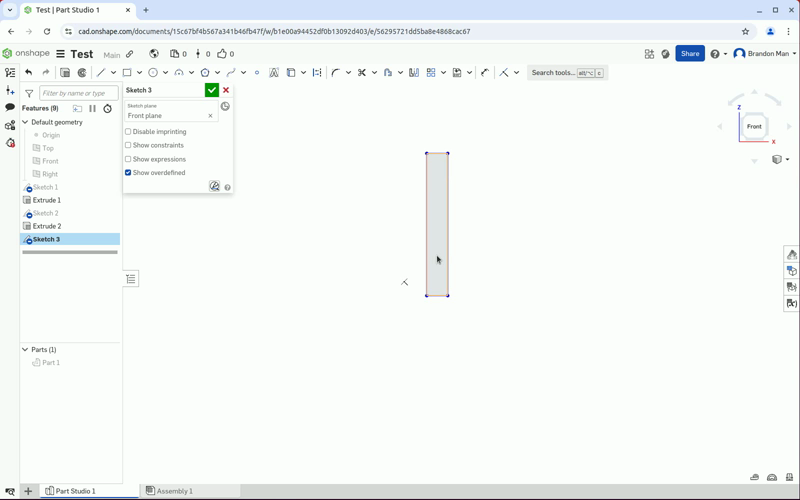
scroll(6)
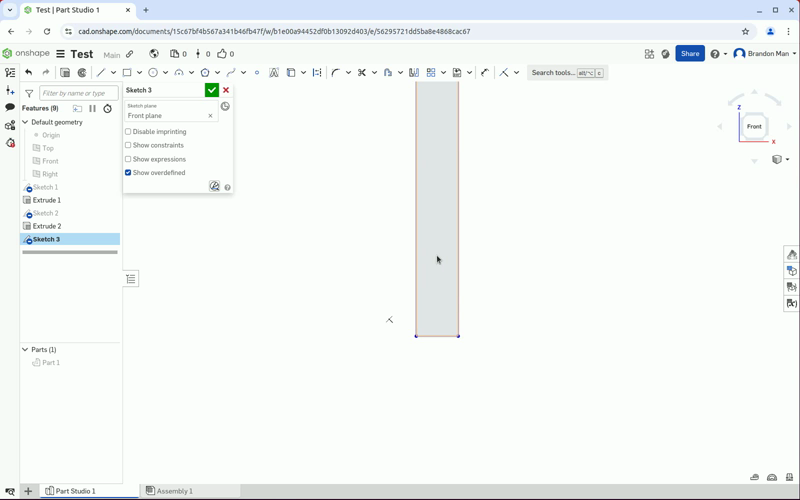
scroll(6)
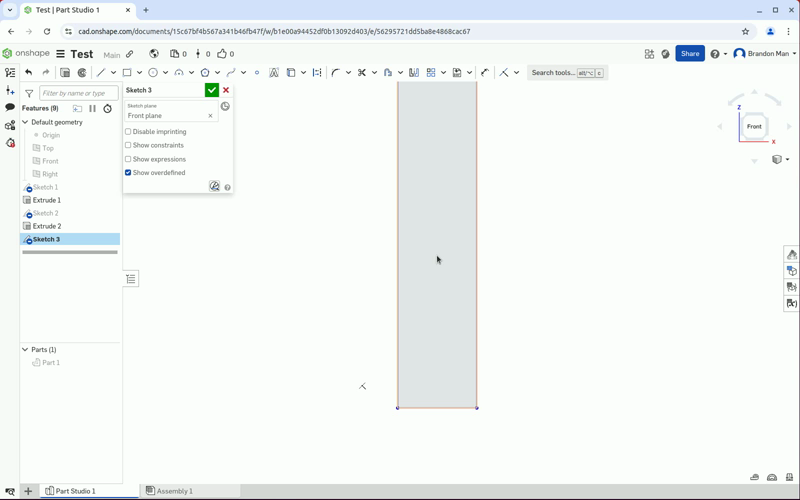
click(437, 255)
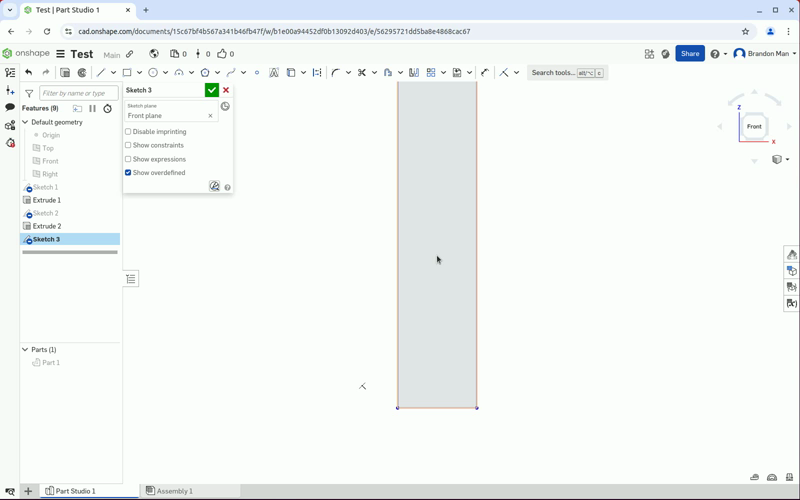
scroll(-6)
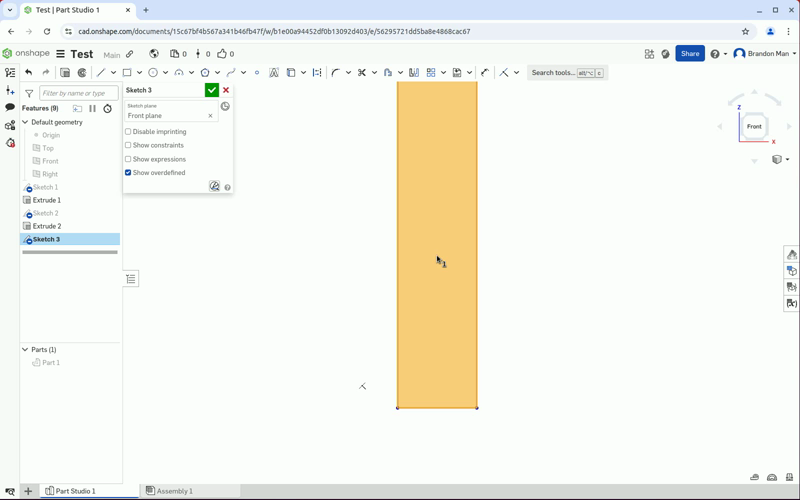
scroll(-6)
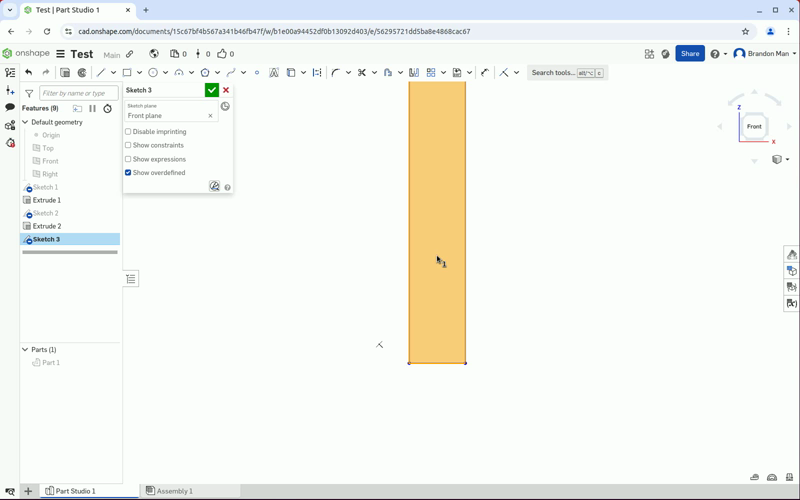
scroll(-6)
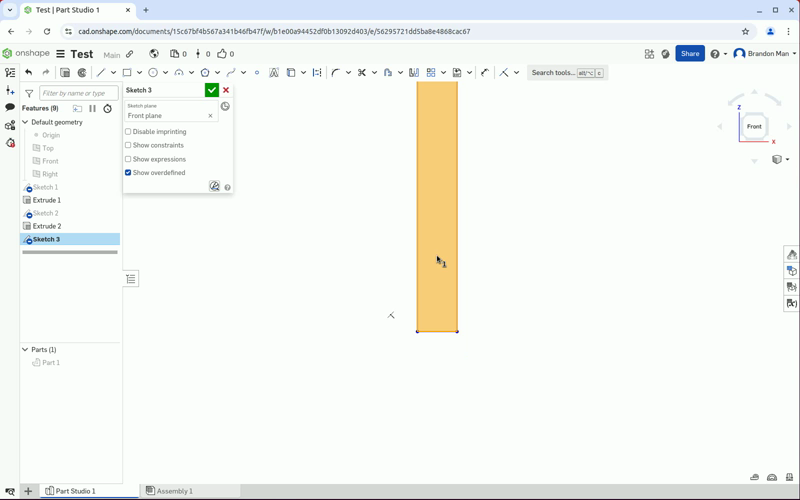
scroll(-6)
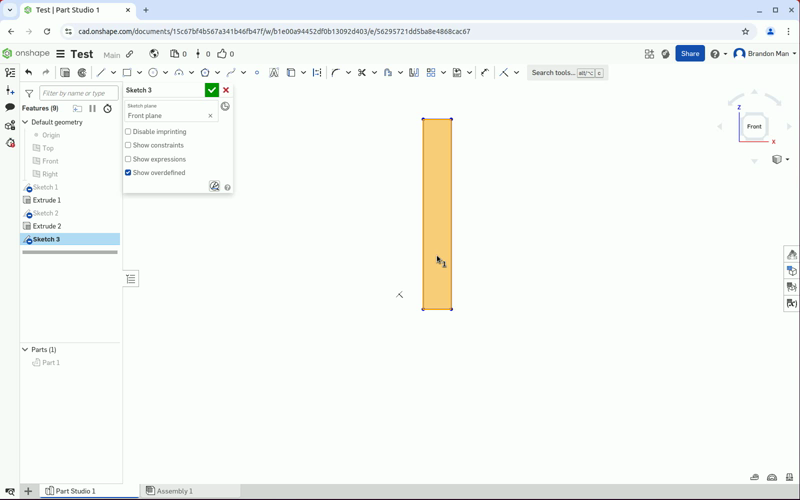
scroll(-6)
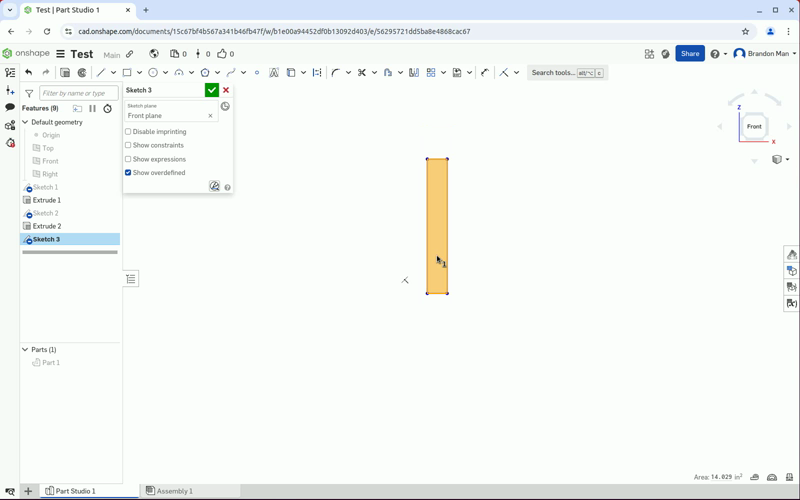
scroll(-6)
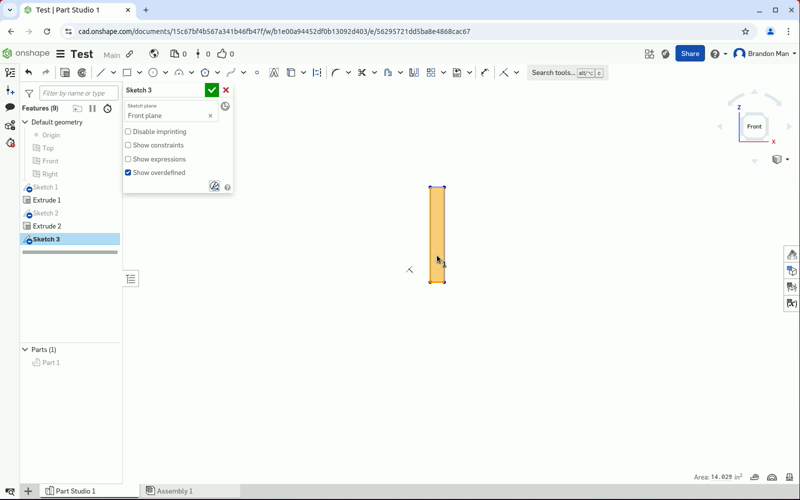
scroll(-6)
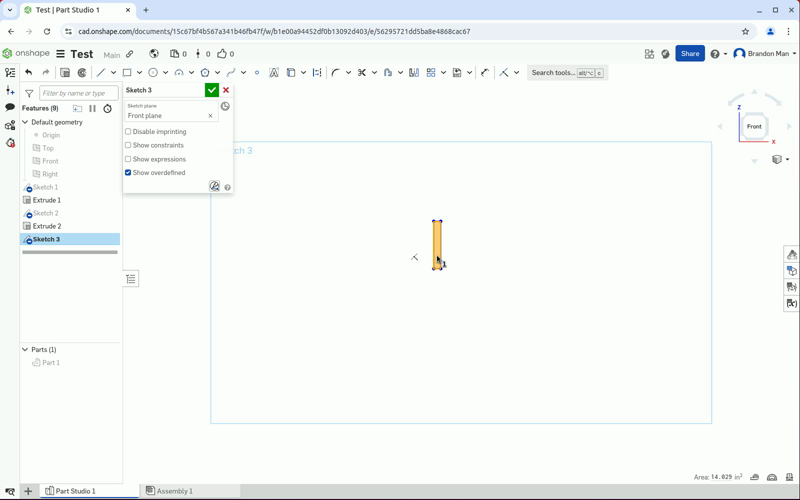
mouse_move(73, 352)
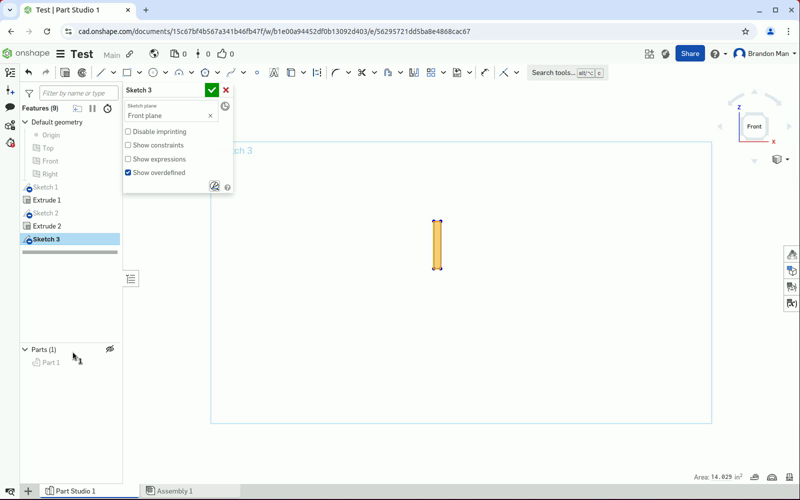
key(shift+y)
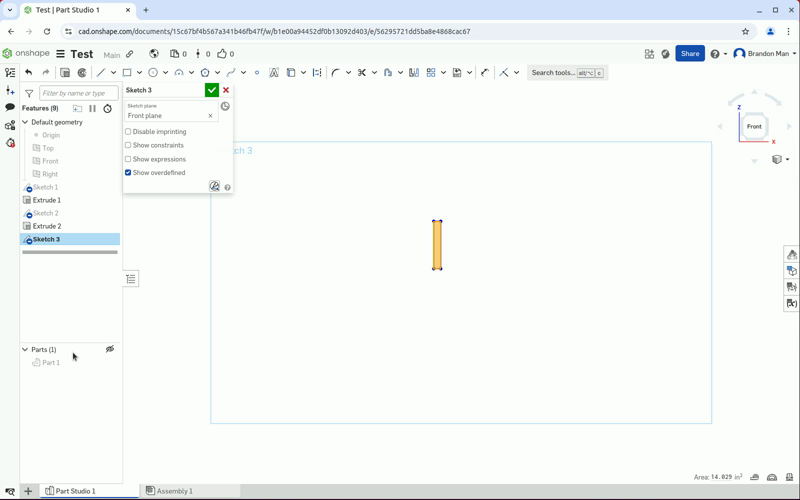
key(shift+e)
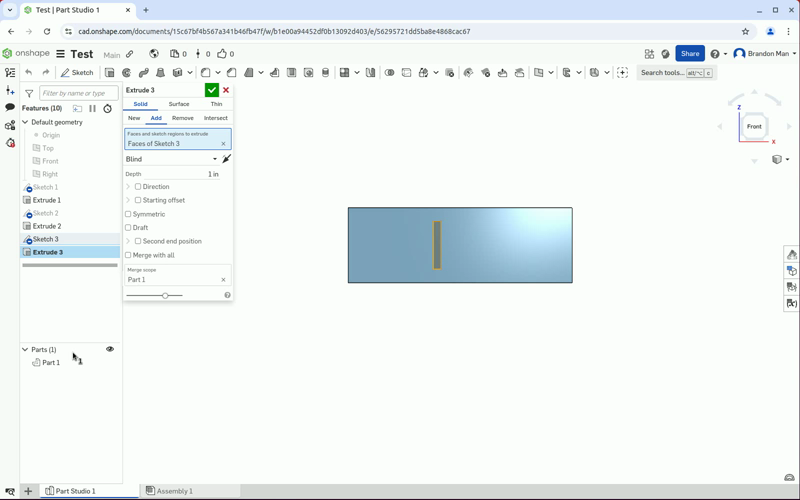
mouse_move(143, 106)
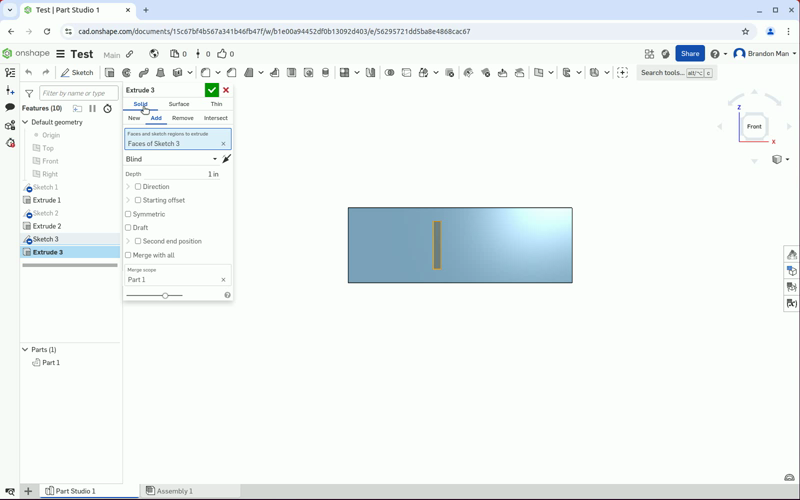
click(143, 106)
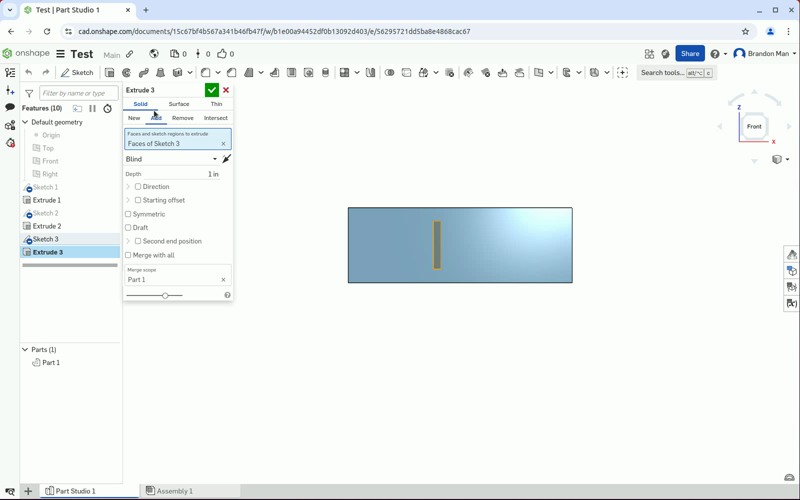
mouse_move(186, 120)
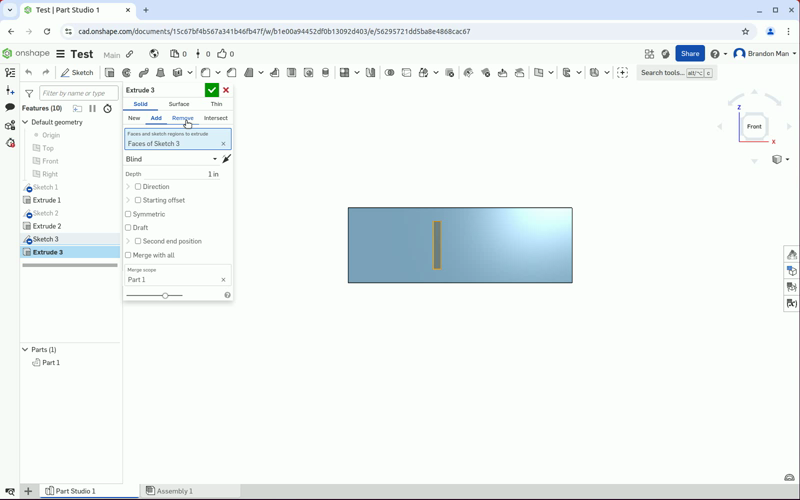
click(186, 120)
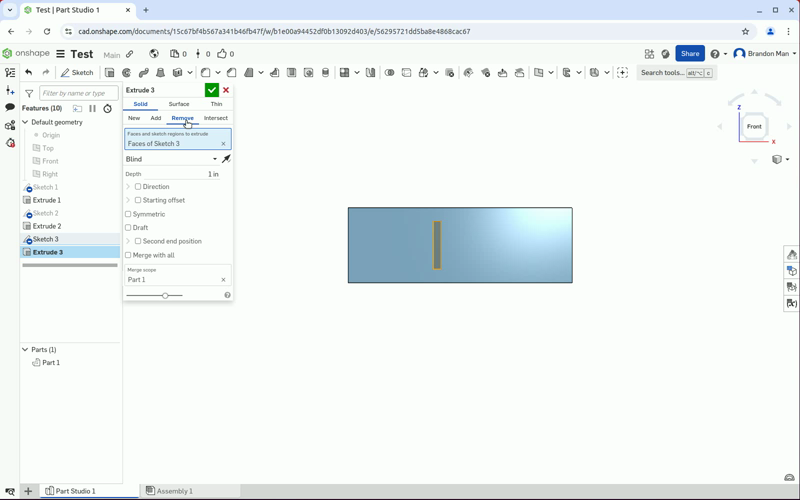
key(tab, 4)
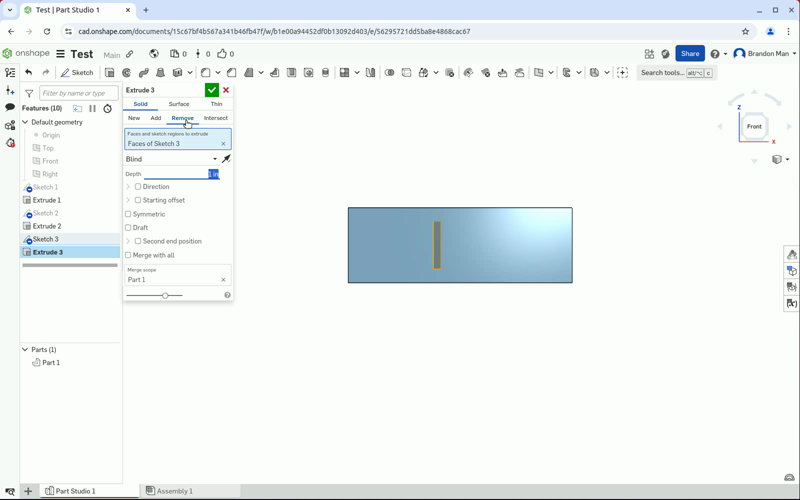
text(1.204)
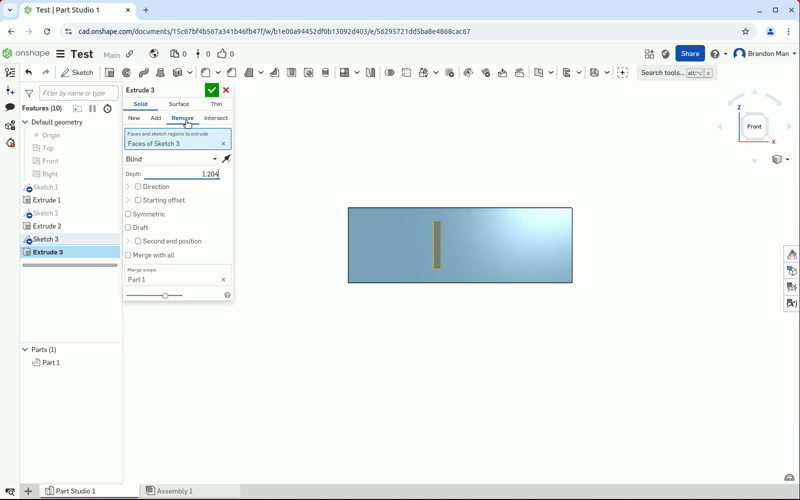
key(tab, 6)
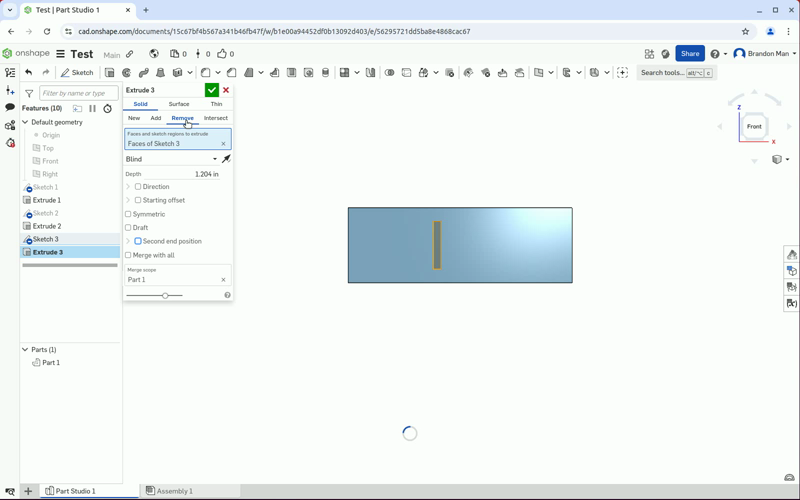
key(space)
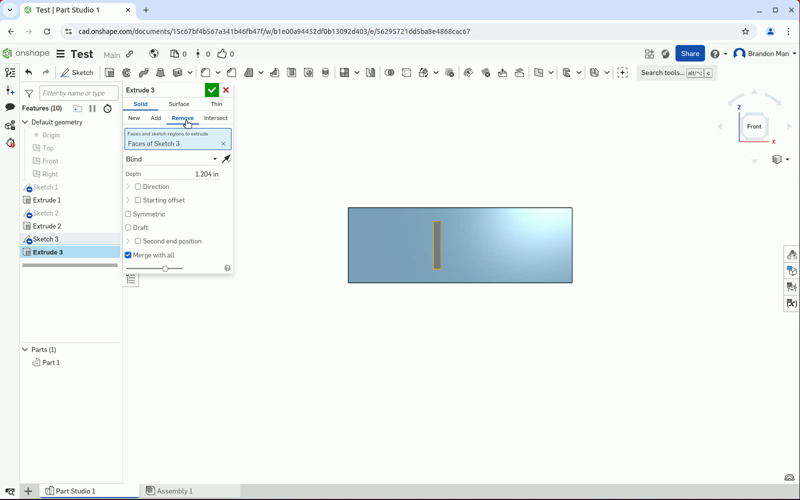
key(enter)
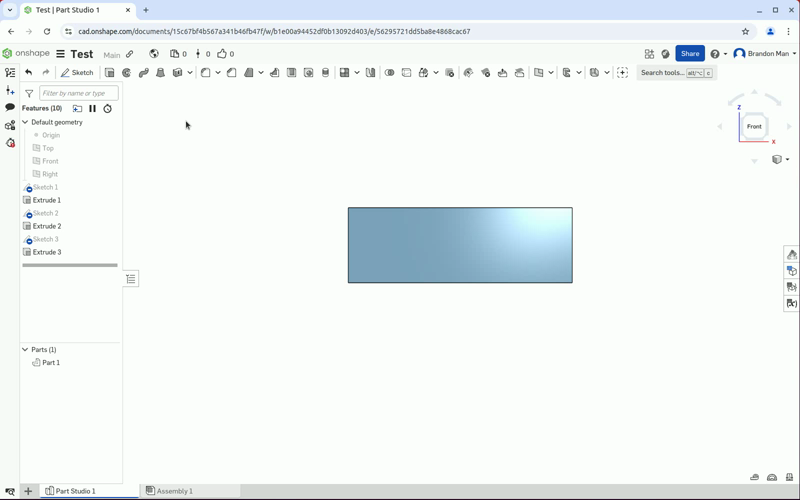
key(shift+h)
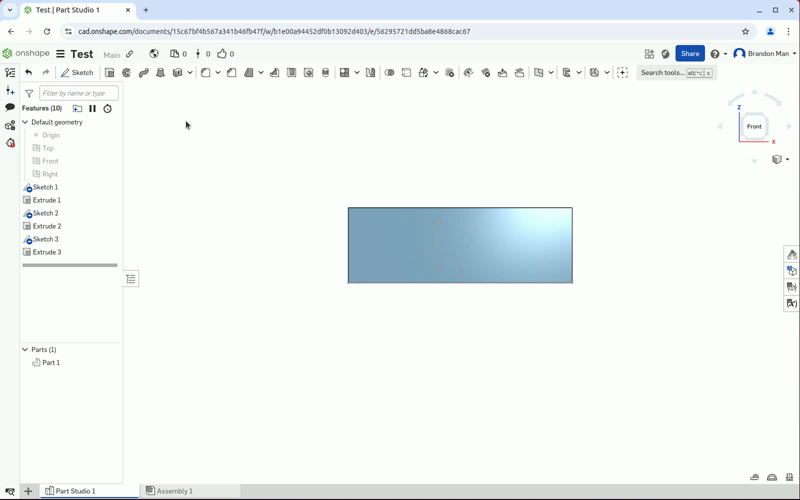
key(shift+h)
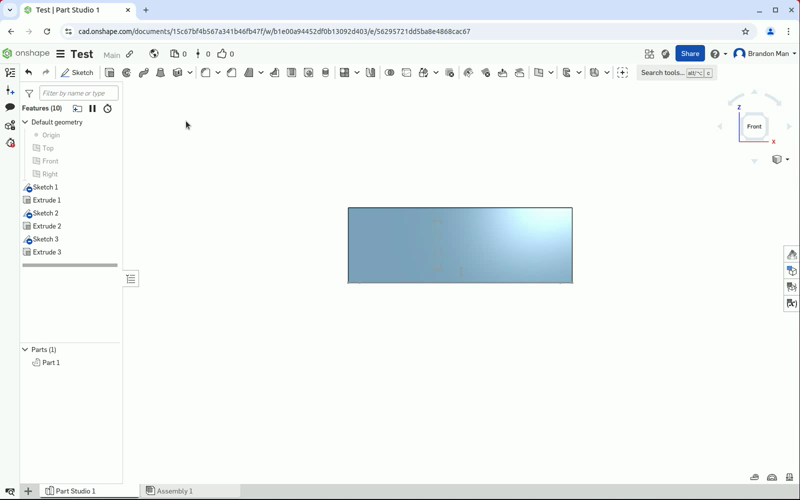
key(shift+7)
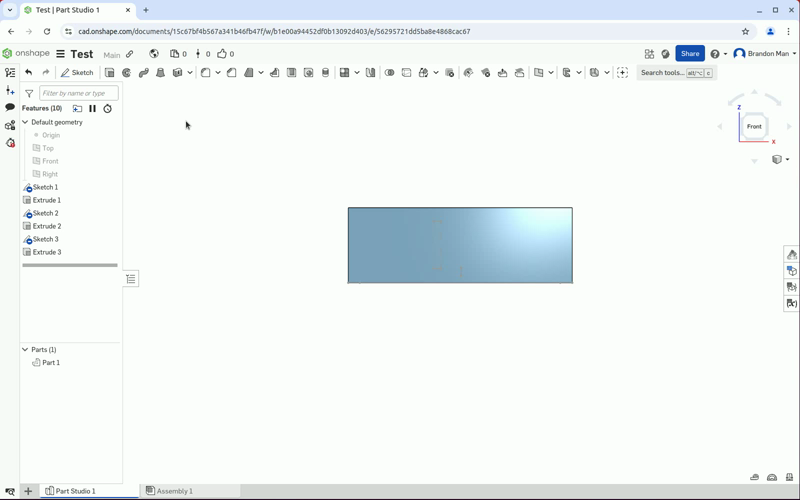
key(left, 2)
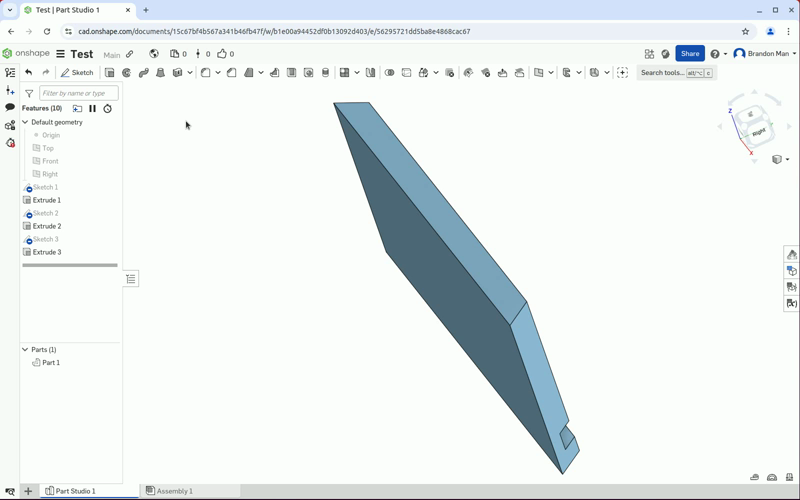
key(down, 2)
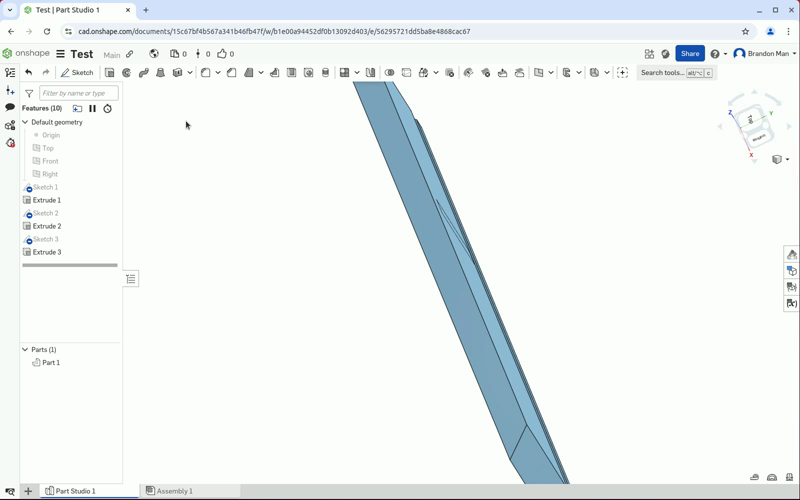
key(up, 2)
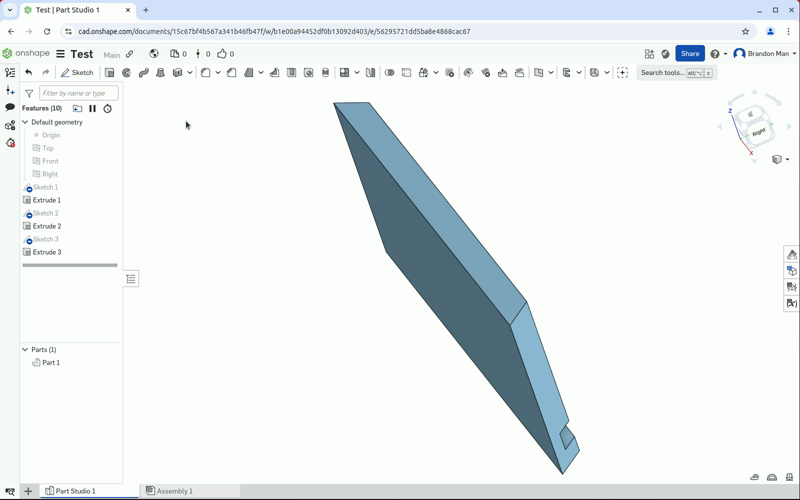
key(right, 2)
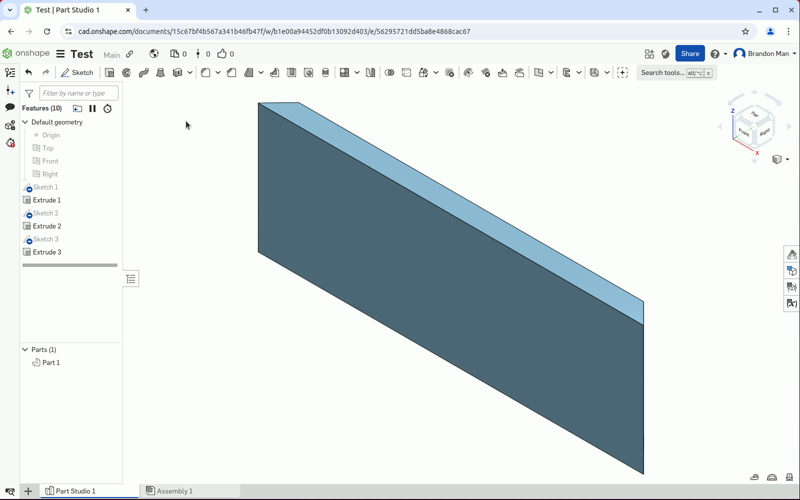
mouse_move(73, 189)
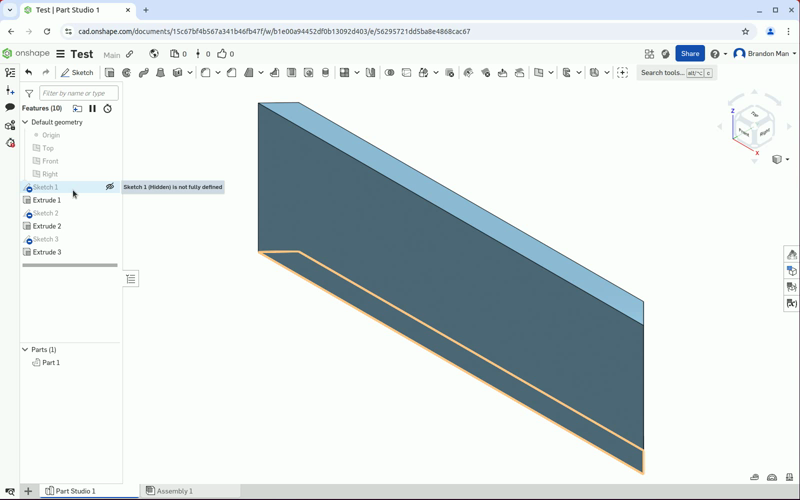
click(73, 189)